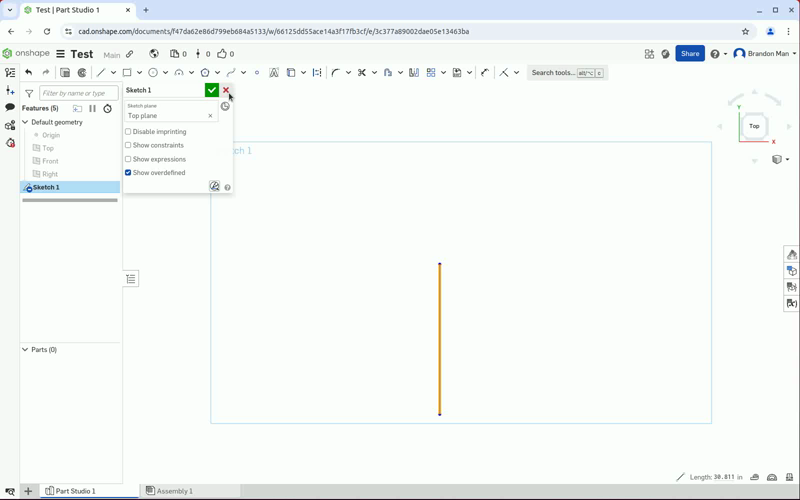
key(shift+h)
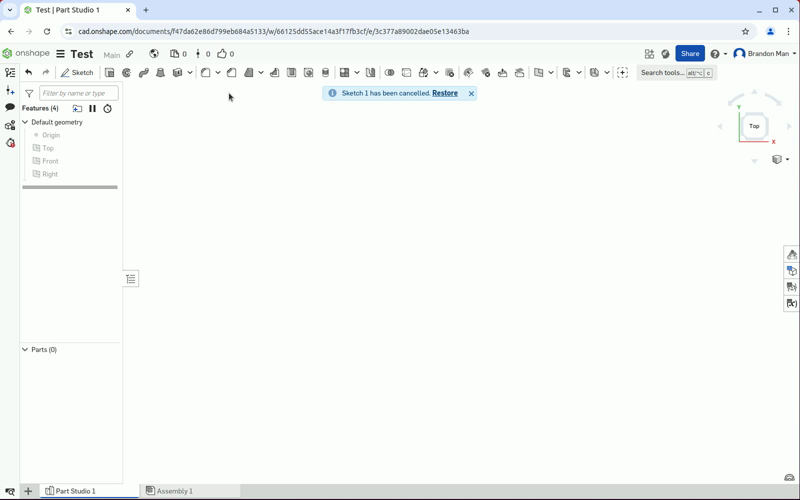
mouse_move(73, 352)
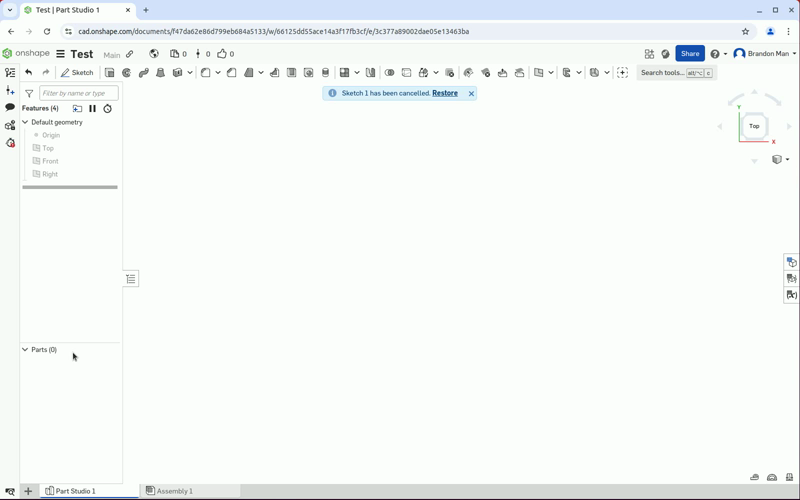
key(y)
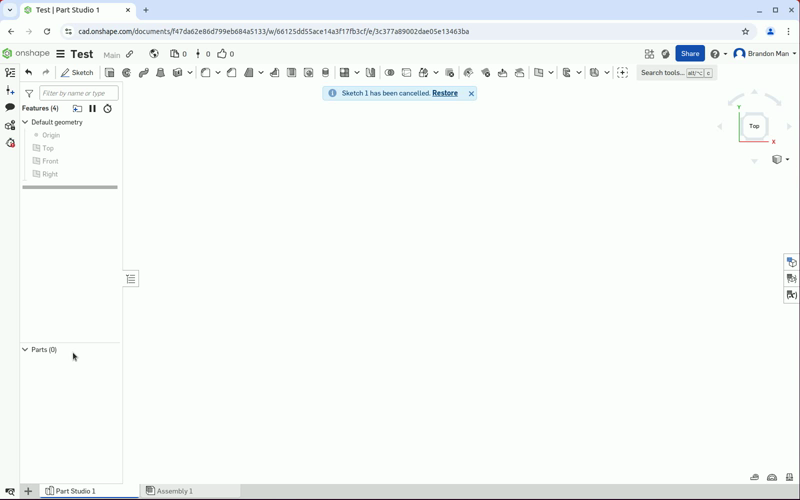
key(shift+p)
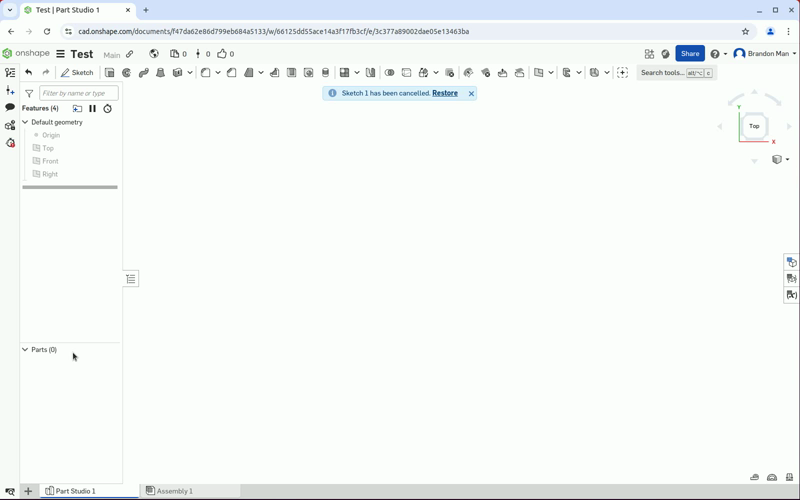
key(space)
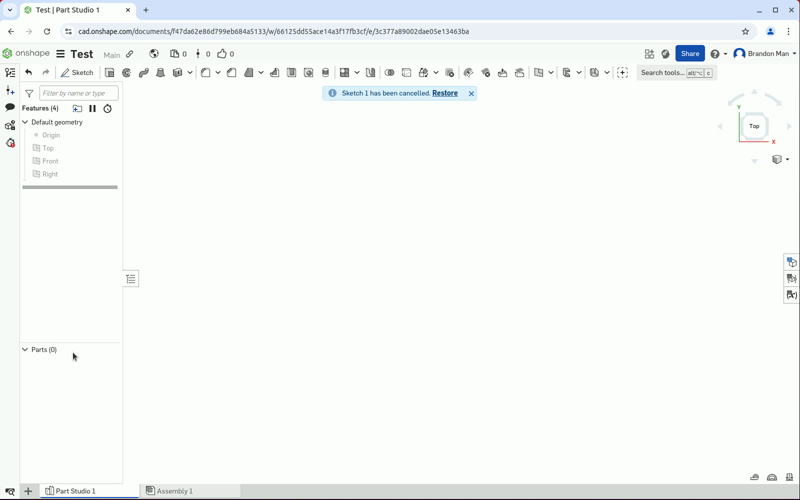
key_down(shift)
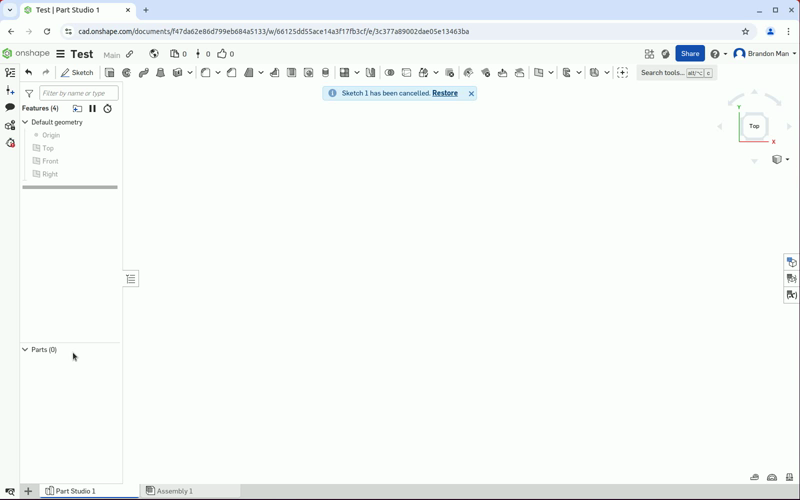
key(up)
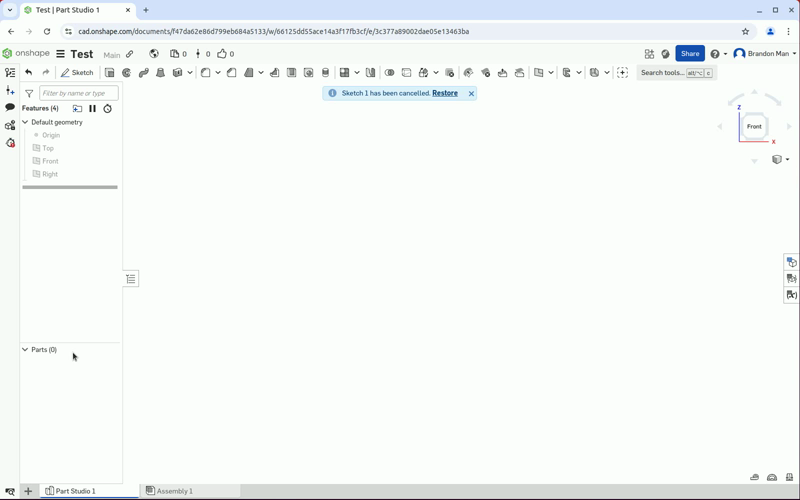
key_up(shift)
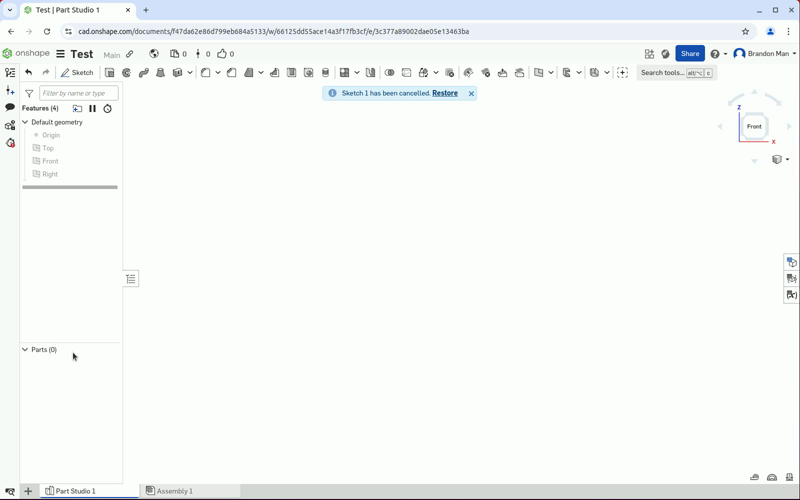
key(space)
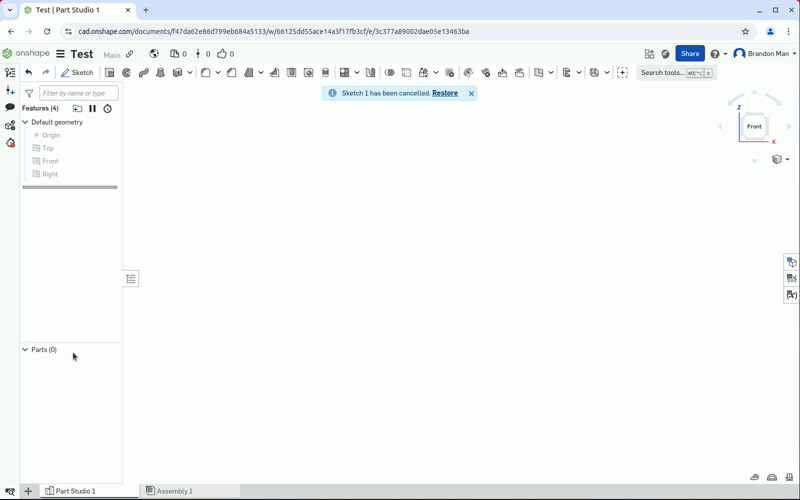
key_down(shift)
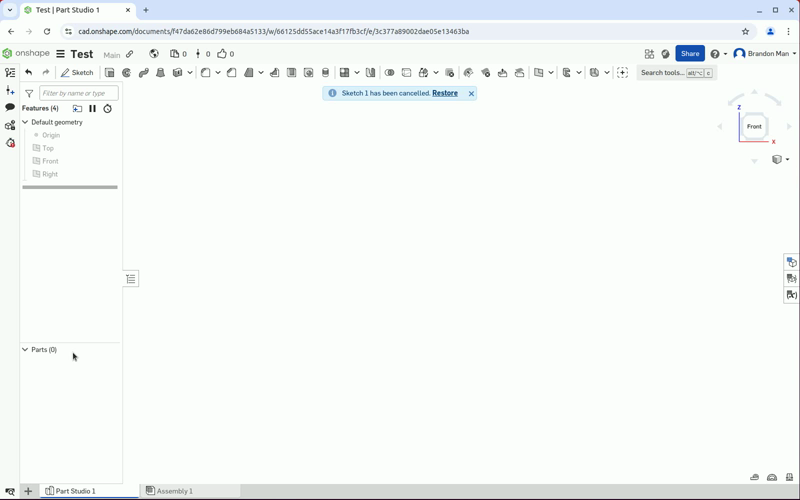
key(left)
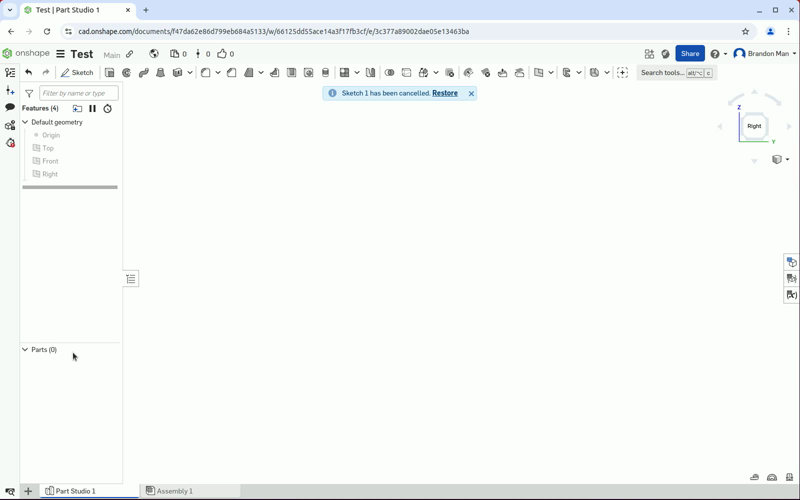
key_up(shift)
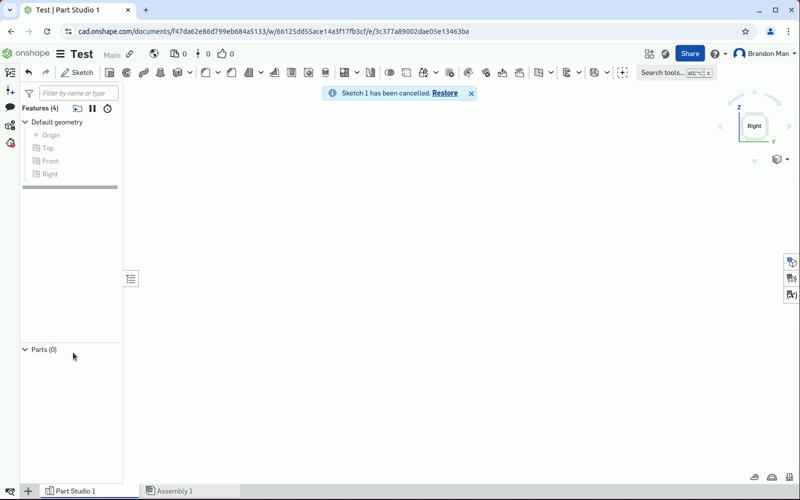
mouse_move(73, 352)
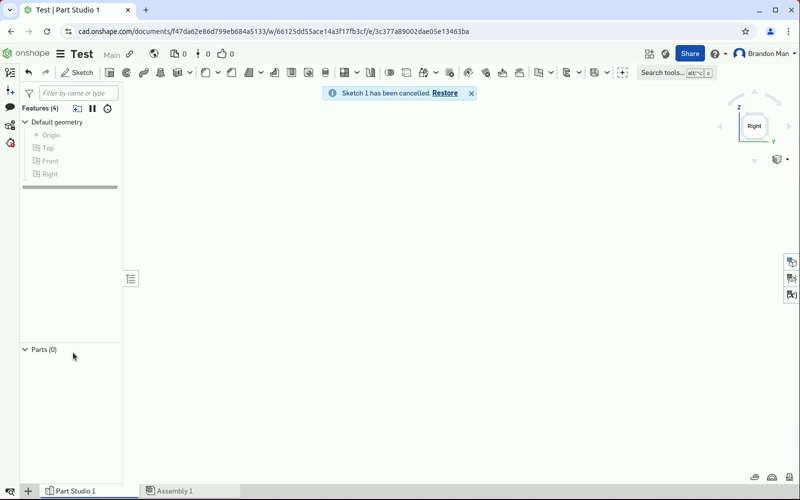
key(shift+y)
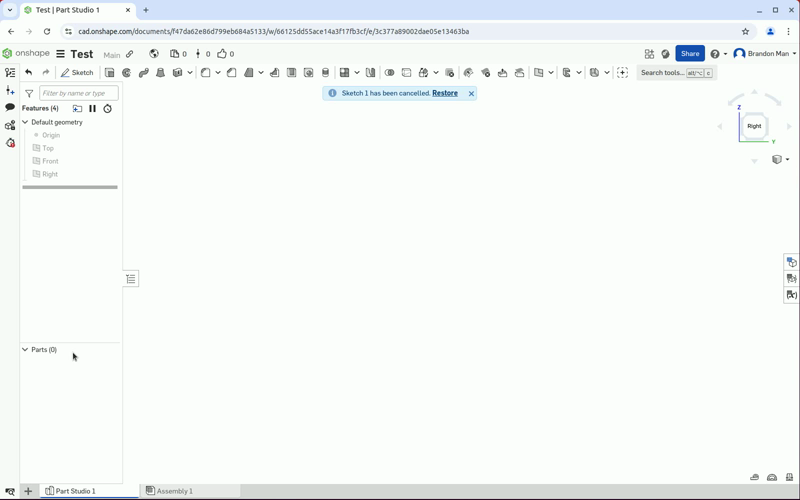
key(shift+s)
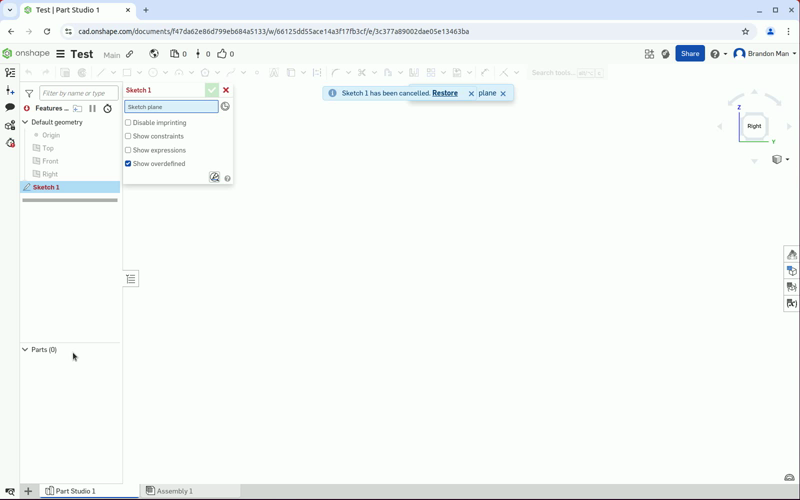
mouse_move(73, 176)
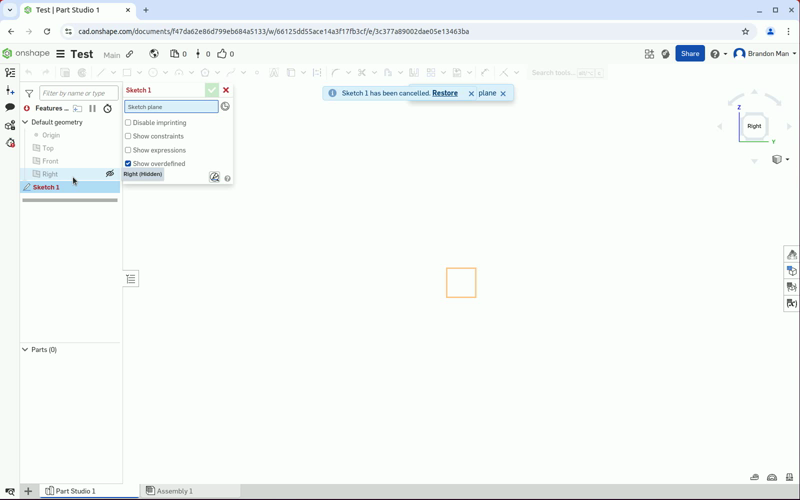
click(73, 176)
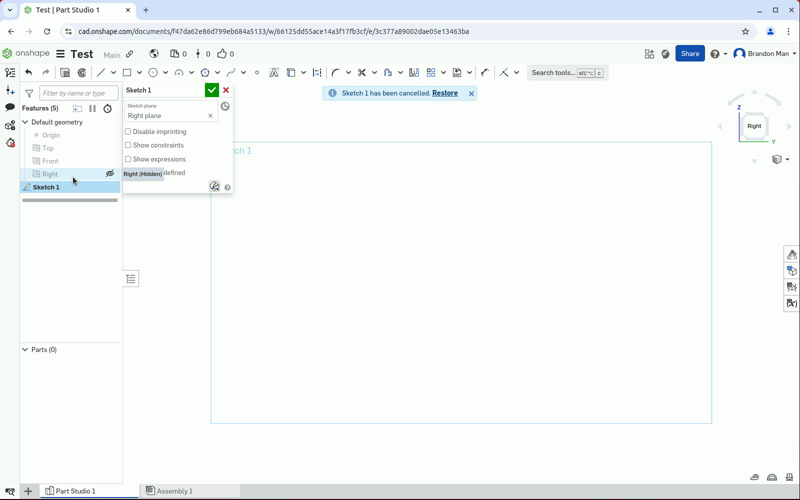
mouse_move(73, 352)
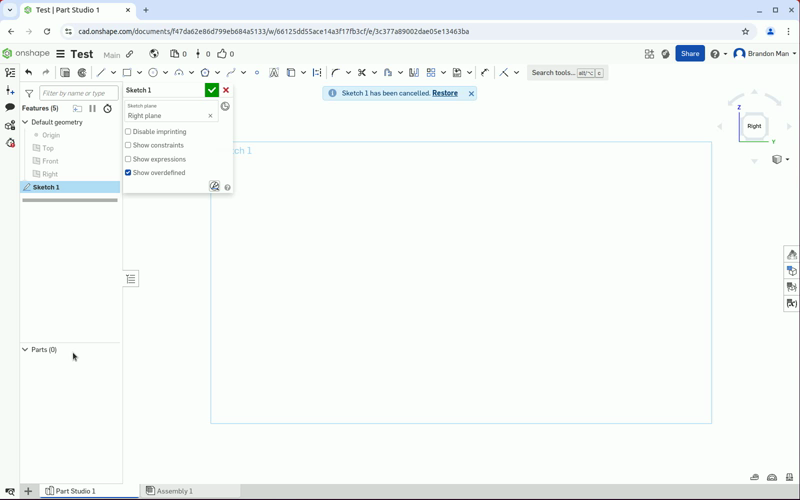
key(y)
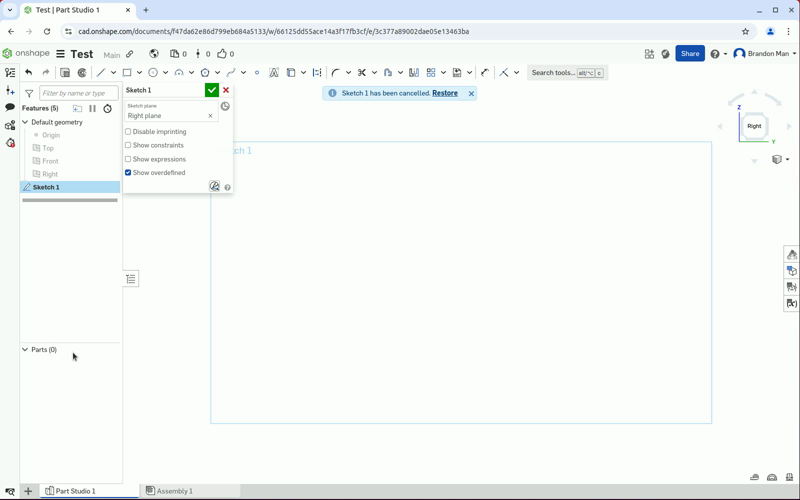
key(l)
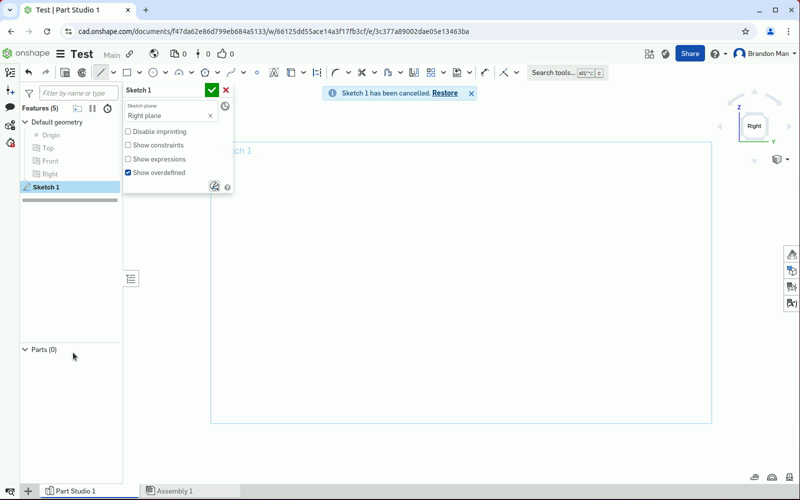
key_down(shift)
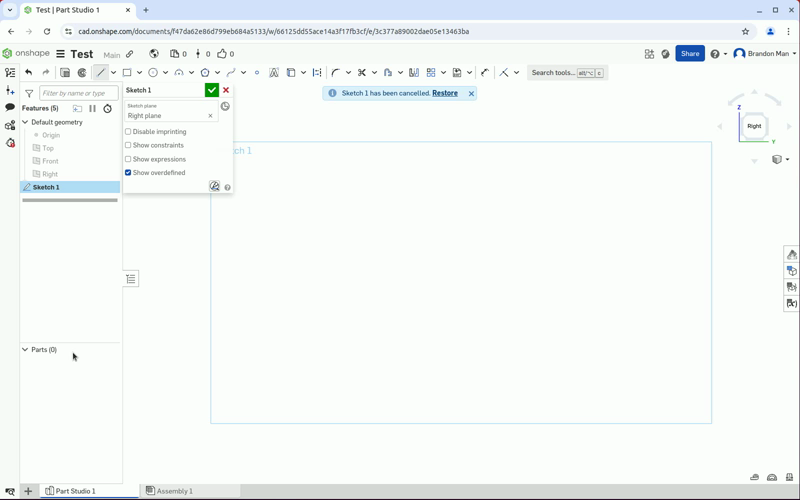
mouse_move(420, 253)
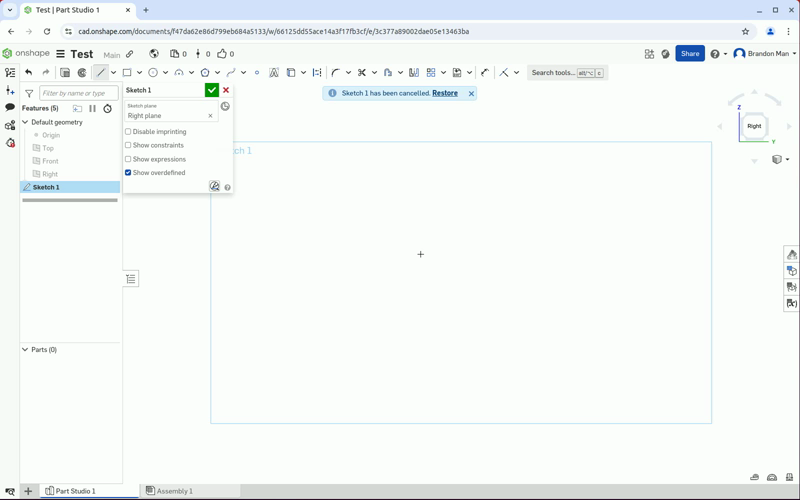
click(420, 253)
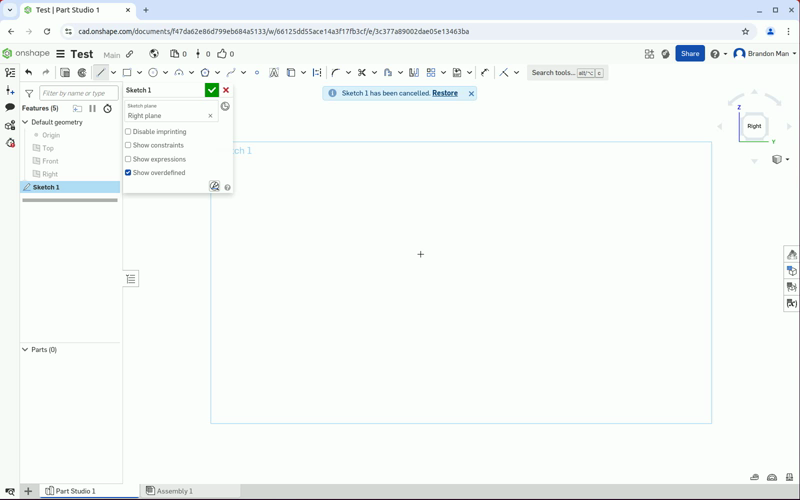
key_up(shift)
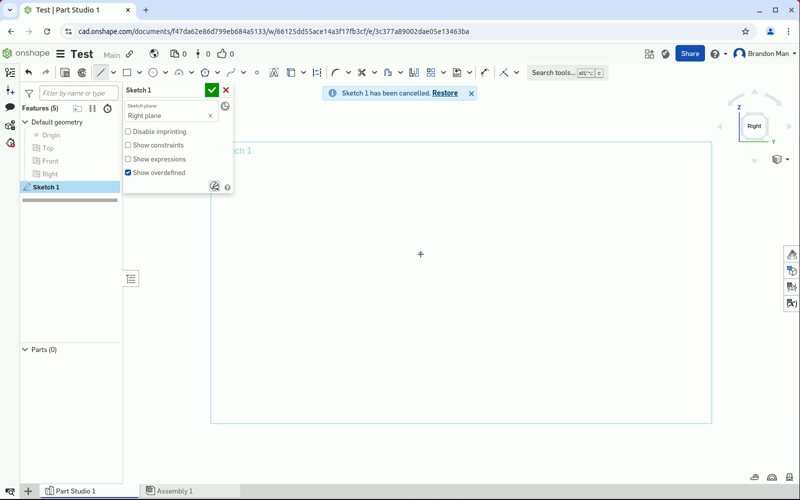
key_down(shift)
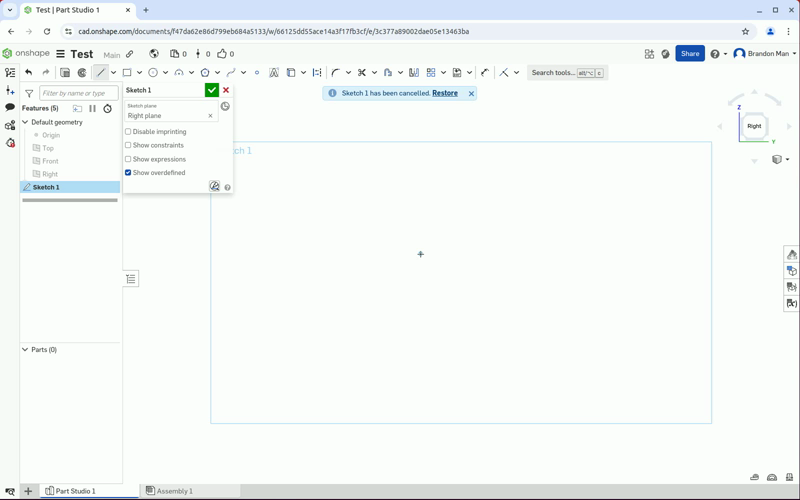
mouse_move(556, 253)
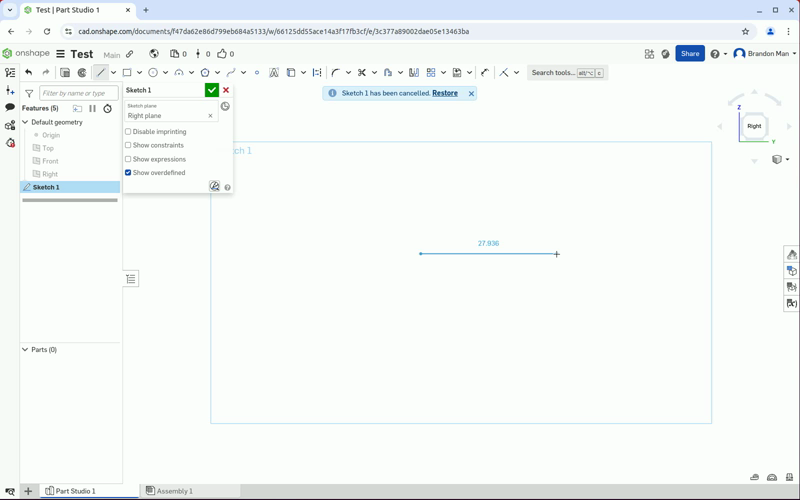
click(556, 253)
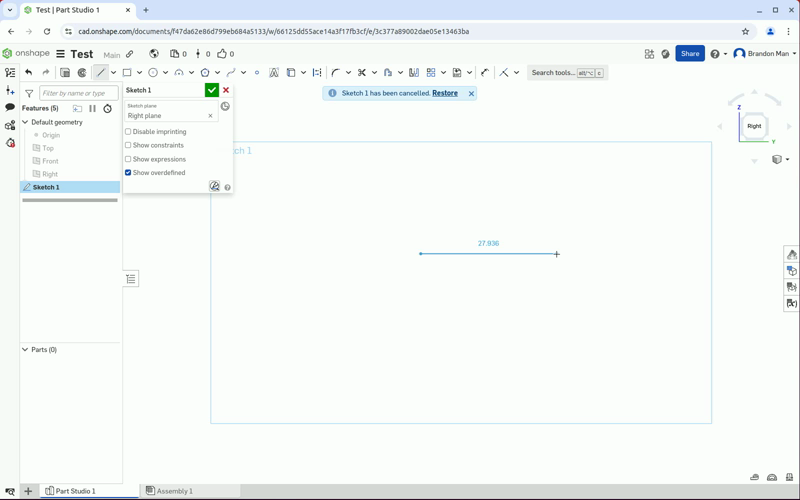
key_up(shift)
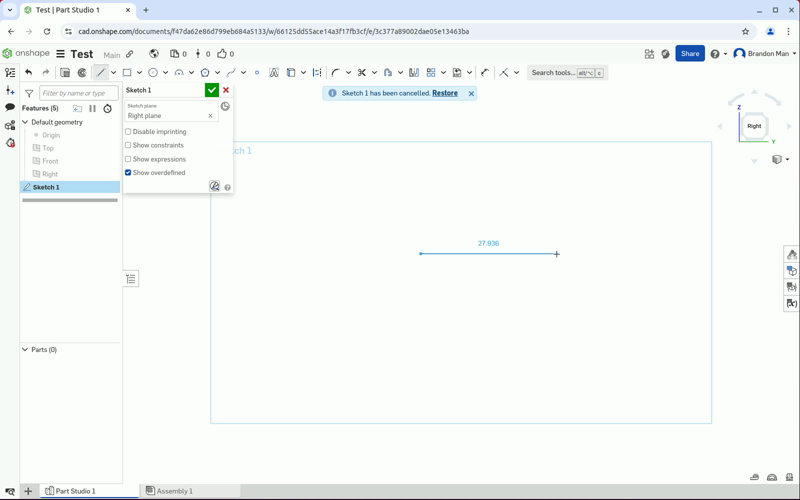
key_down(shift)
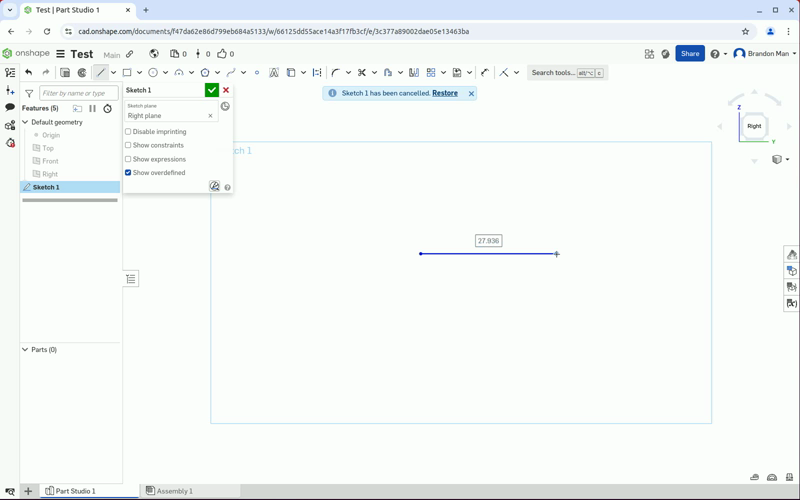
mouse_move(586, 253)
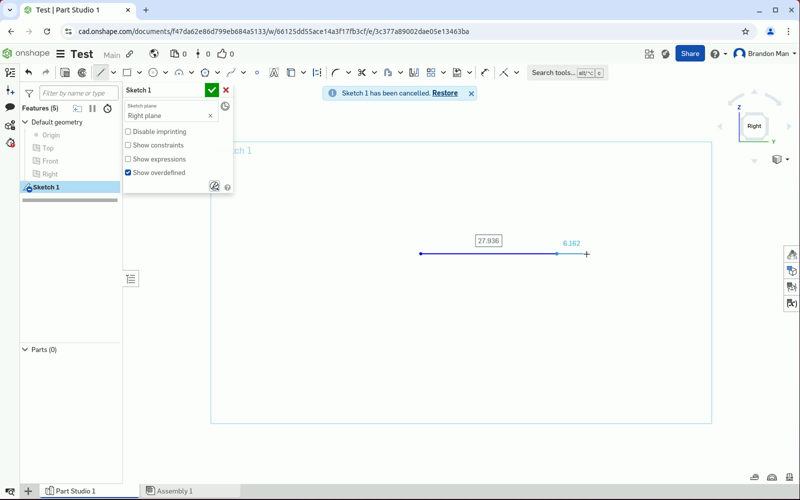
mouse_move(556, 246)
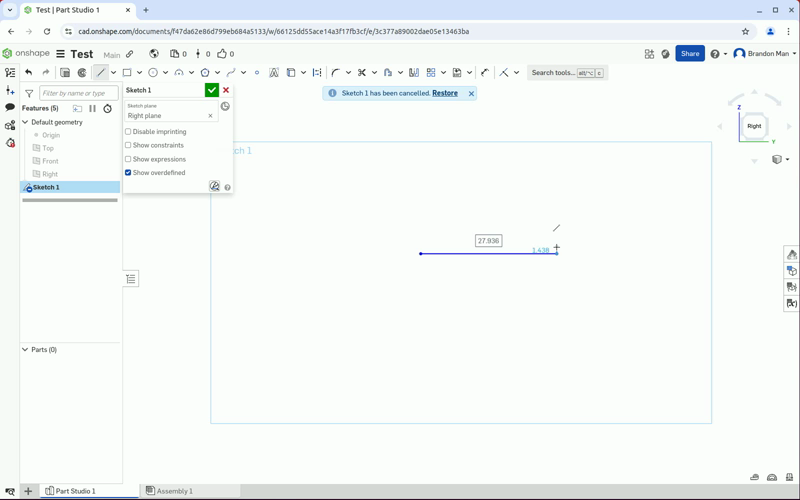
scroll(6)
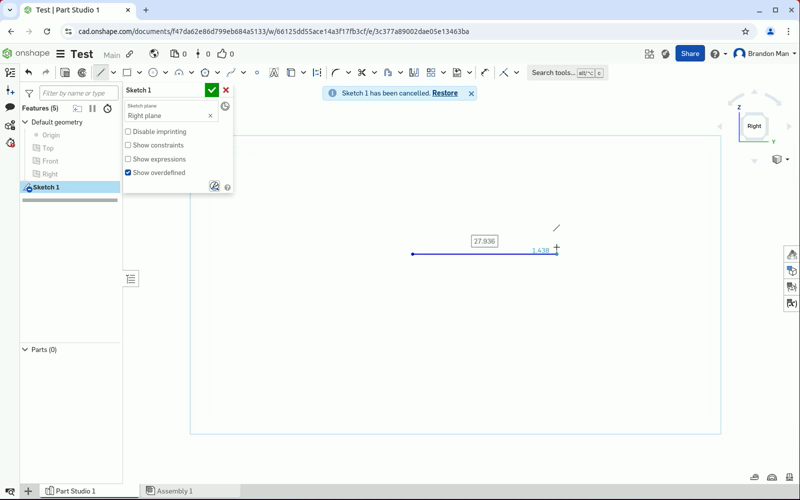
scroll(6)
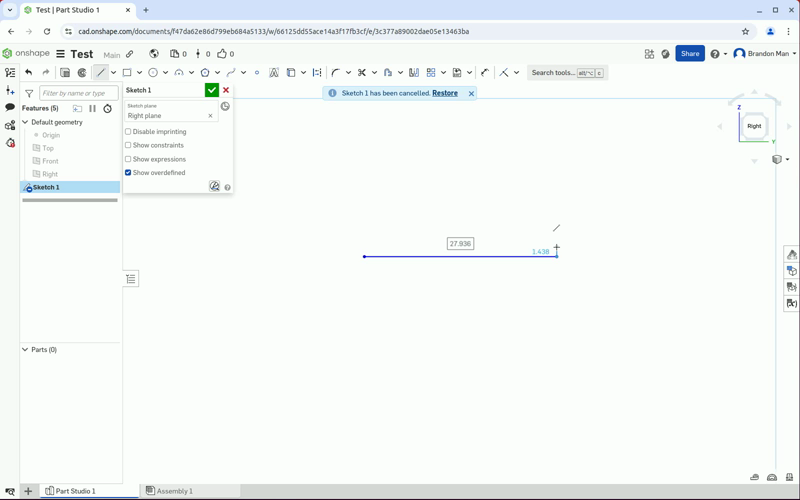
scroll(6)
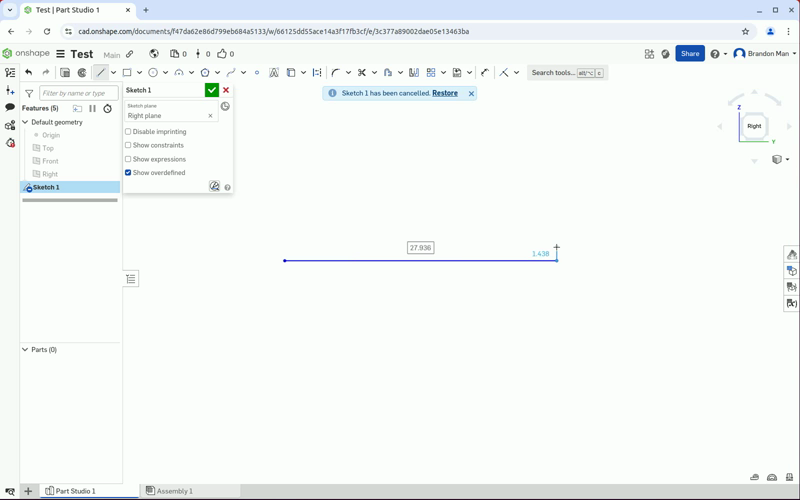
scroll(6)
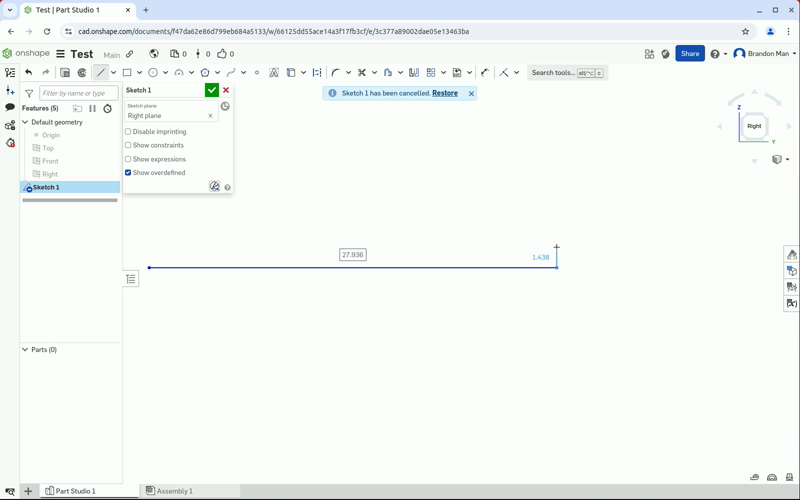
scroll(6)
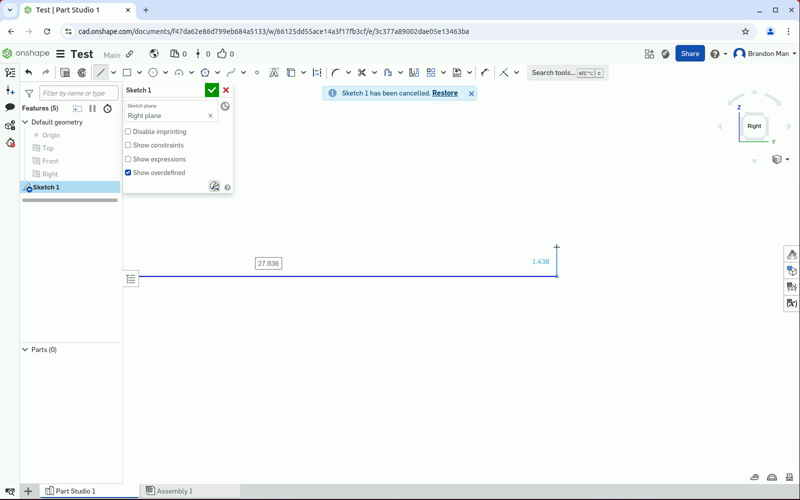
scroll(6)
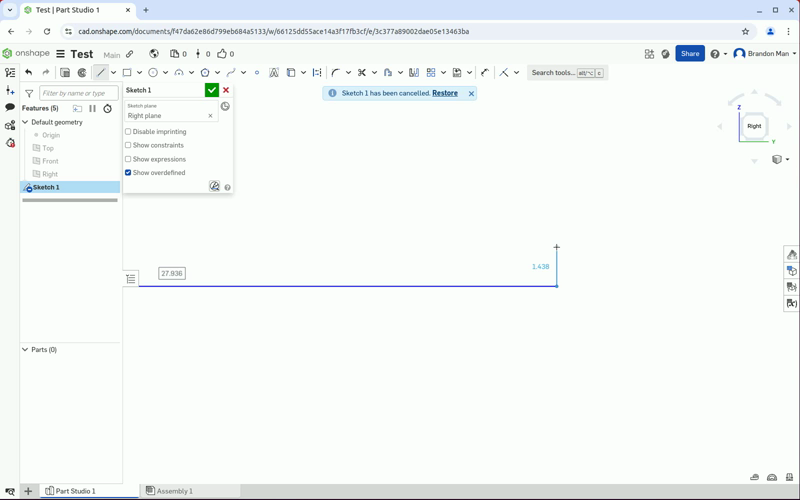
scroll(6)
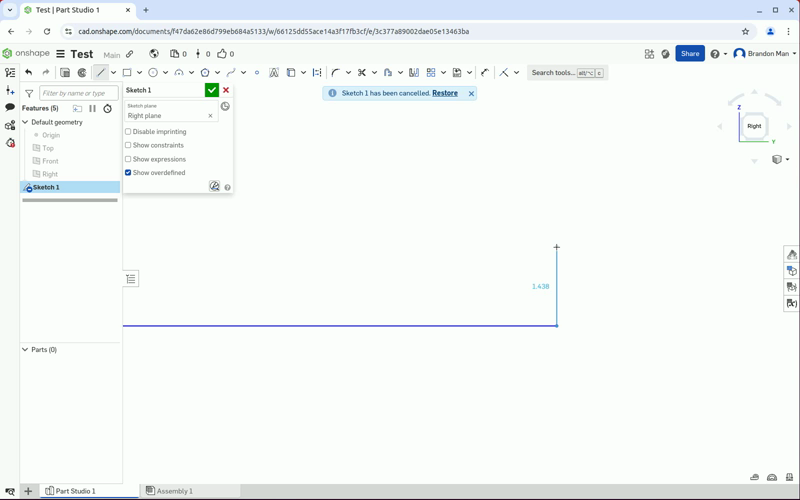
click(556, 246)
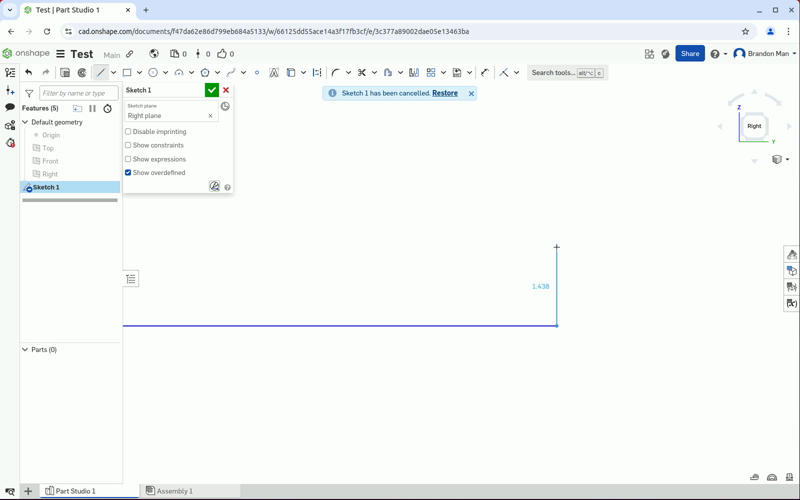
scroll(-6)
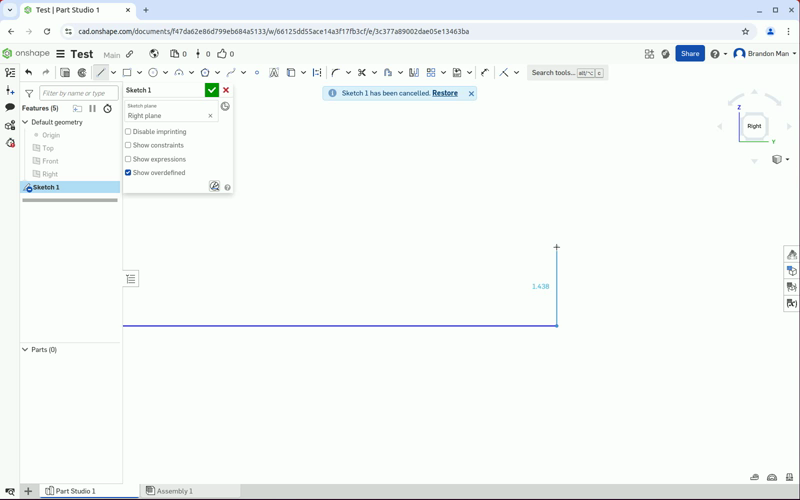
scroll(-6)
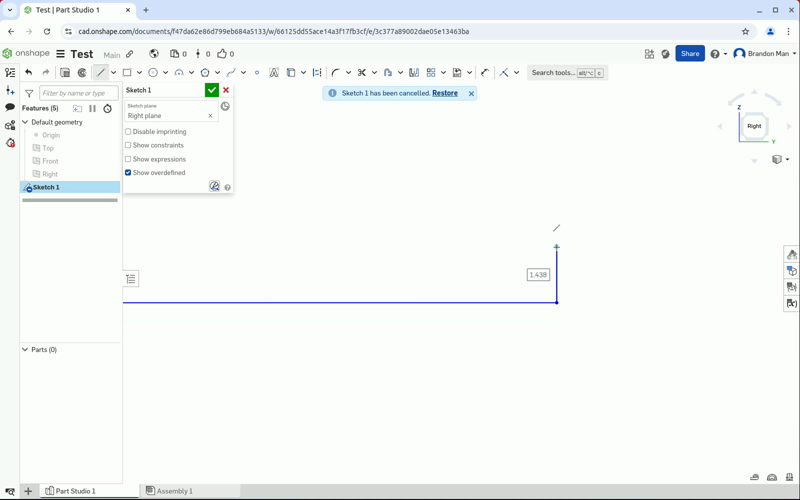
scroll(-6)
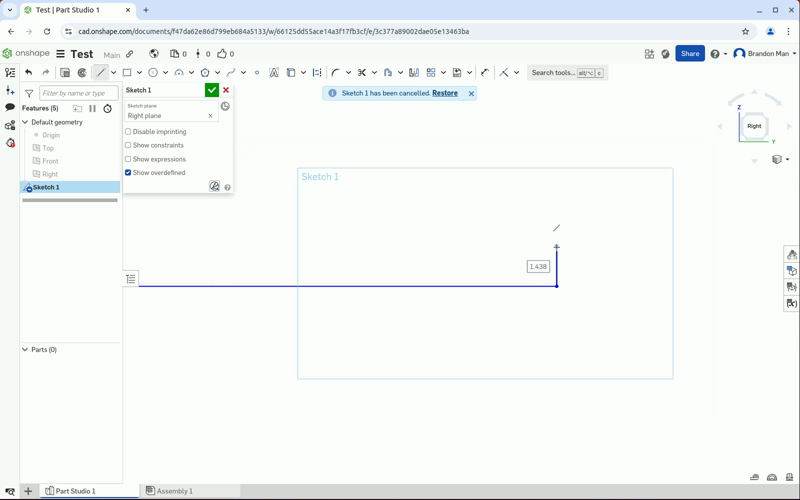
scroll(-6)
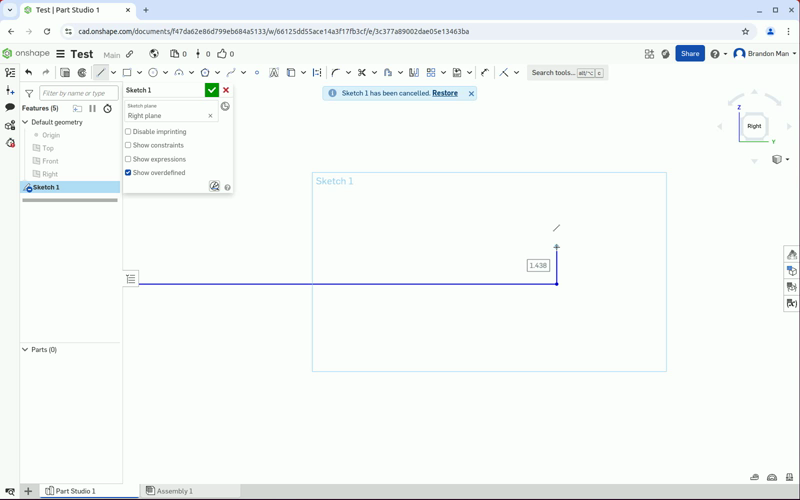
scroll(-6)
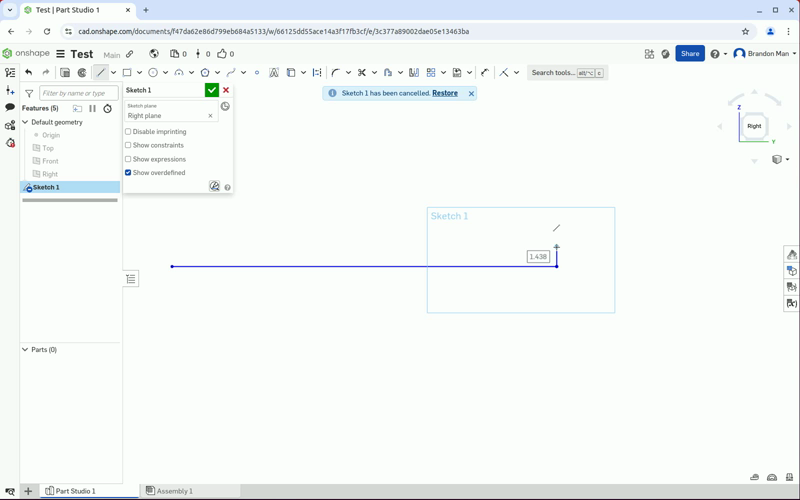
scroll(-6)
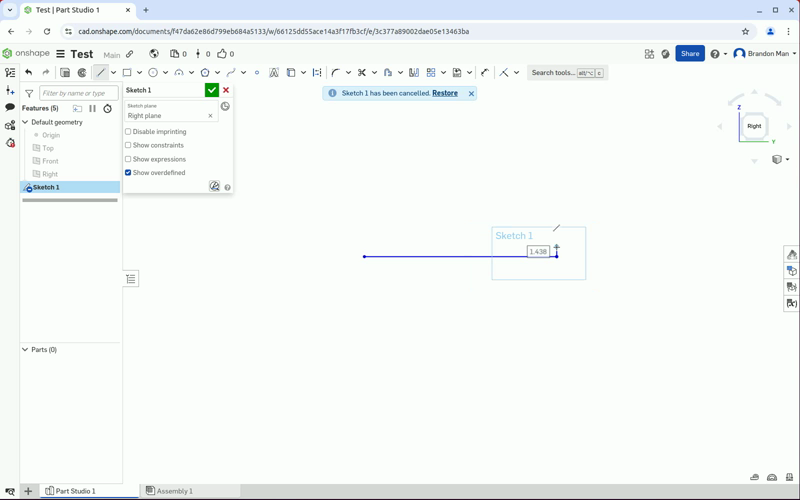
scroll(-6)
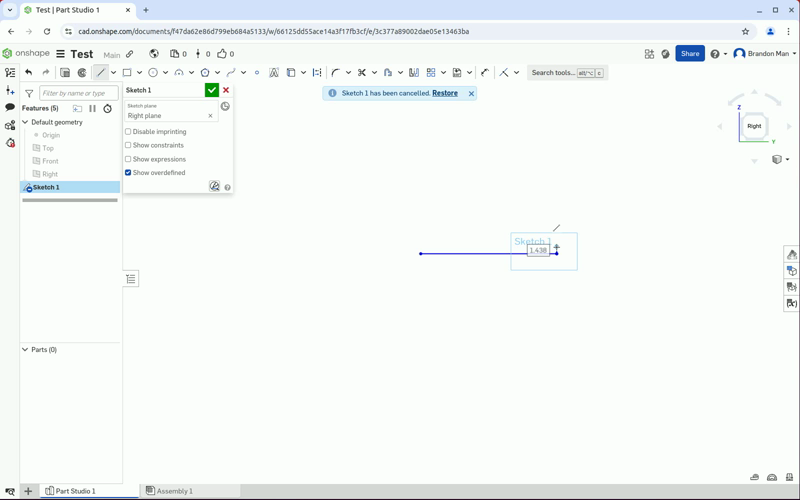
key_up(shift)
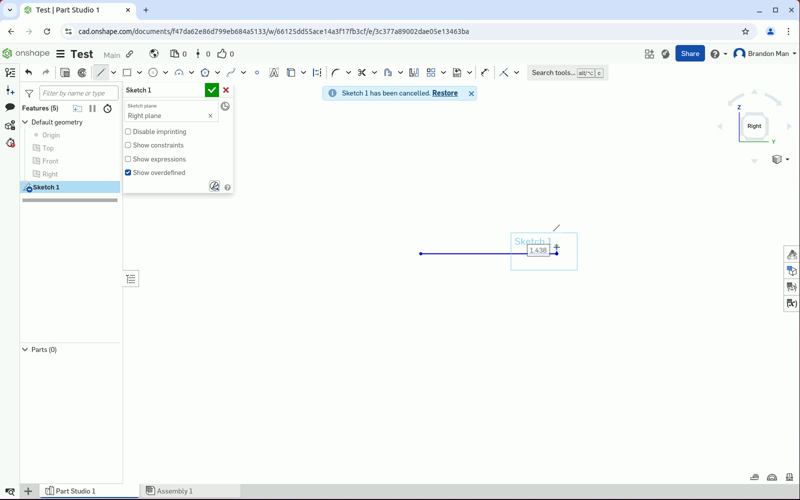
key_down(shift)
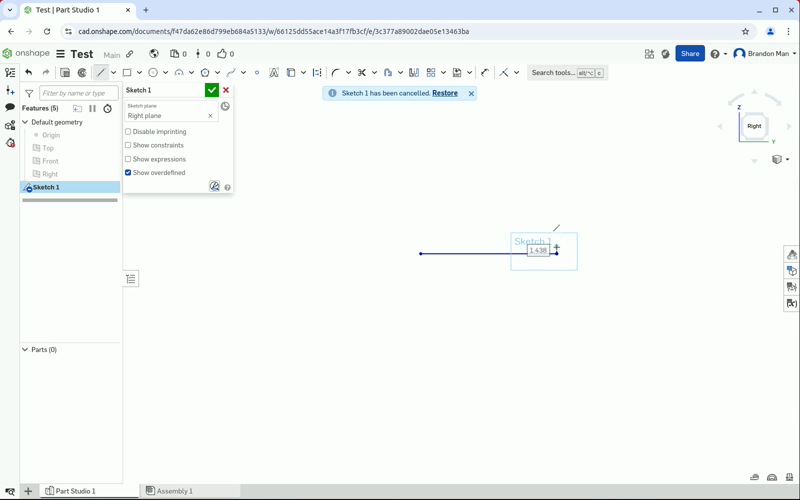
mouse_move(420, 246)
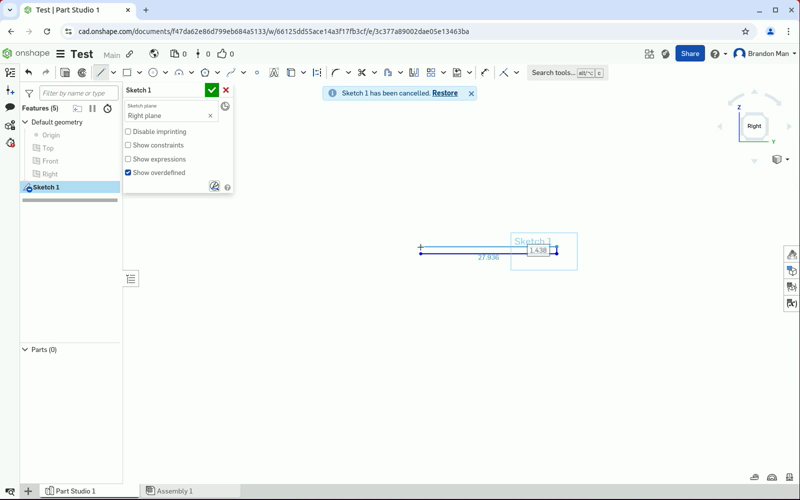
click(420, 246)
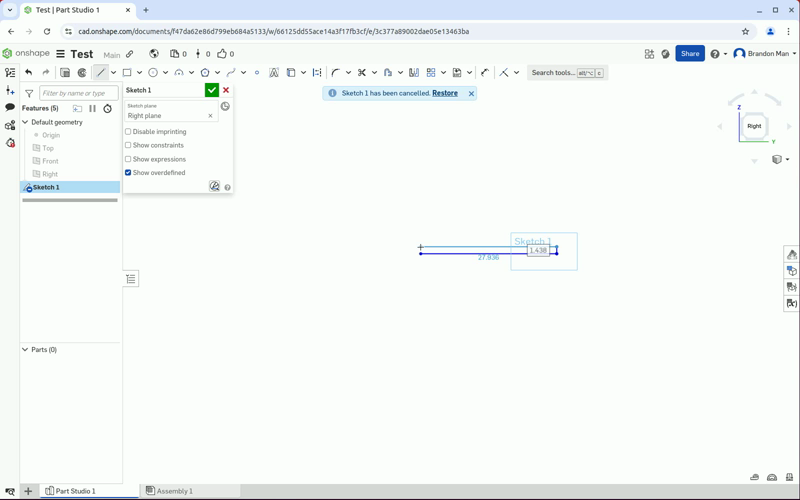
key_up(shift)
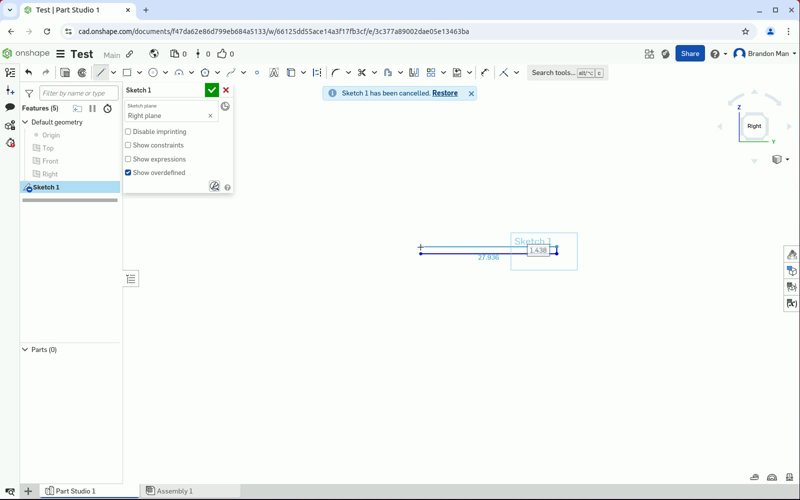
mouse_move(450, 246)
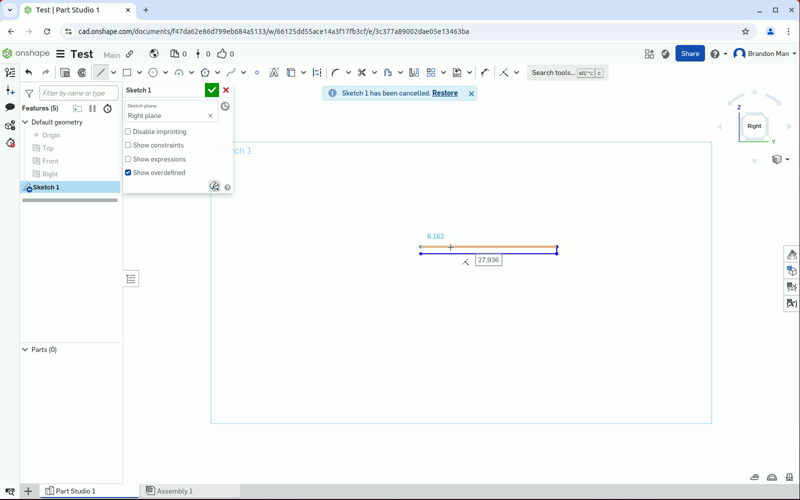
key_down(shift)
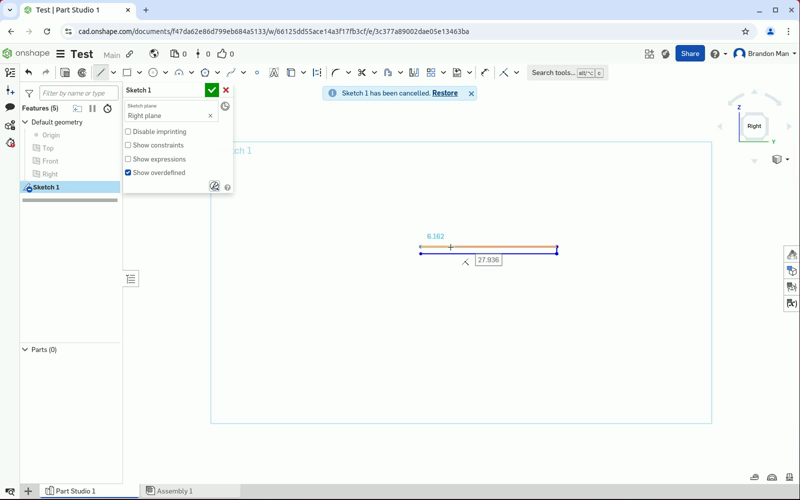
mouse_move(420, 253)
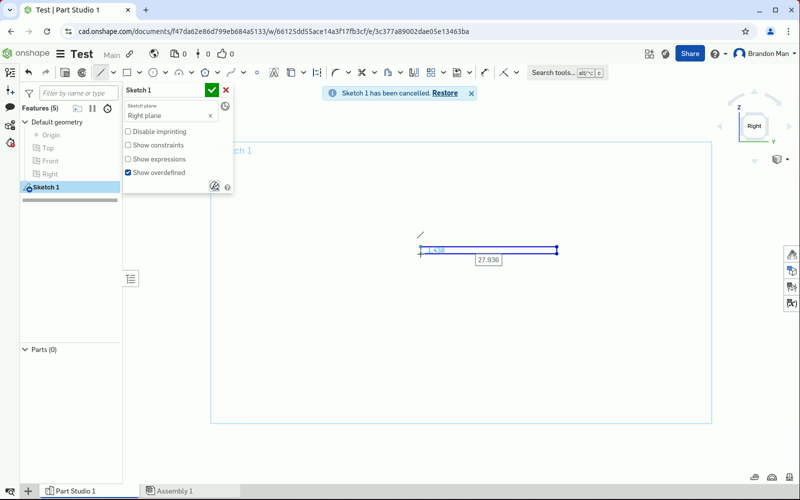
scroll(6)
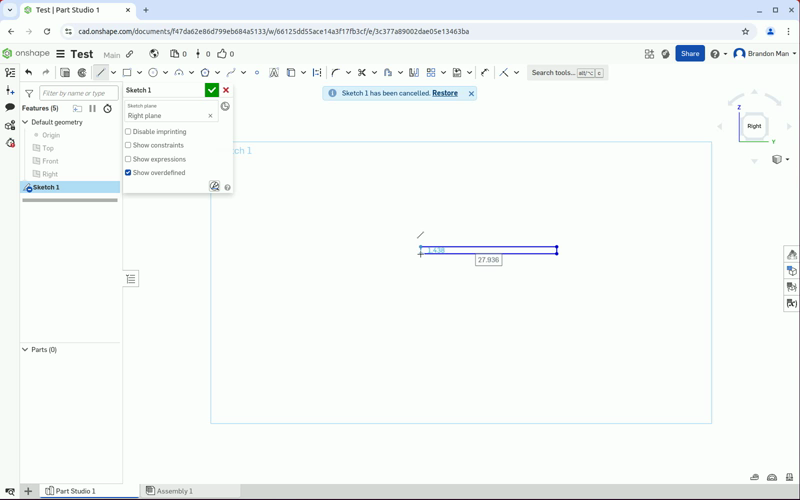
scroll(6)
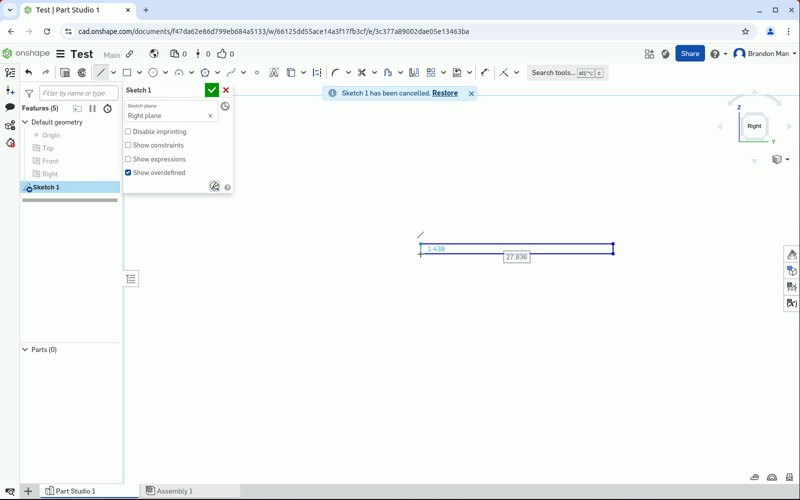
scroll(6)
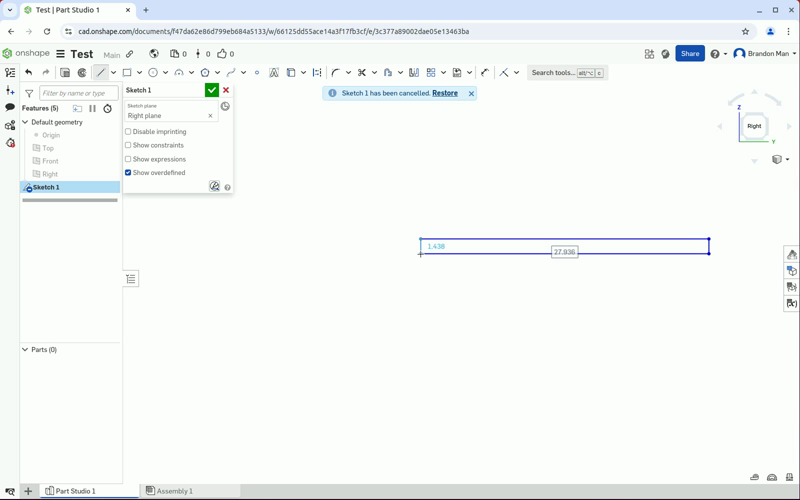
scroll(6)
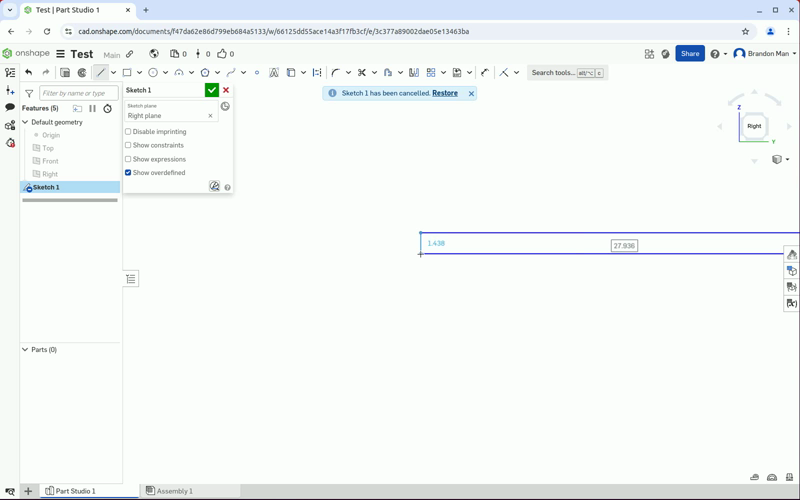
scroll(6)
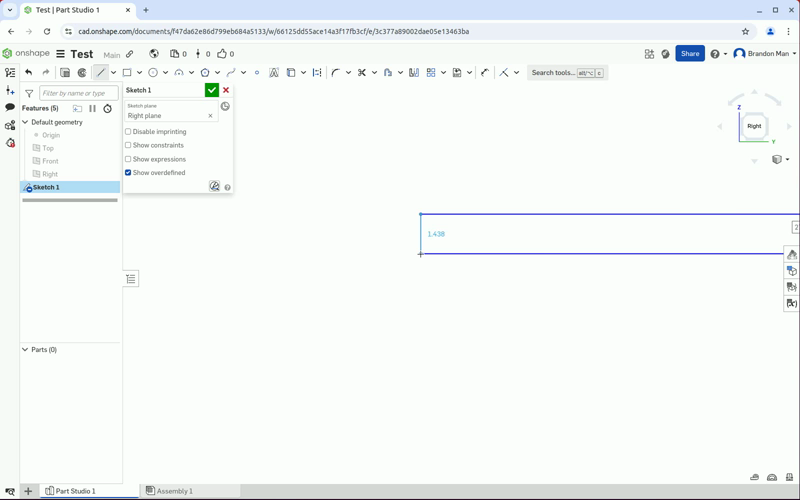
scroll(6)
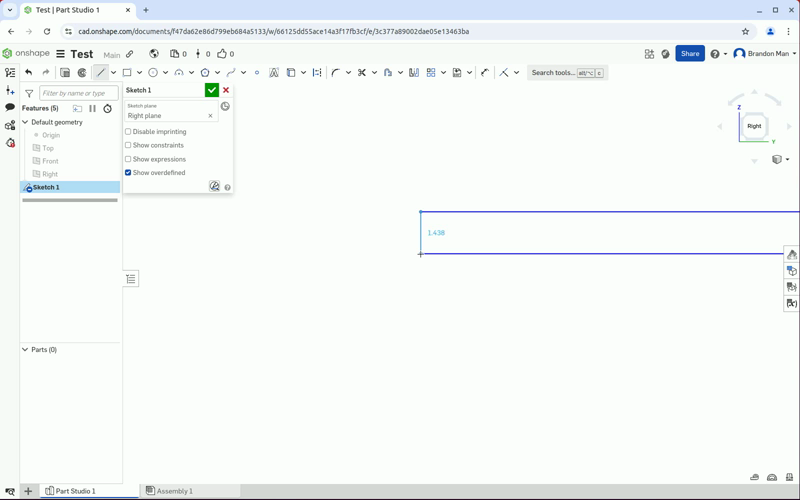
scroll(6)
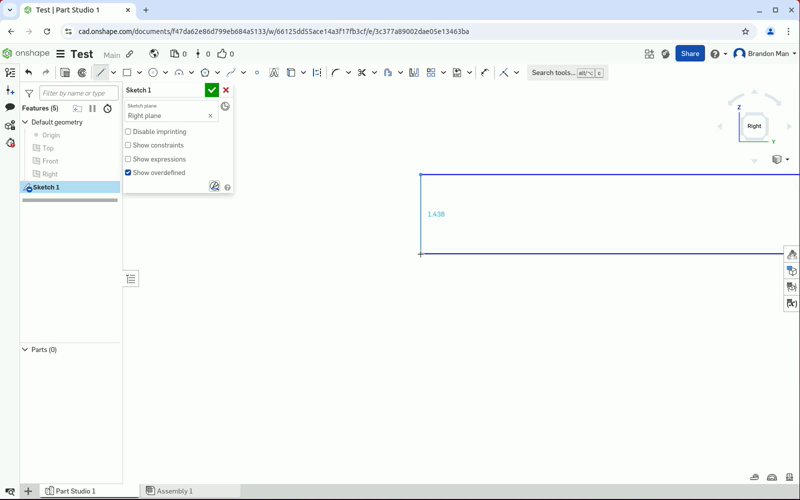
key_up(shift)
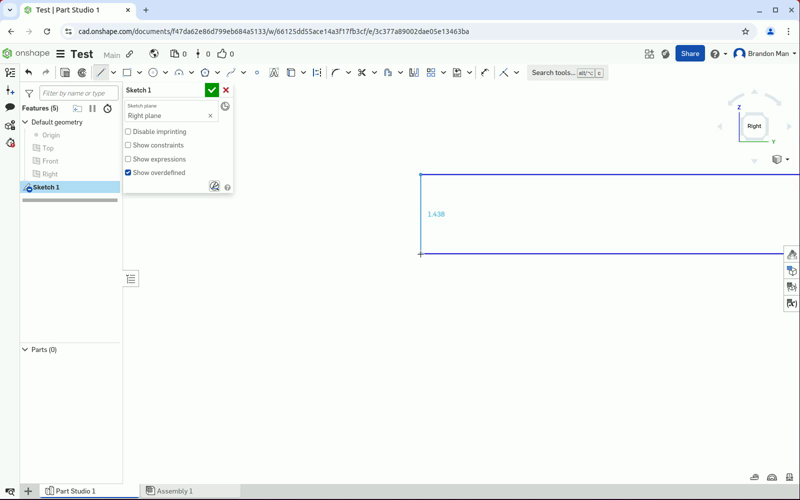
click(420, 253)
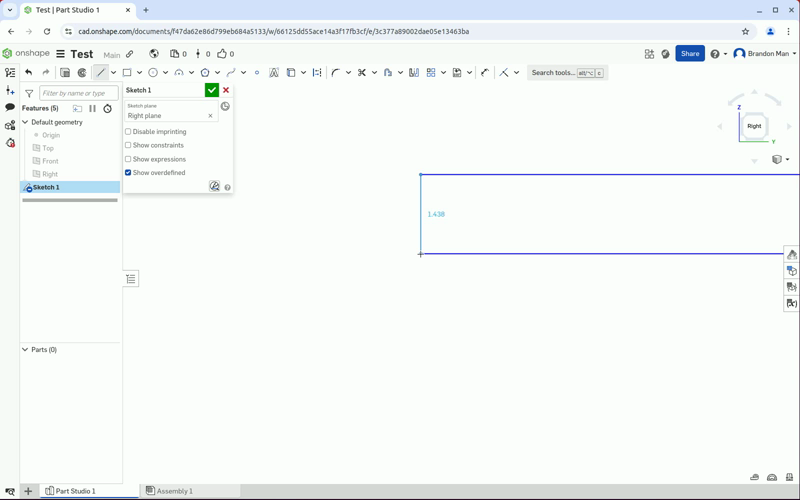
scroll(-6)
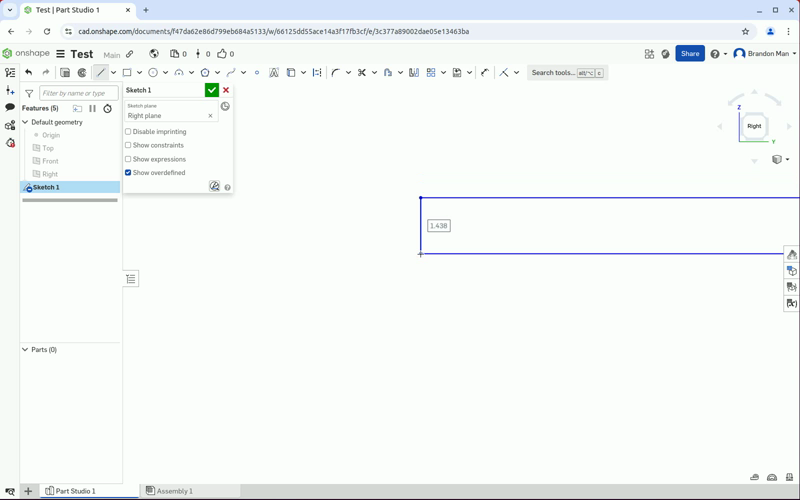
scroll(-6)
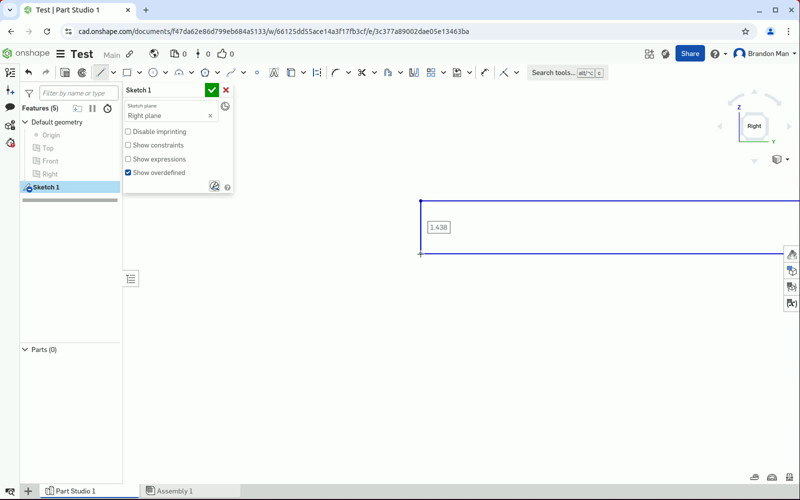
scroll(-6)
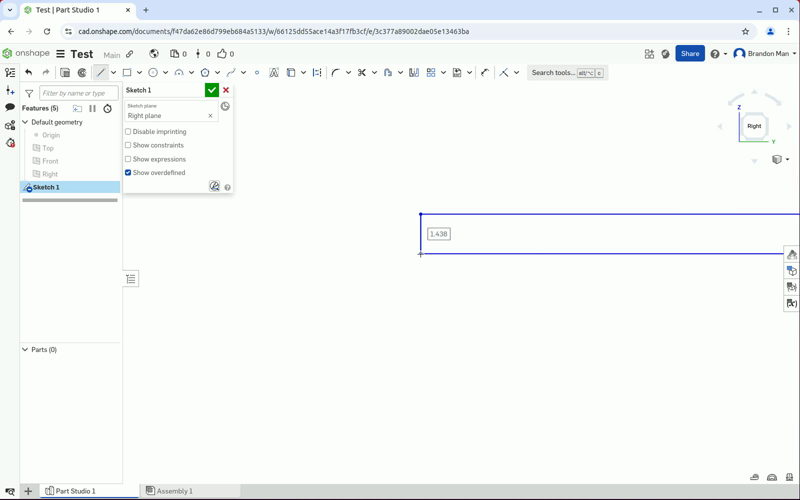
scroll(-6)
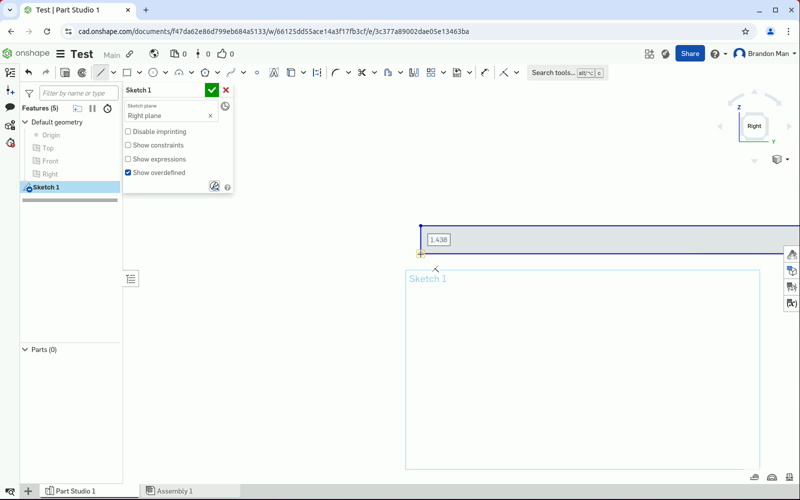
scroll(-6)
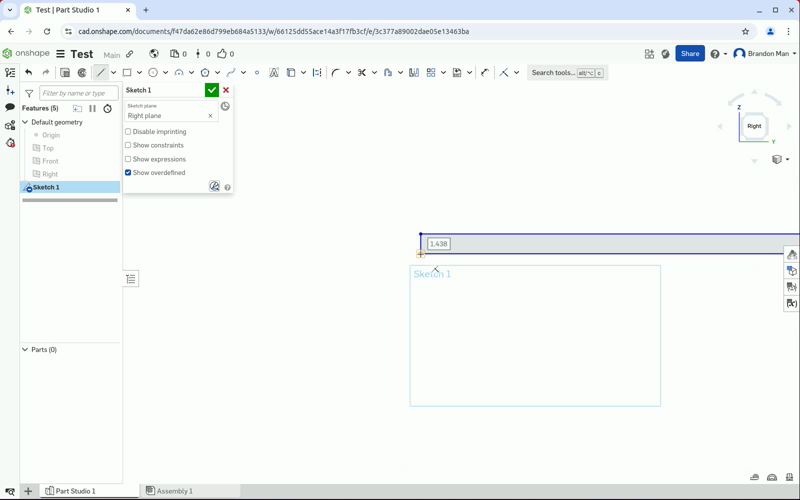
scroll(-6)
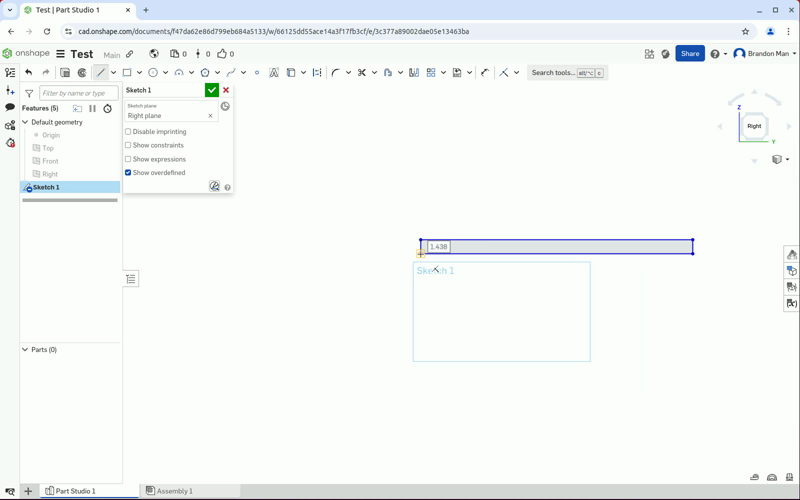
scroll(-6)
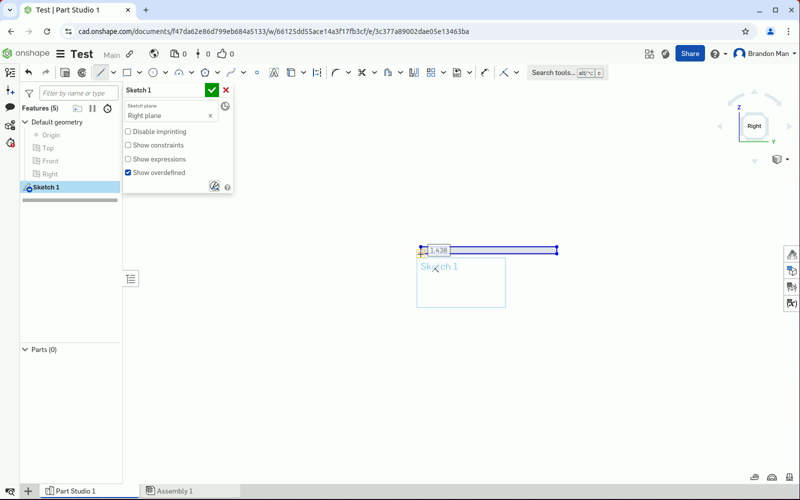
key(esc)
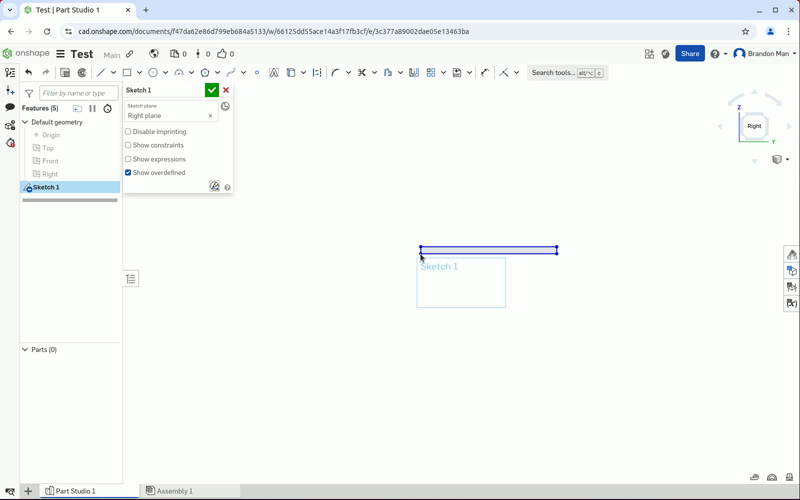
mouse_move(547, 252)
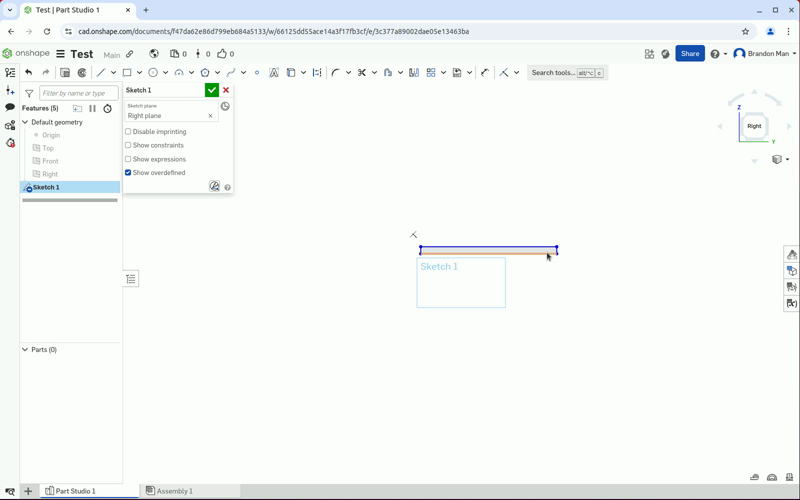
scroll(6)
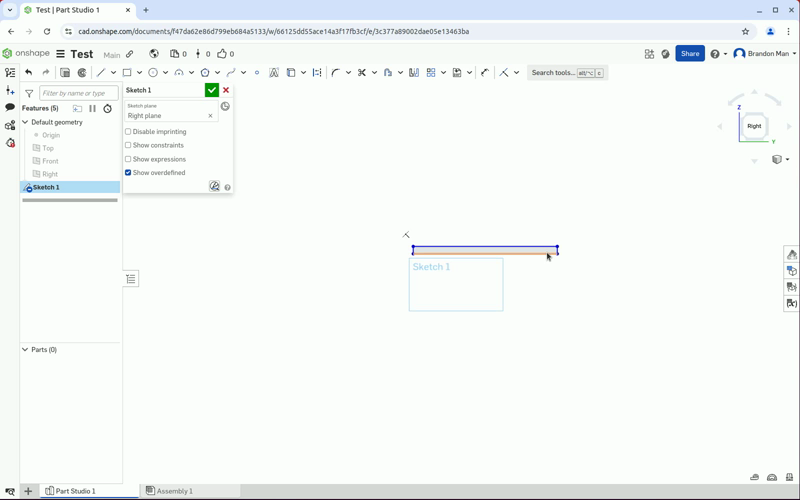
scroll(6)
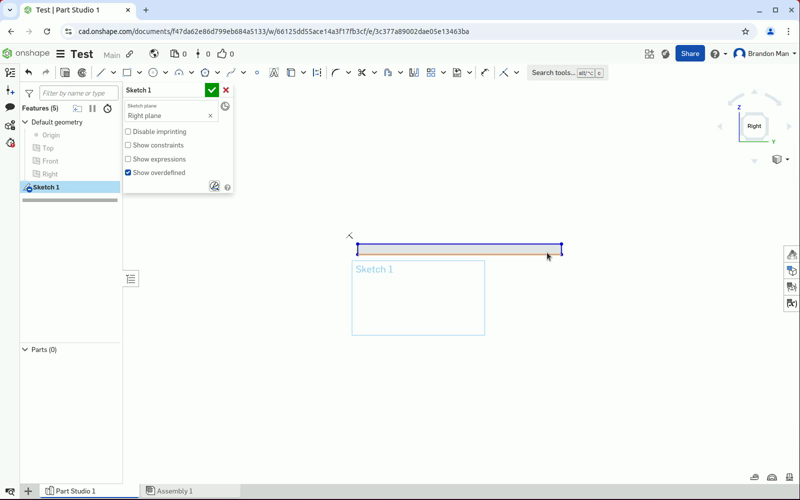
scroll(6)
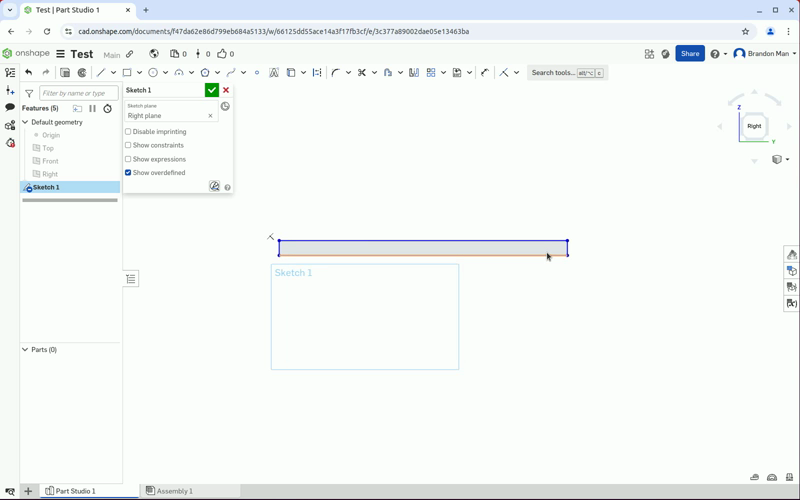
scroll(6)
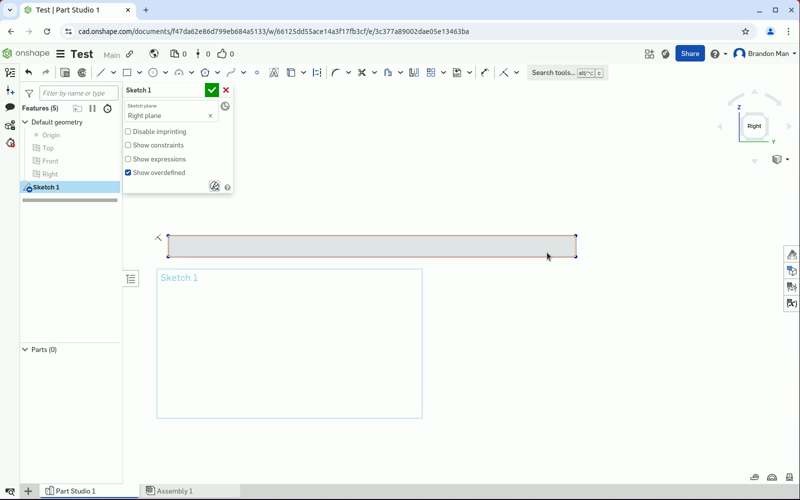
scroll(6)
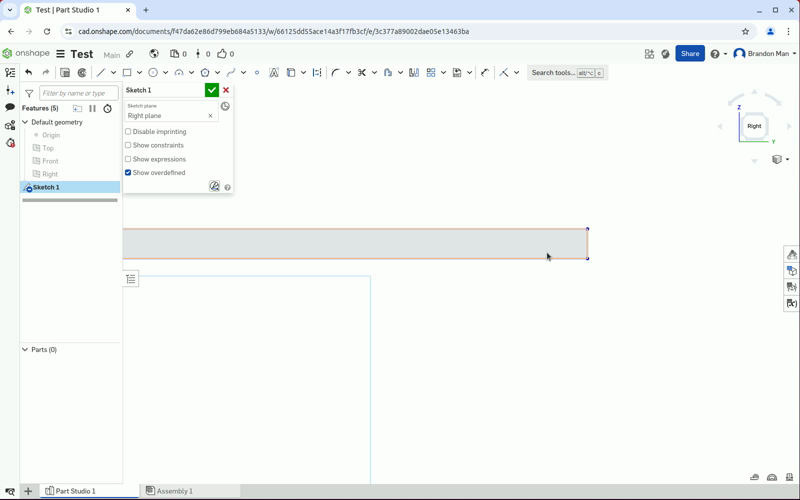
scroll(6)
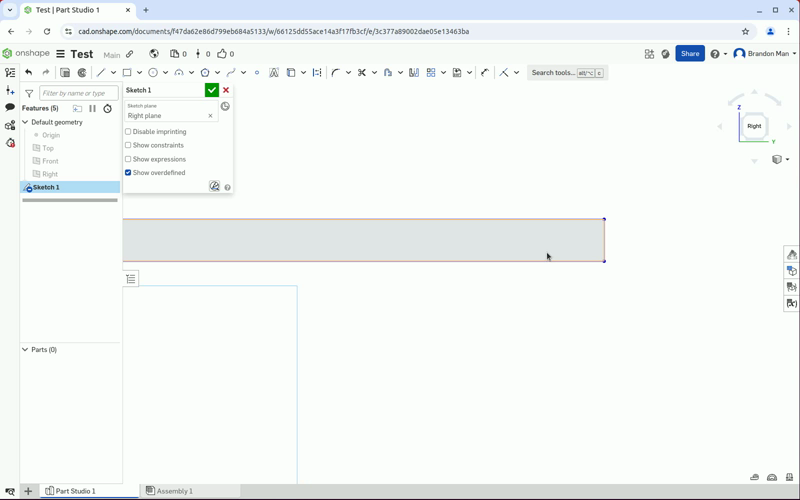
scroll(6)
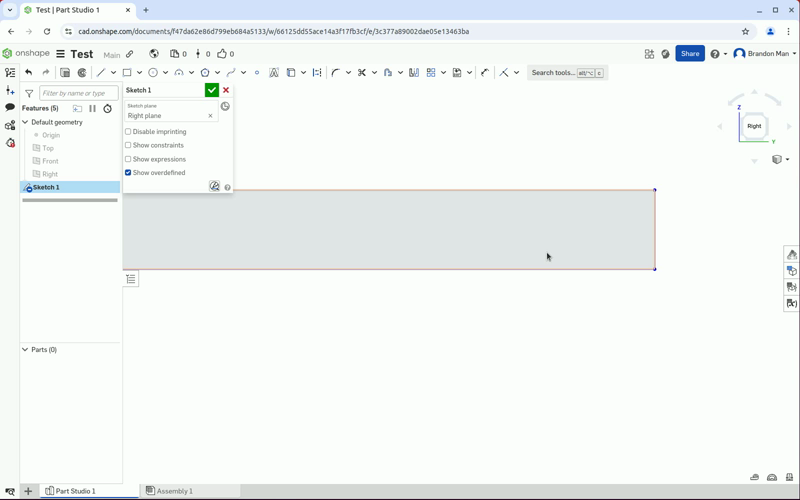
click(547, 252)
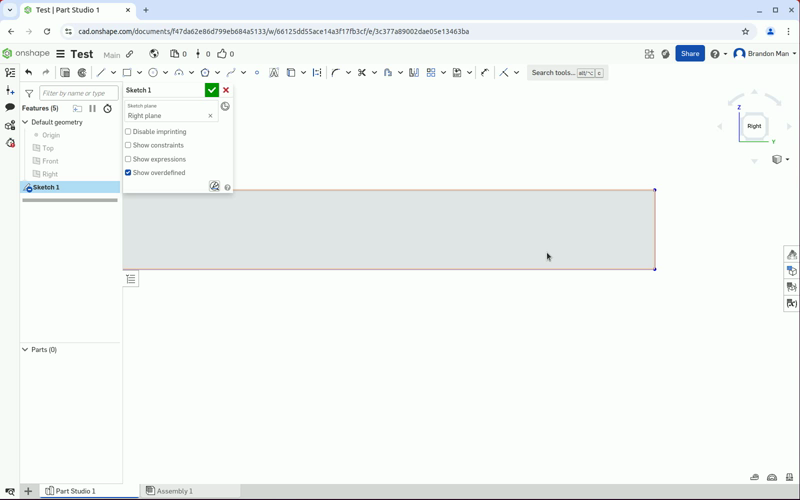
scroll(-6)
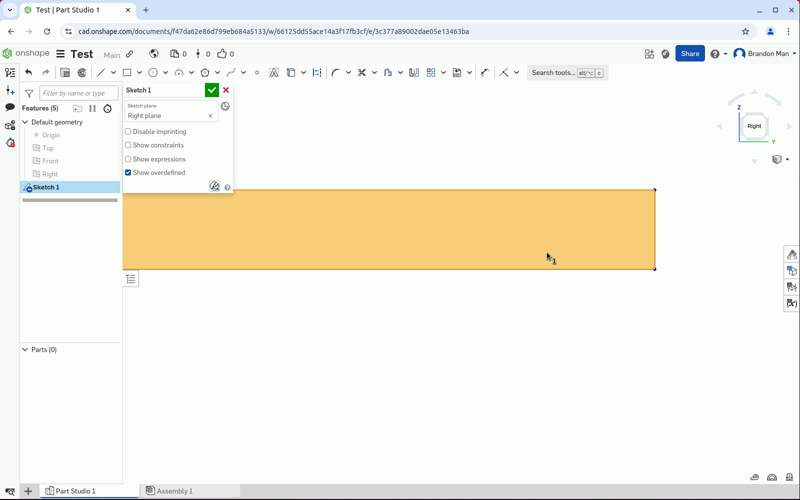
scroll(-6)
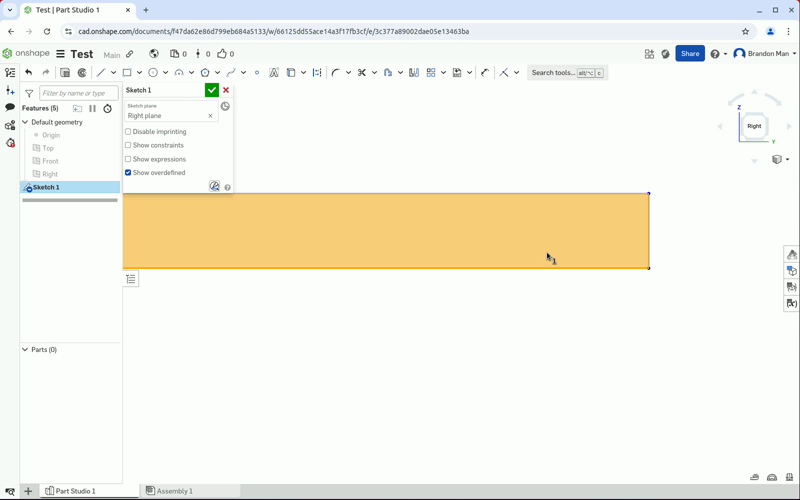
scroll(-6)
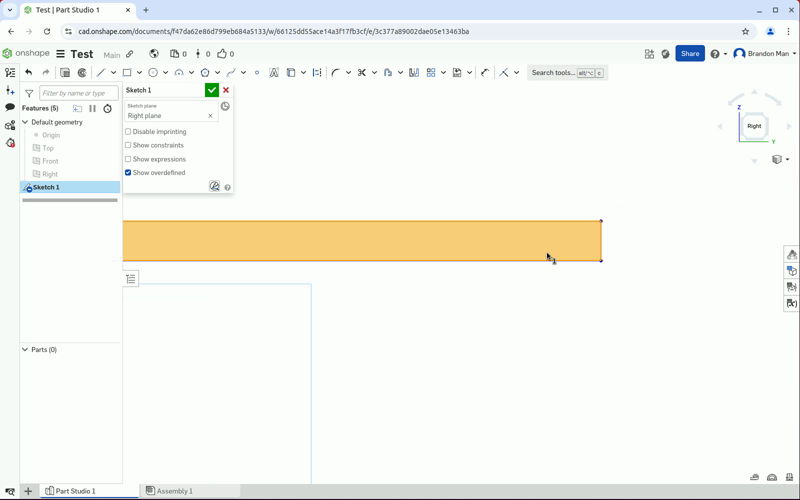
scroll(-6)
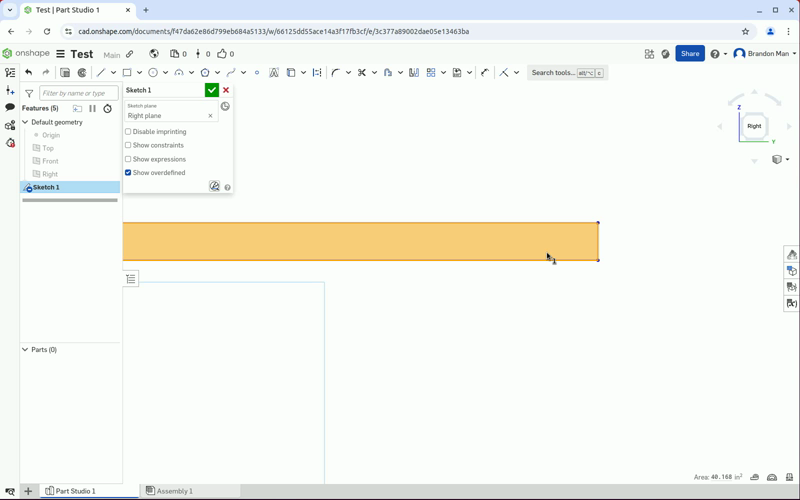
scroll(-6)
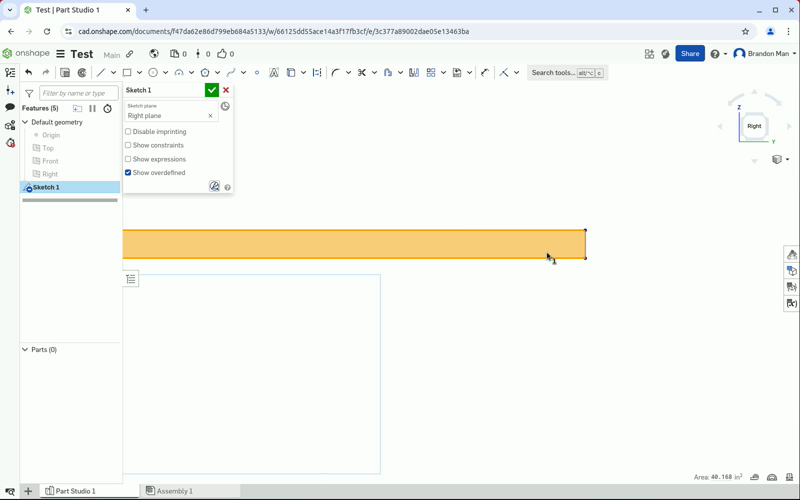
scroll(-6)
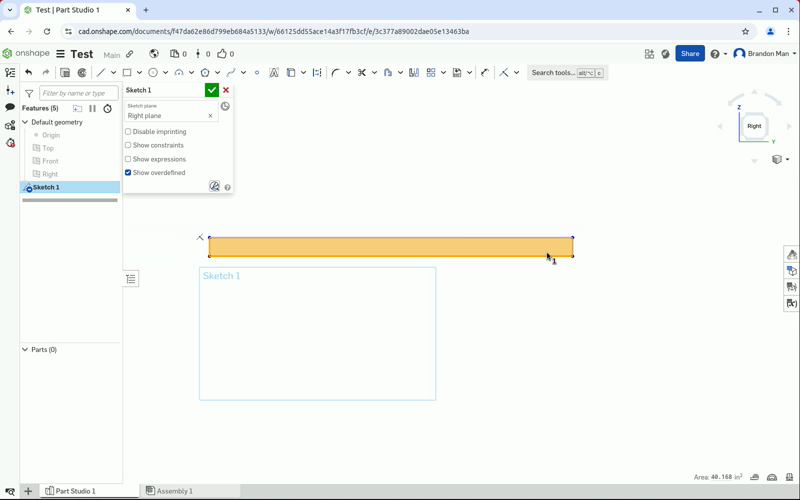
scroll(-6)
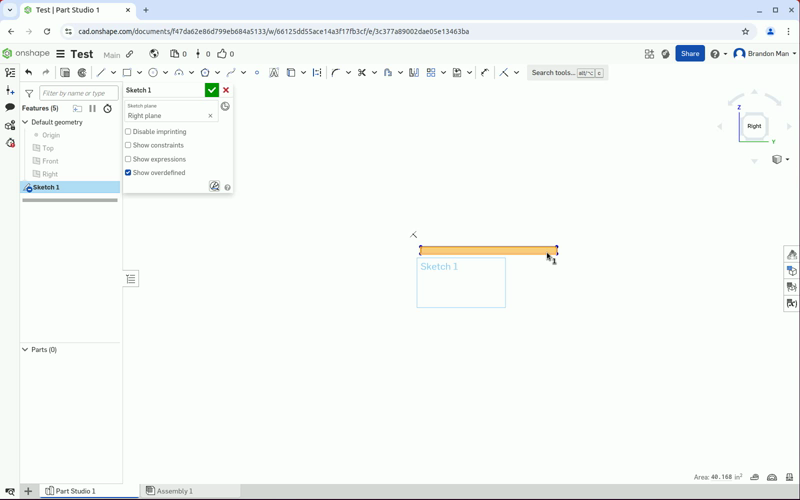
mouse_move(73, 352)
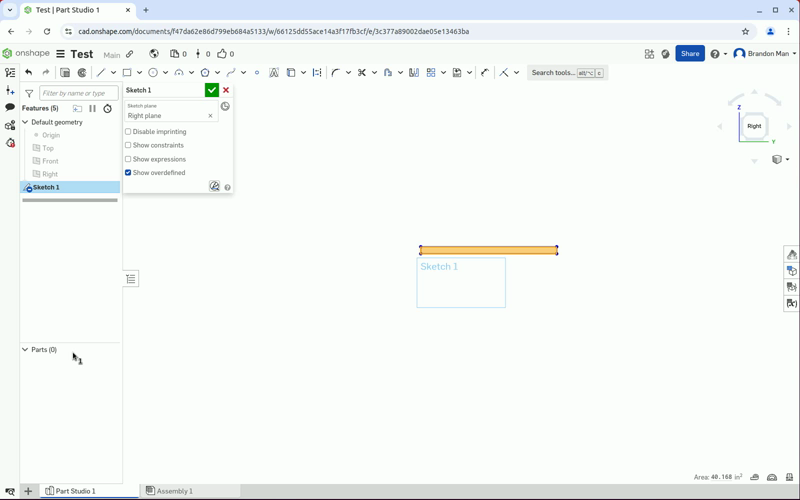
key(shift+y)
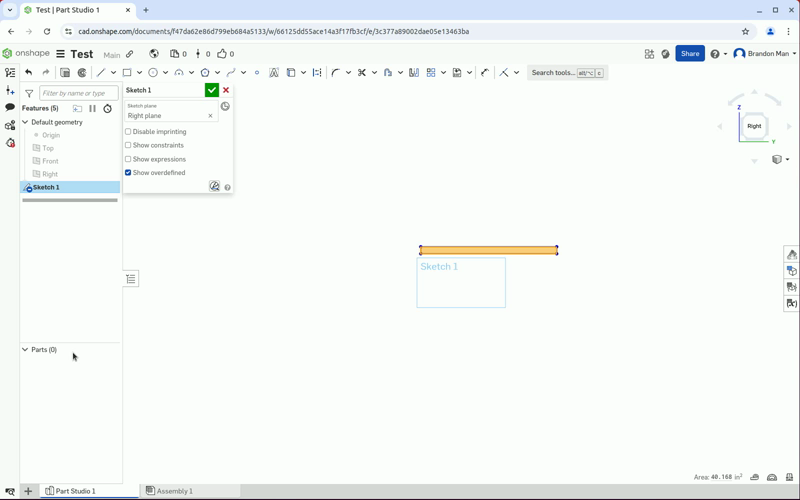
key(shift+e)
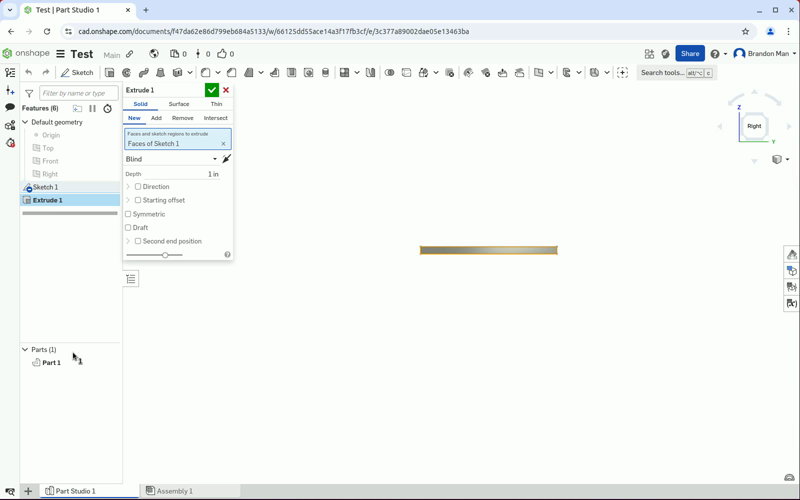
mouse_move(143, 106)
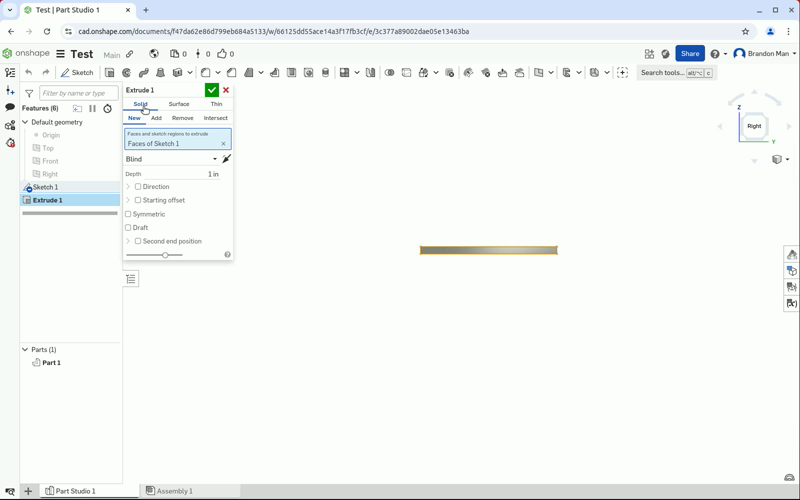
click(143, 106)
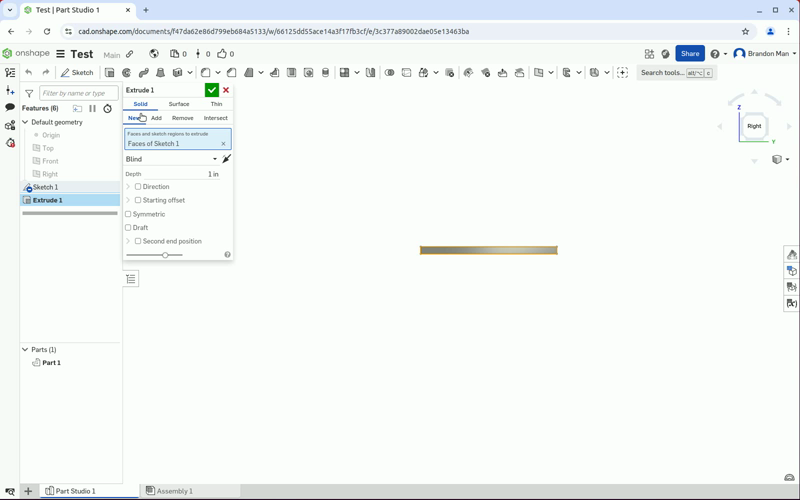
mouse_move(137, 120)
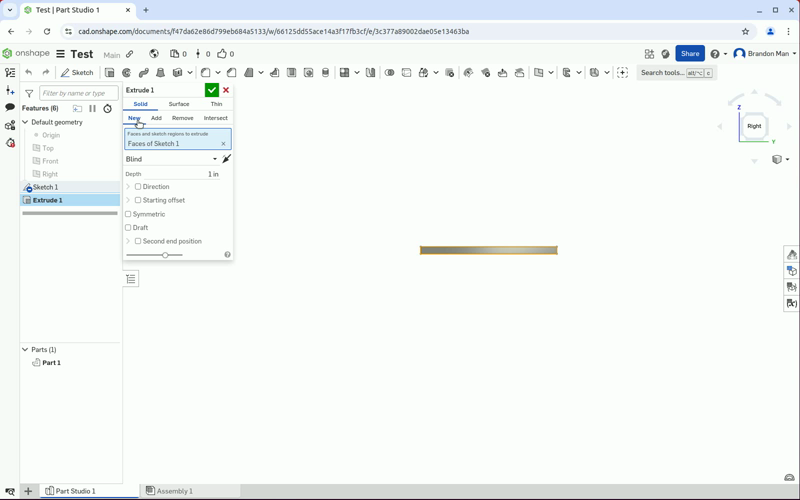
click(137, 120)
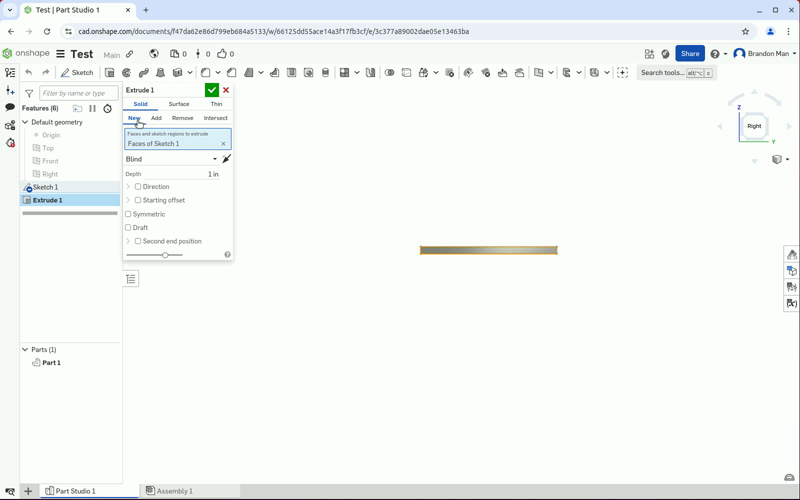
key(tab, 4)
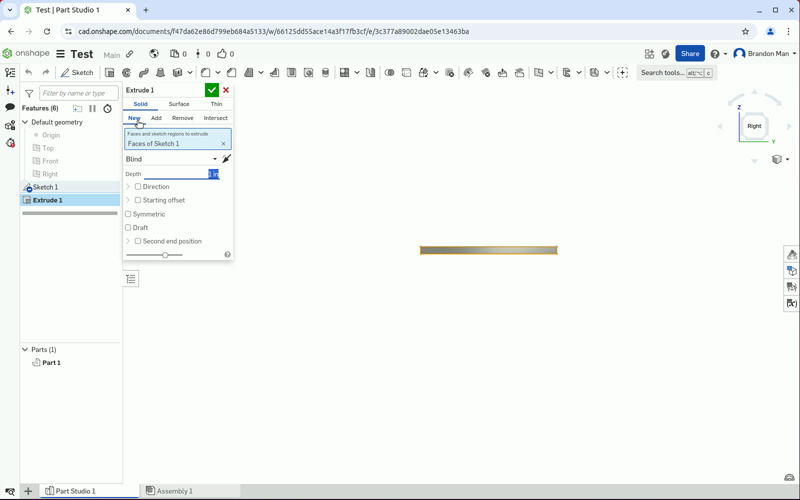
text(3.37)
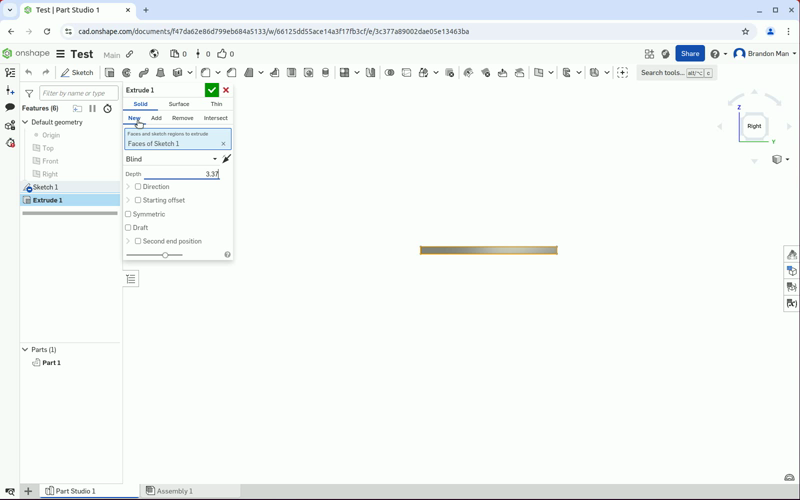
key(enter)
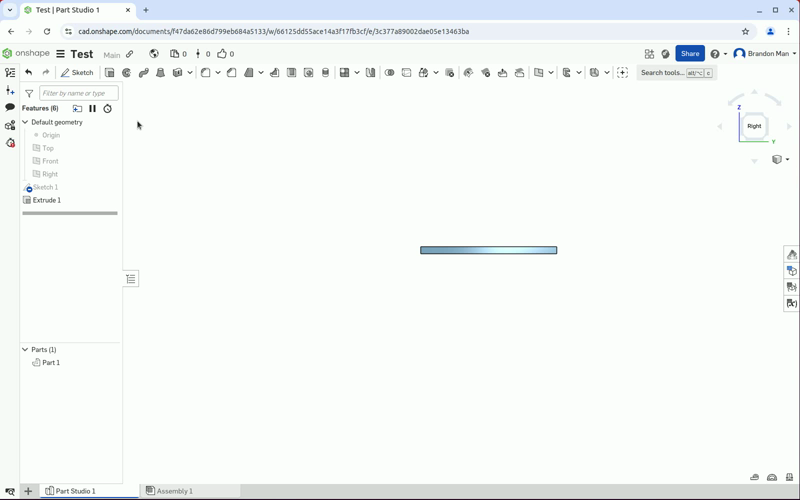
key(shift+h)
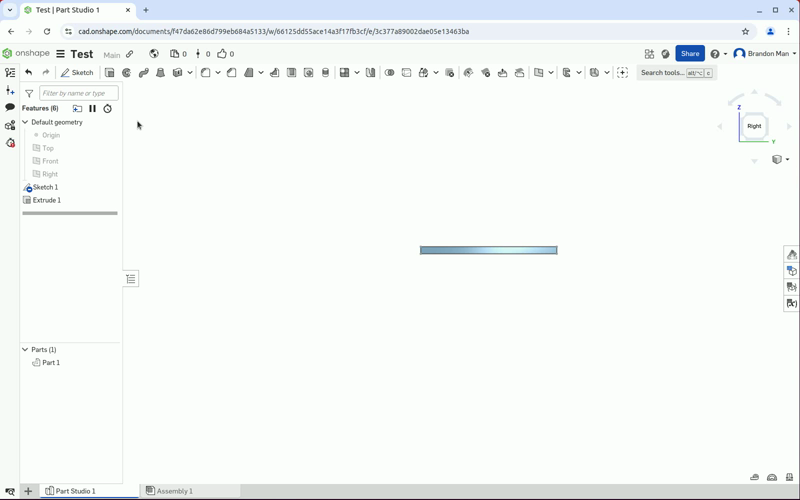
key(shift+h)
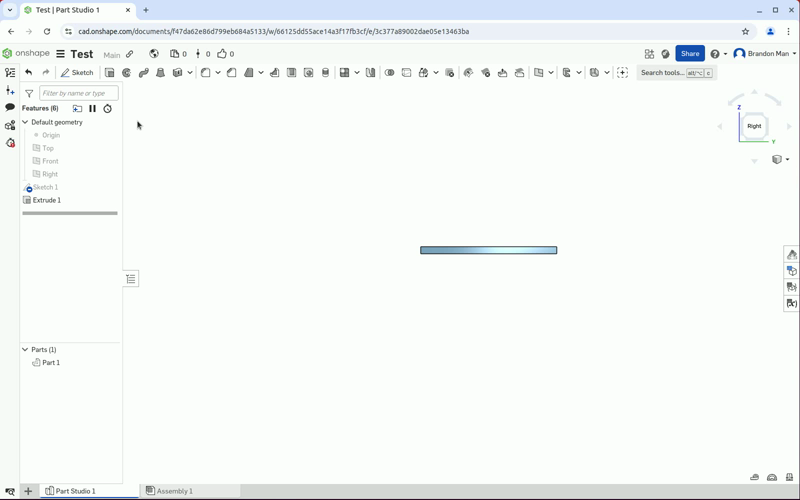
mouse_move(73, 189)
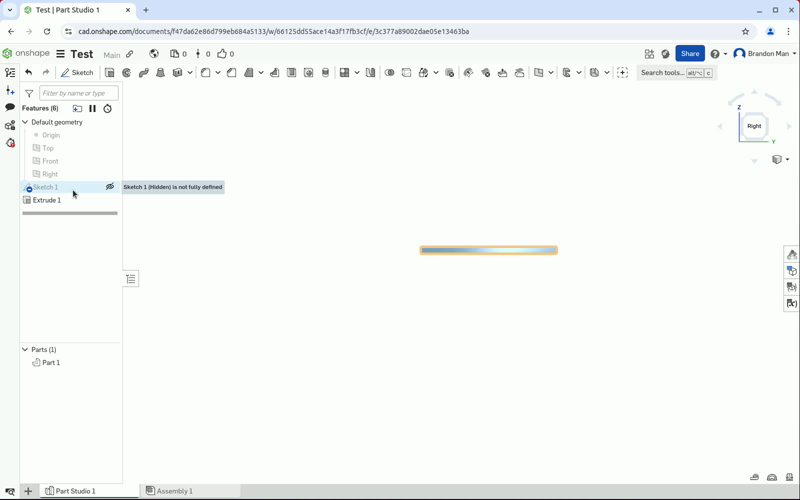
click(73, 189)
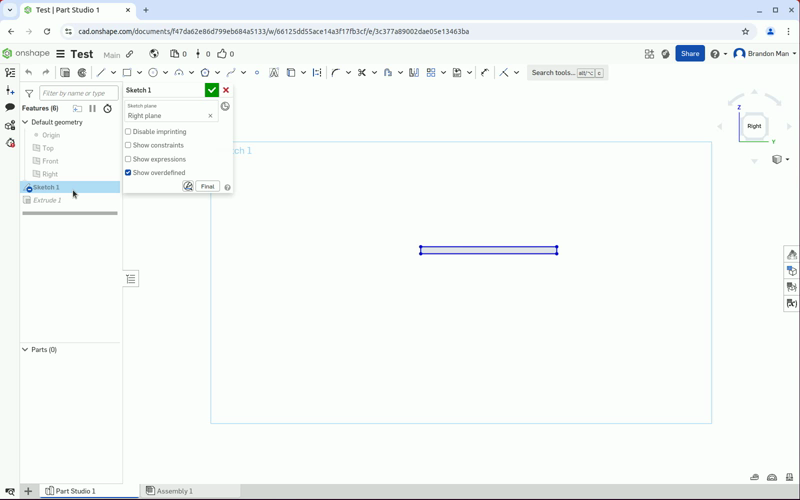
mouse_move(229, 92)
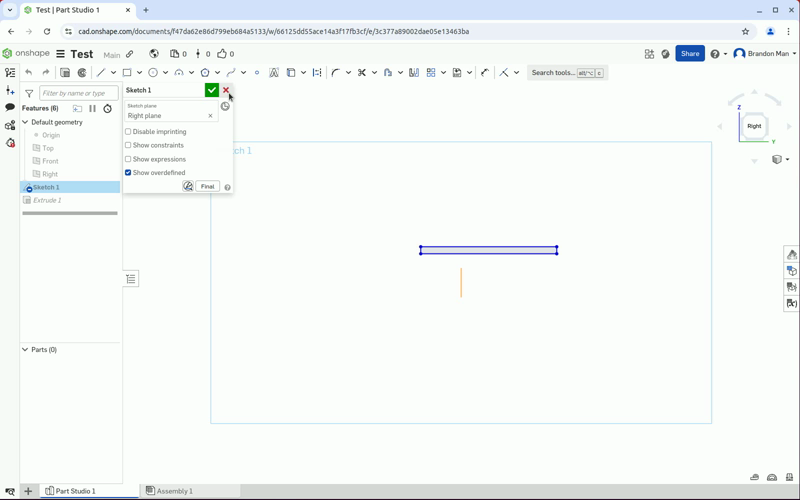
click(229, 92)
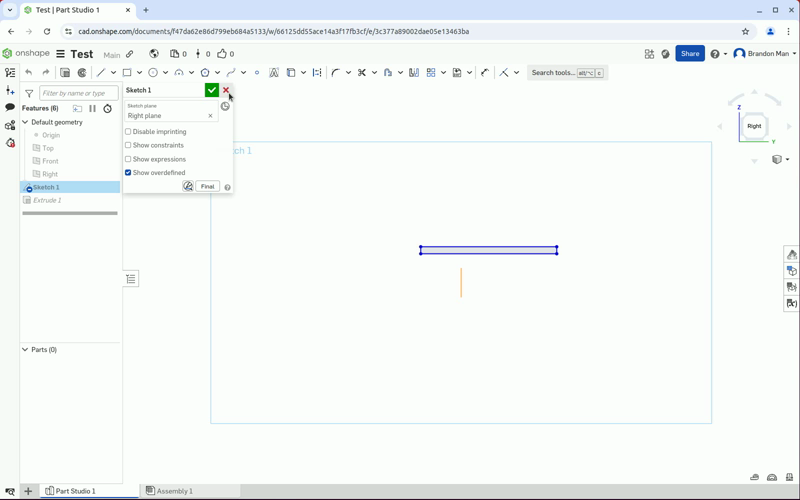
key(shift+s)
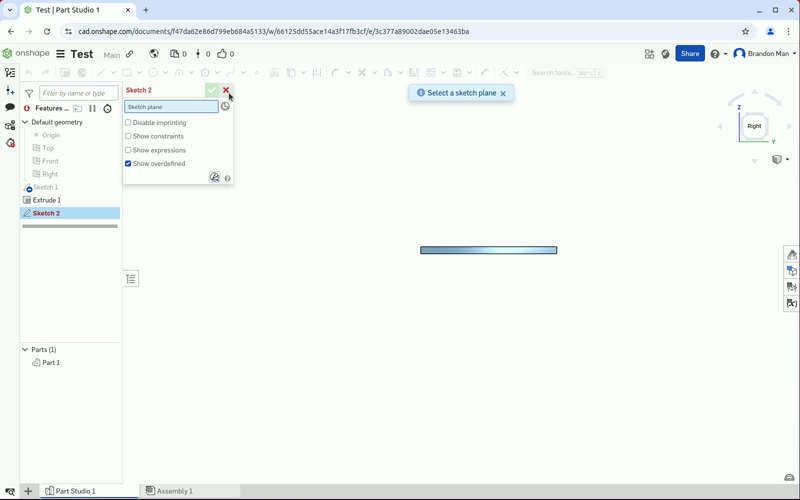
mouse_move(73, 176)
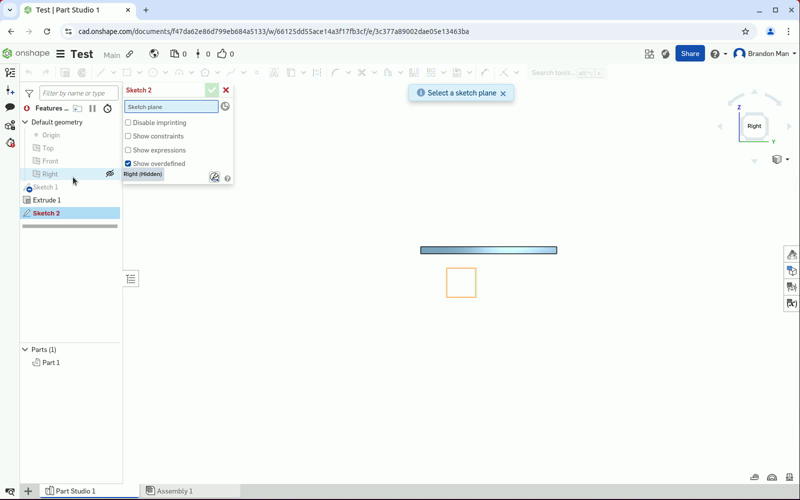
click(73, 176)
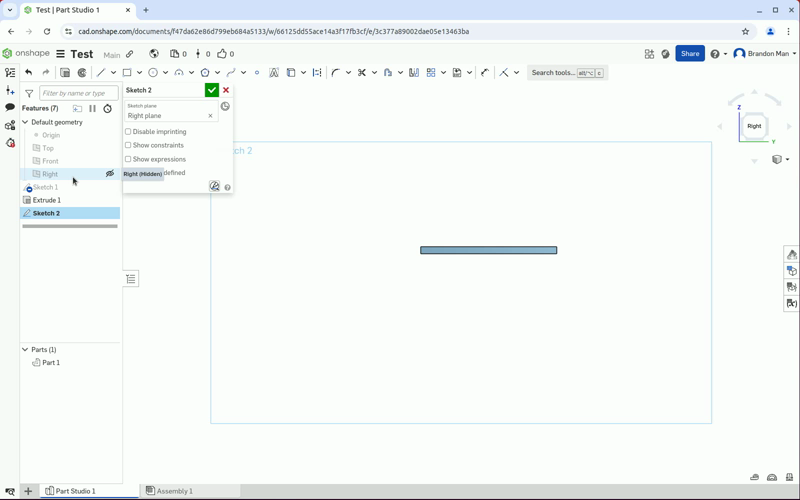
mouse_move(73, 352)
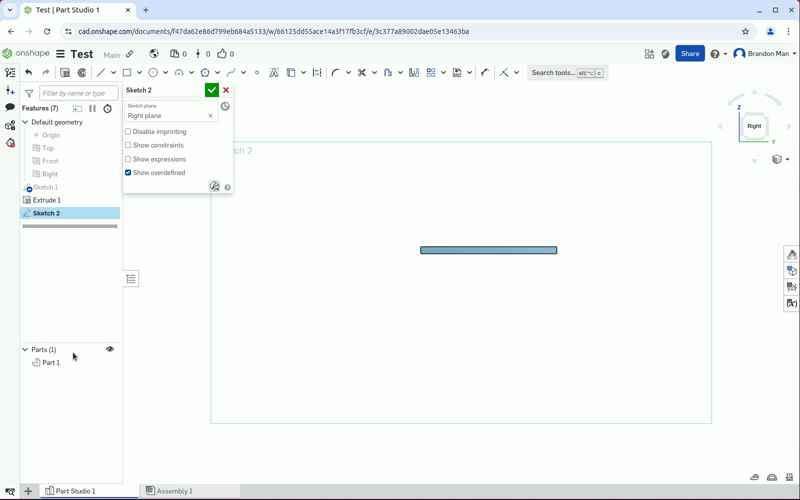
key(y)
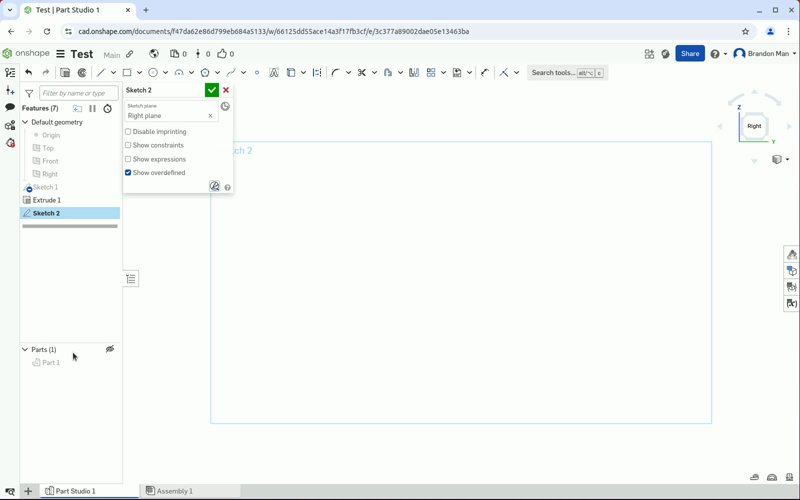
key(l)
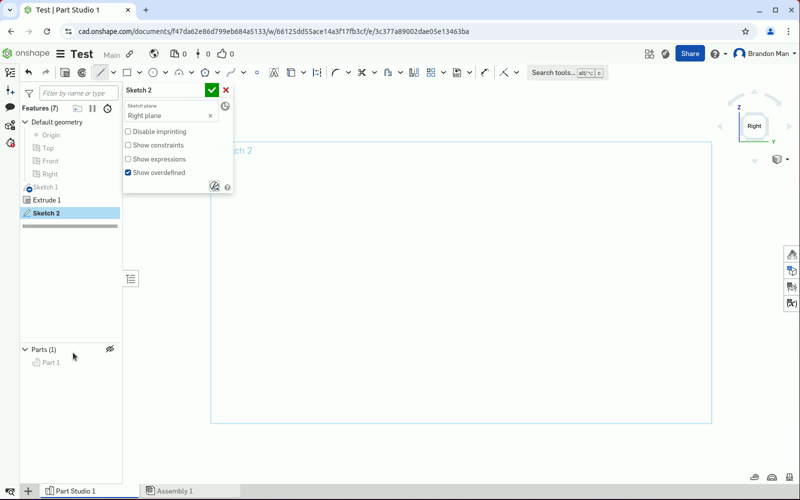
key_down(shift)
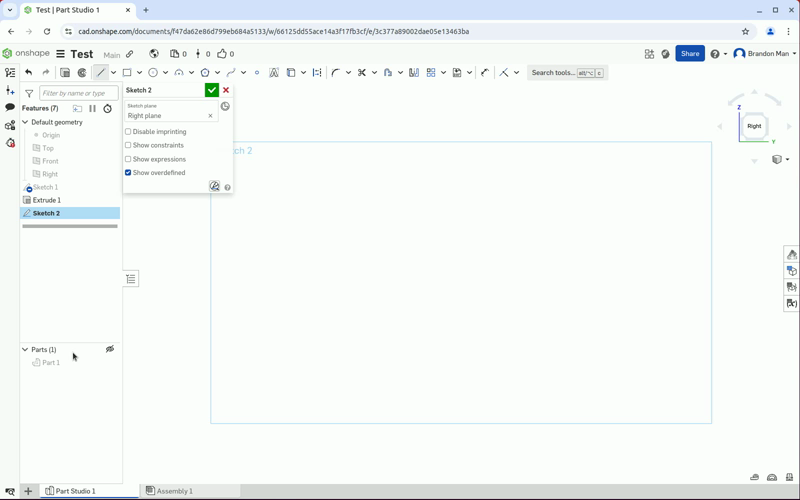
mouse_move(420, 320)
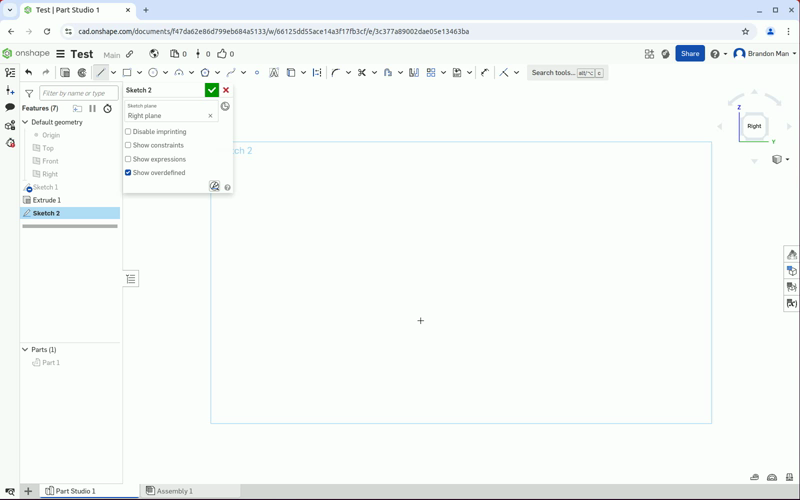
click(420, 320)
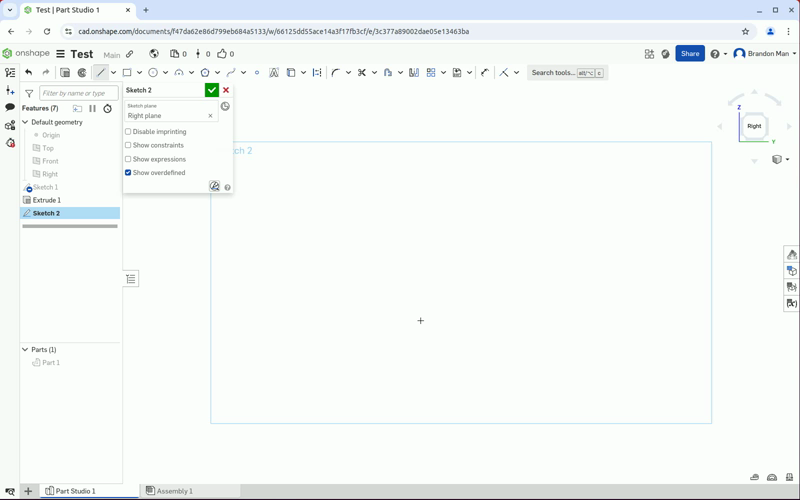
key_up(shift)
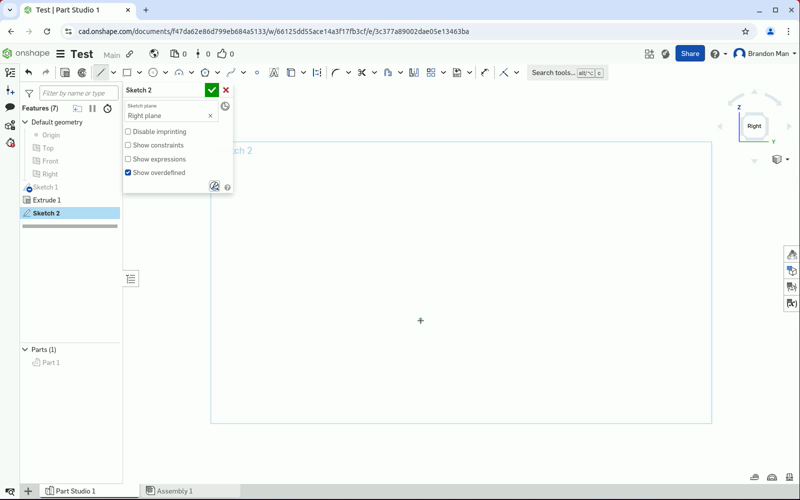
key_down(shift)
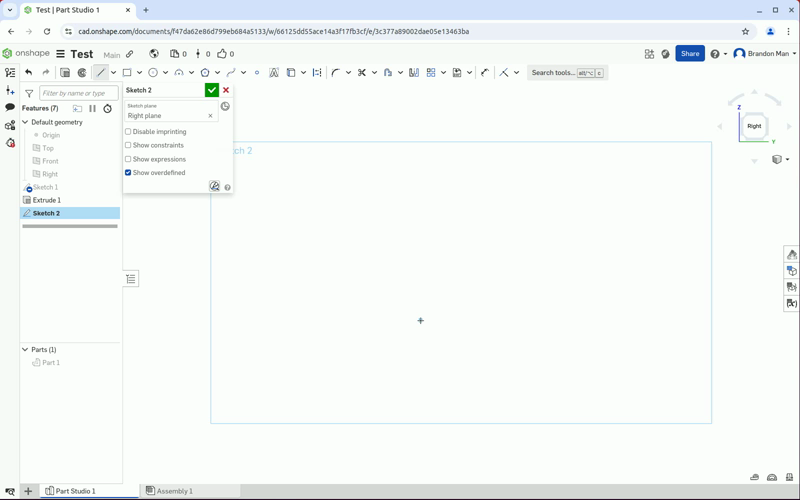
mouse_move(556, 320)
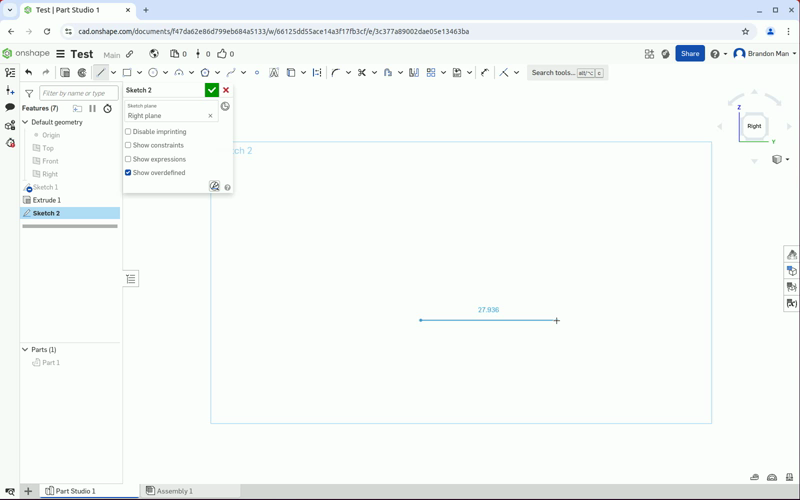
click(556, 320)
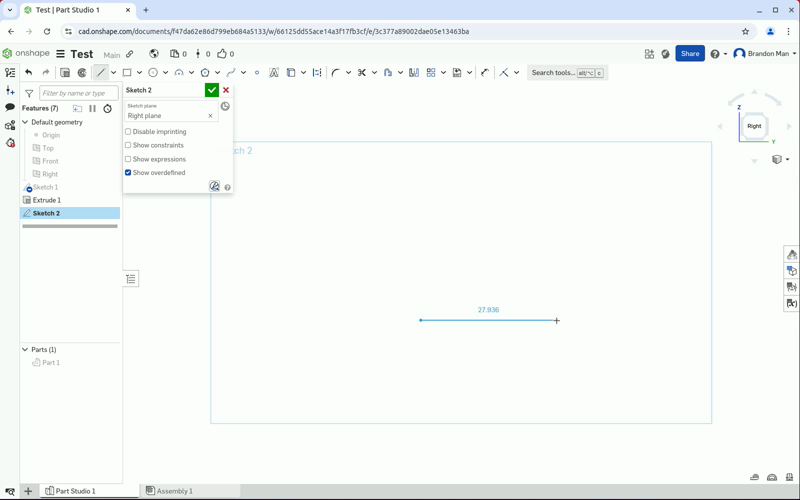
key_up(shift)
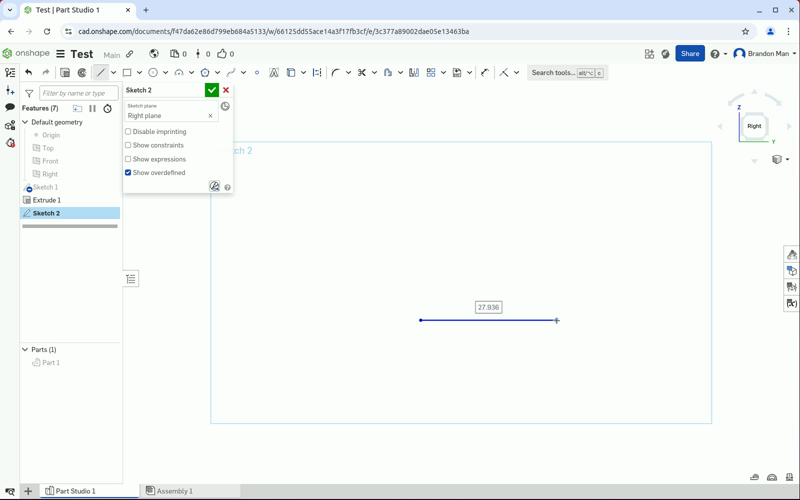
key_down(shift)
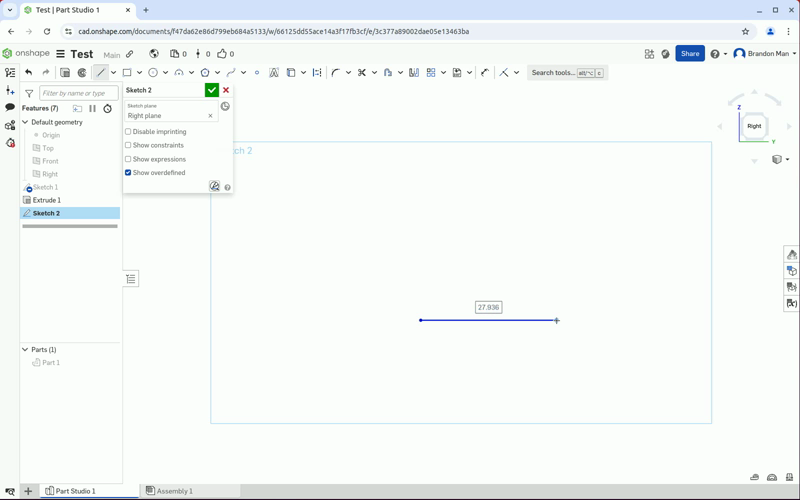
mouse_move(556, 257)
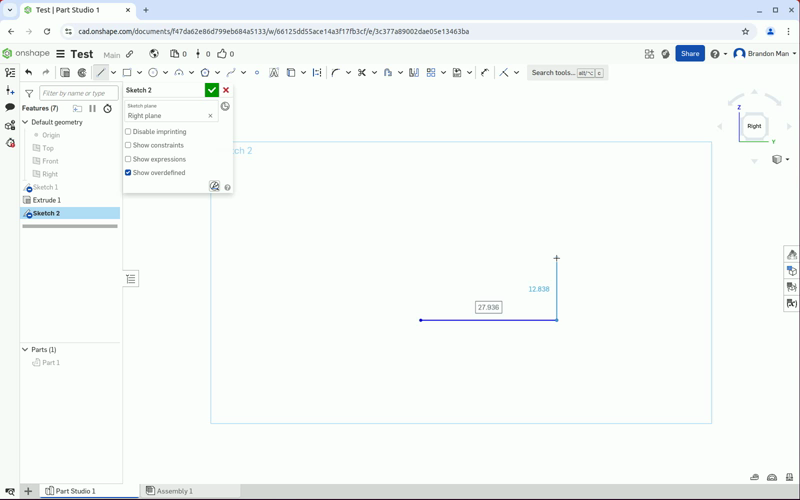
click(556, 257)
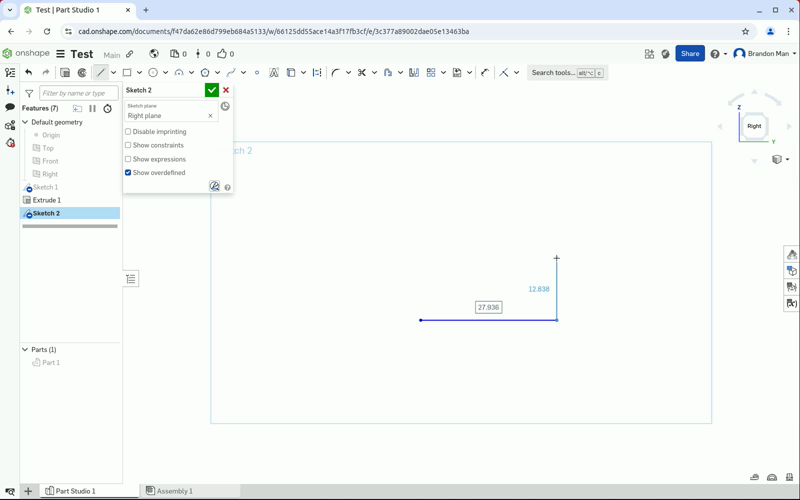
key_up(shift)
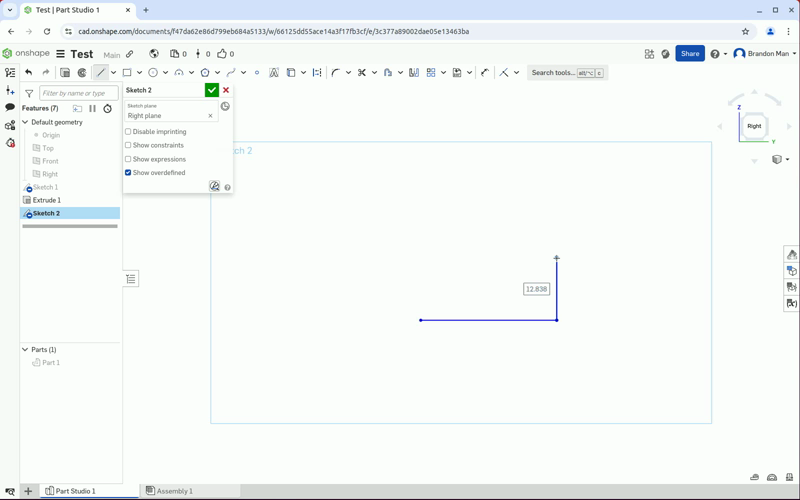
key_down(shift)
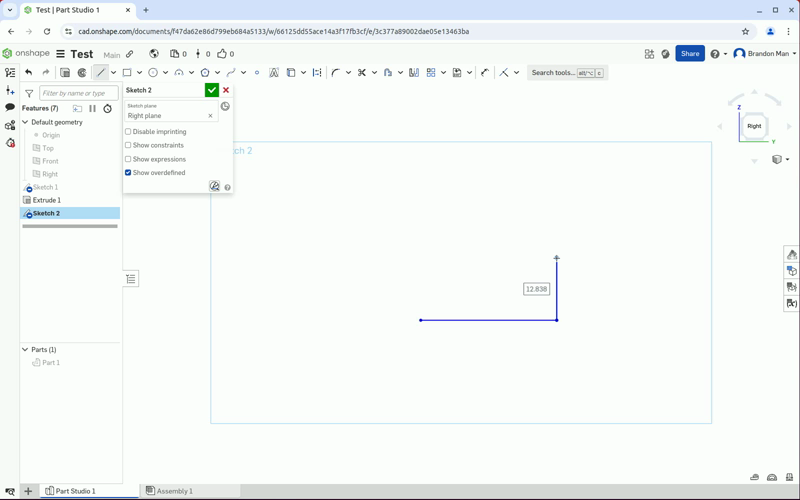
mouse_move(420, 257)
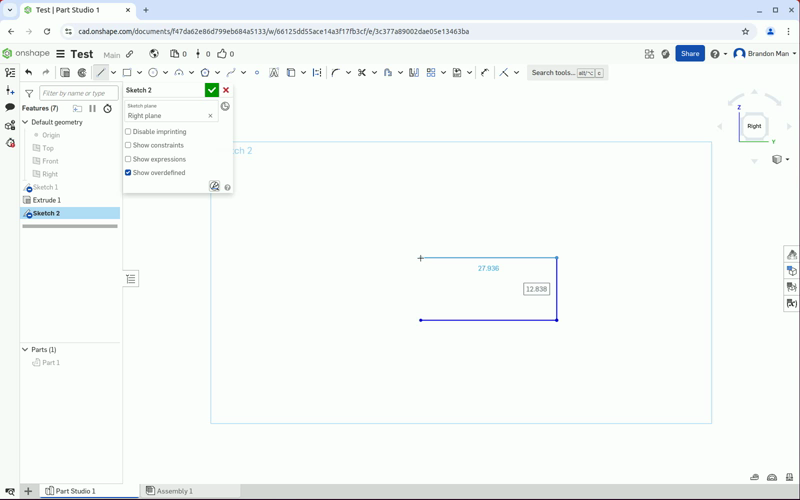
click(420, 257)
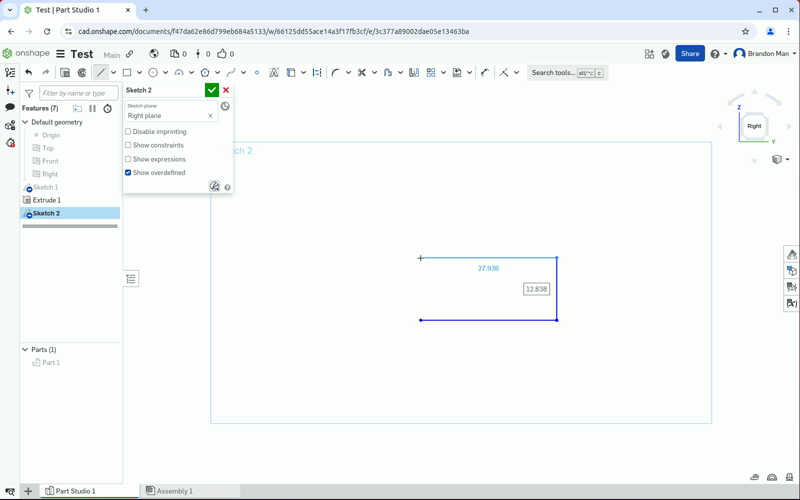
key_up(shift)
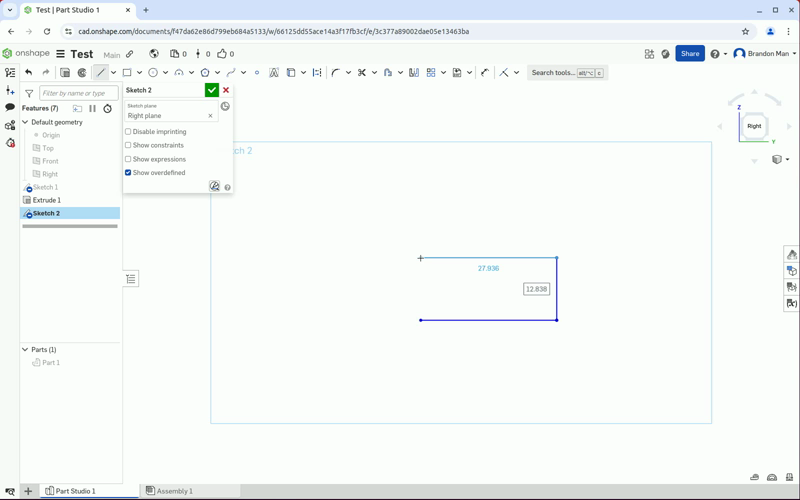
key_down(shift)
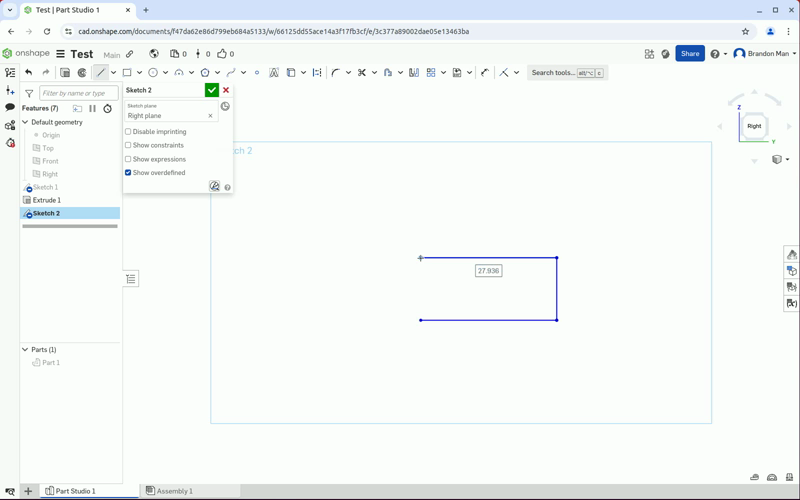
mouse_move(420, 320)
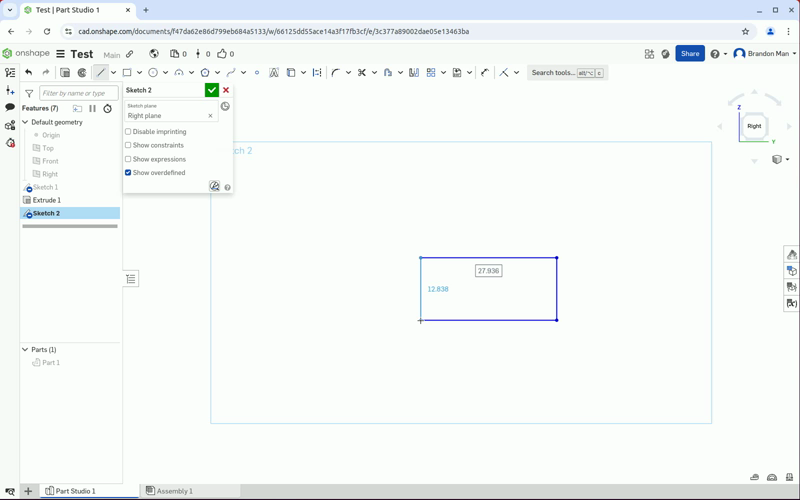
key_up(shift)
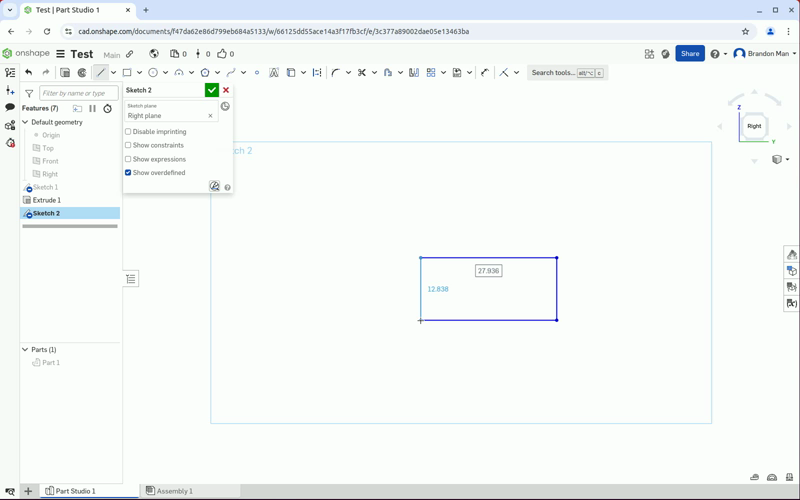
click(420, 320)
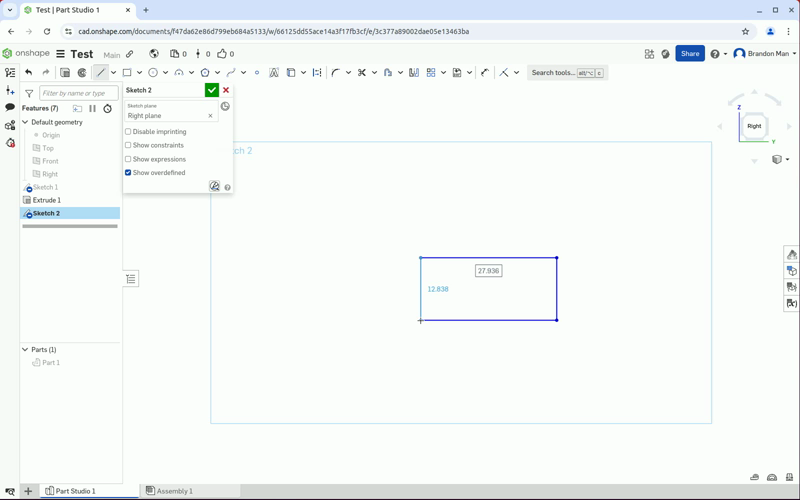
key(esc)
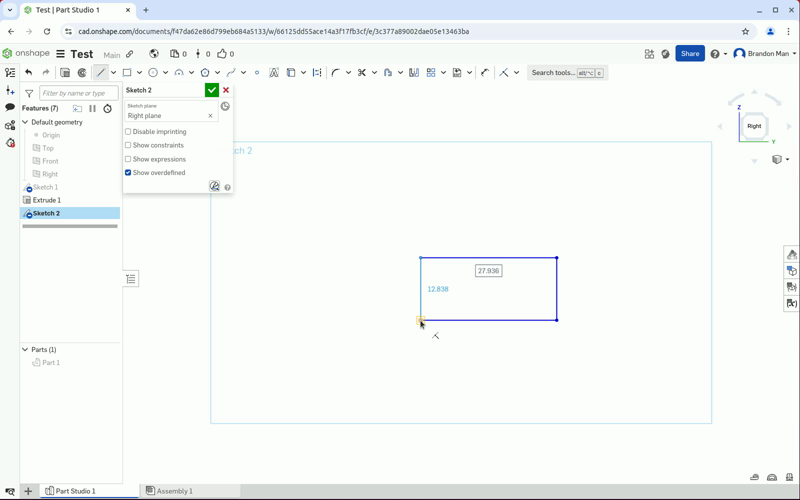
mouse_move(499, 268)
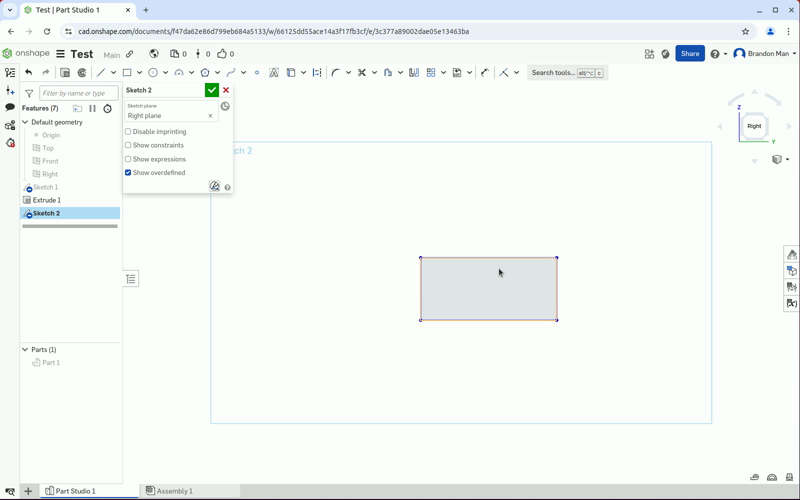
click(499, 268)
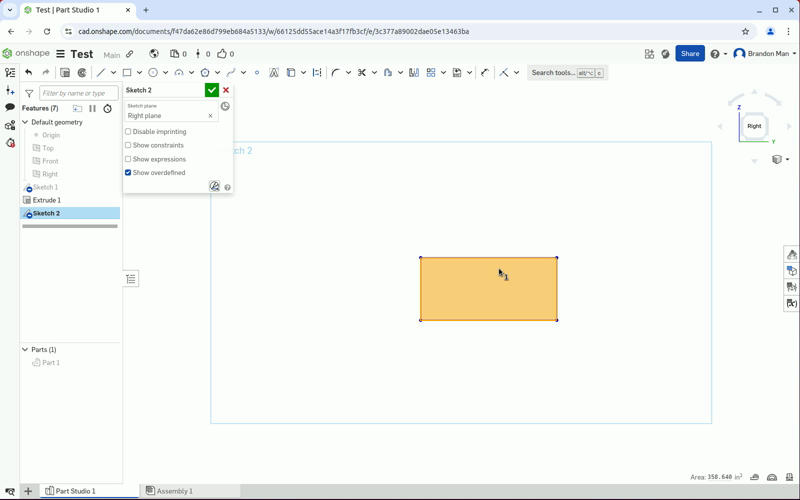
mouse_move(73, 352)
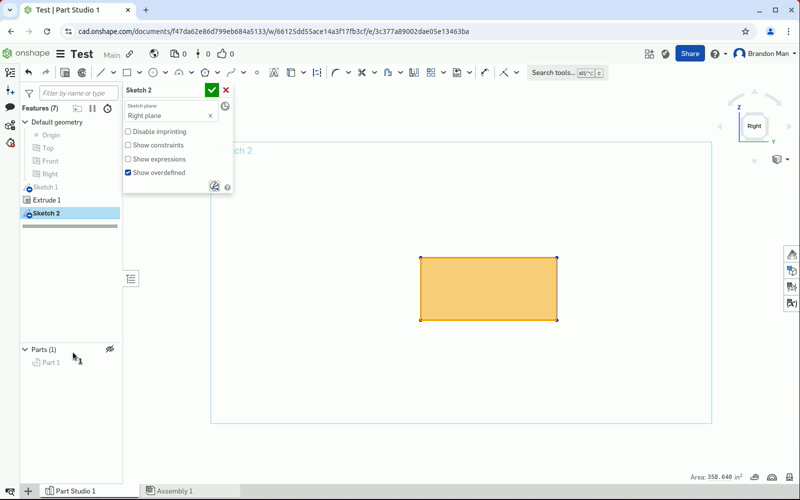
key(shift+y)
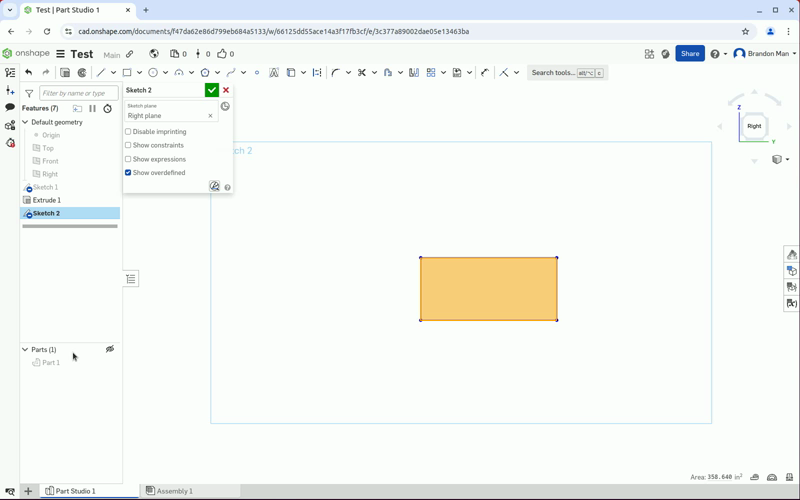
key(shift+e)
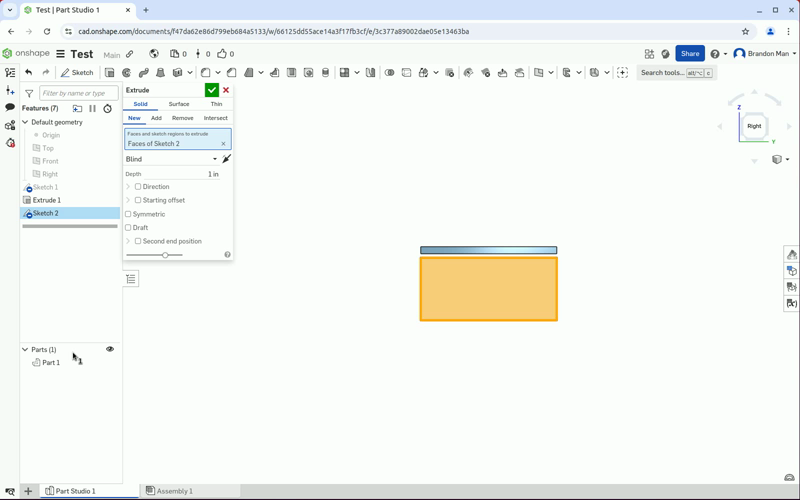
mouse_move(143, 106)
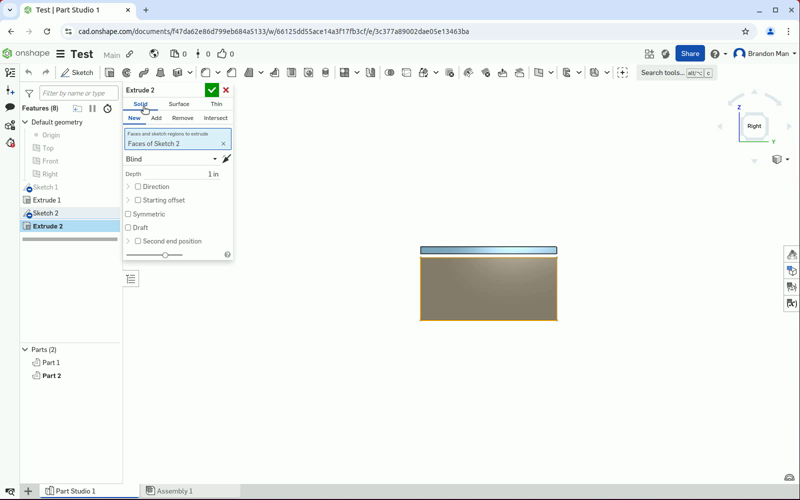
click(143, 106)
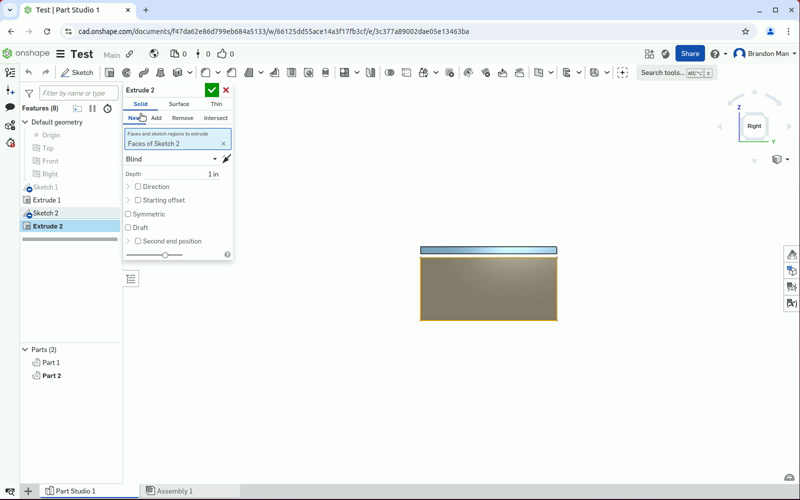
mouse_move(137, 120)
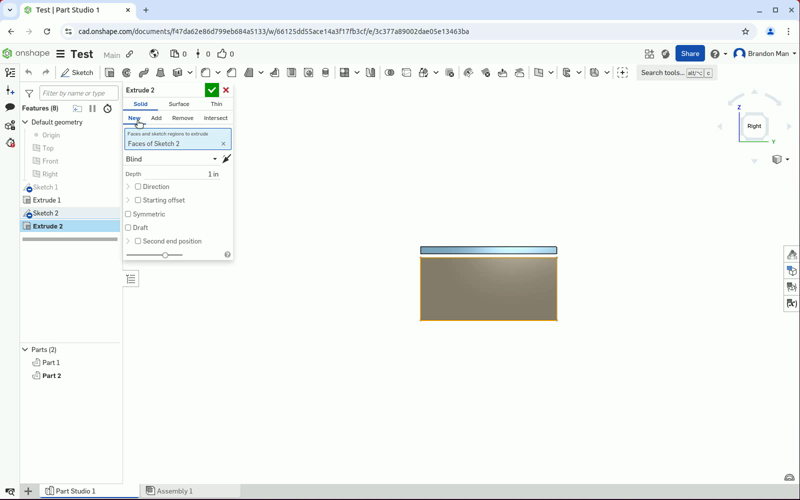
click(137, 120)
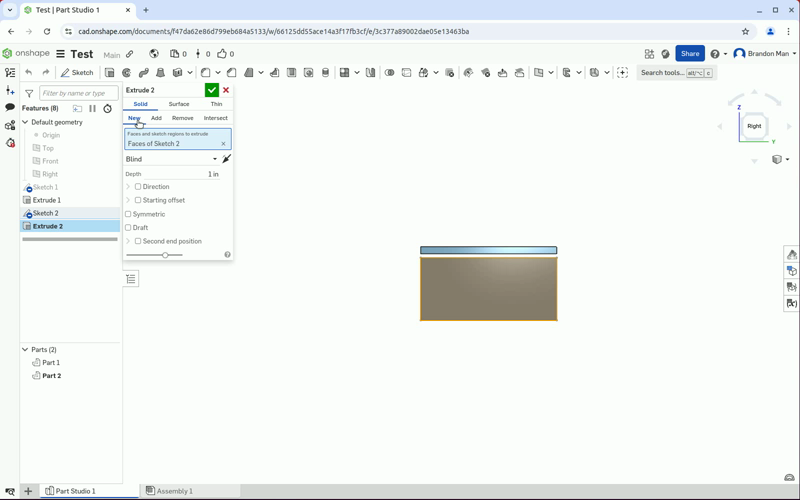
key(tab, 4)
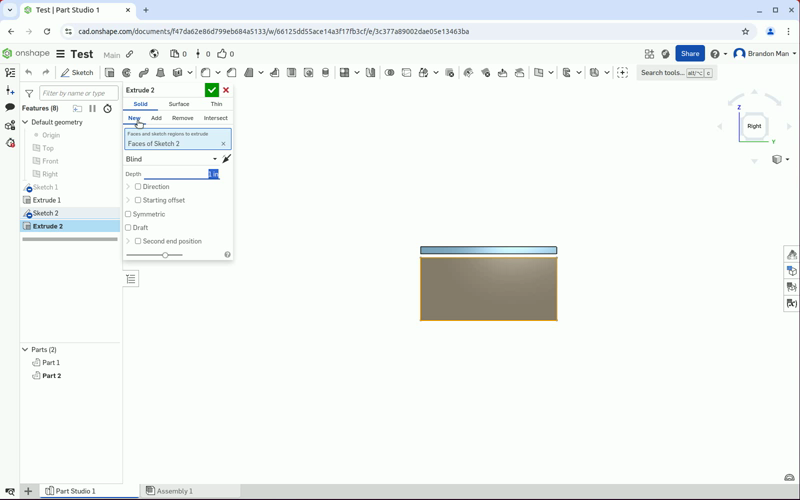
text(3.37)
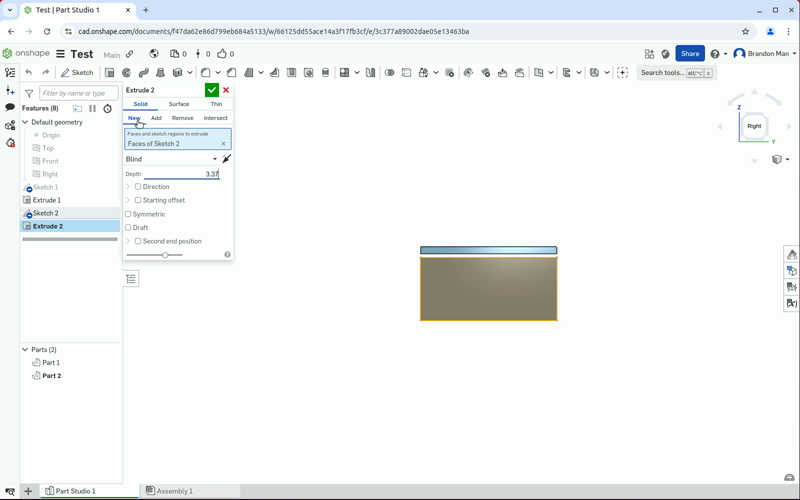
key(enter)
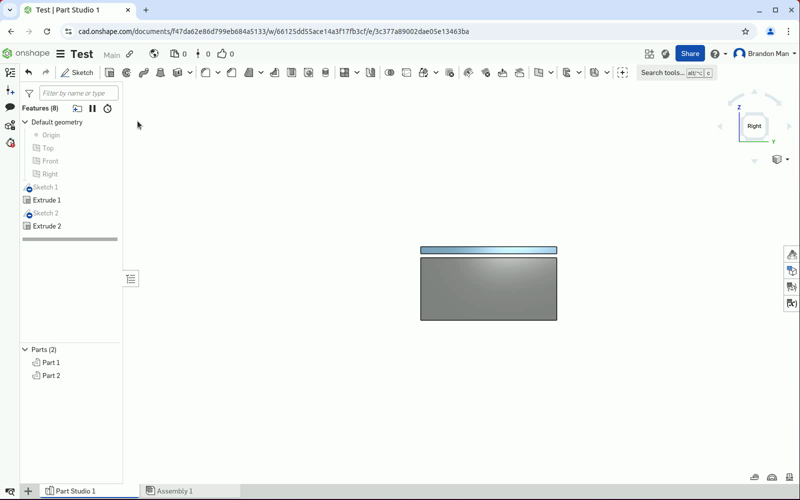
key(shift+h)
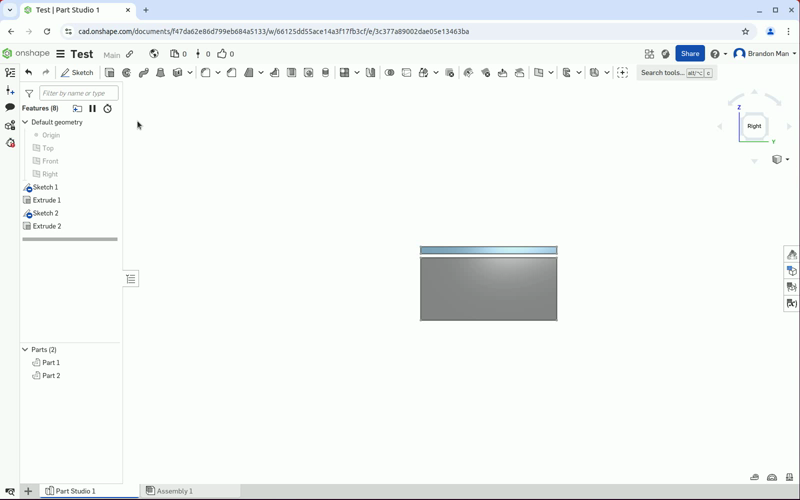
key(shift+h)
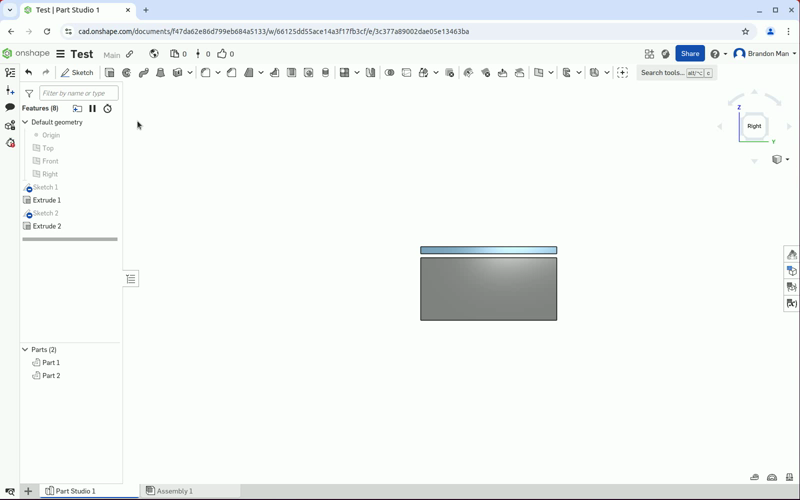
mouse_move(73, 189)
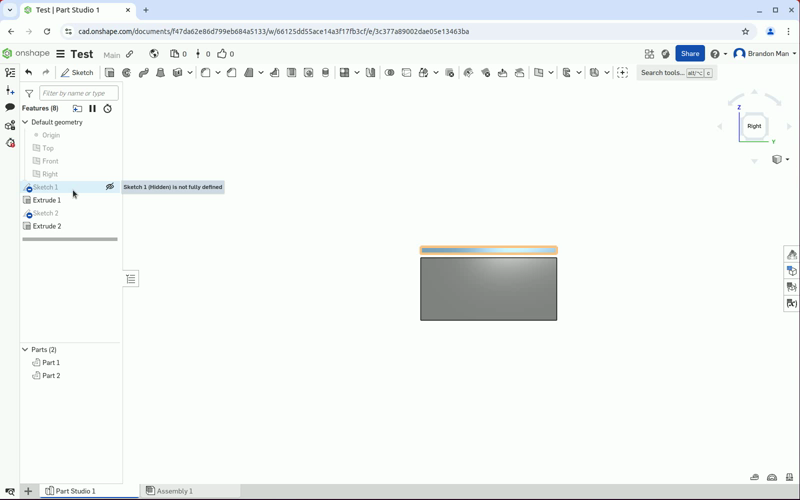
click(73, 189)
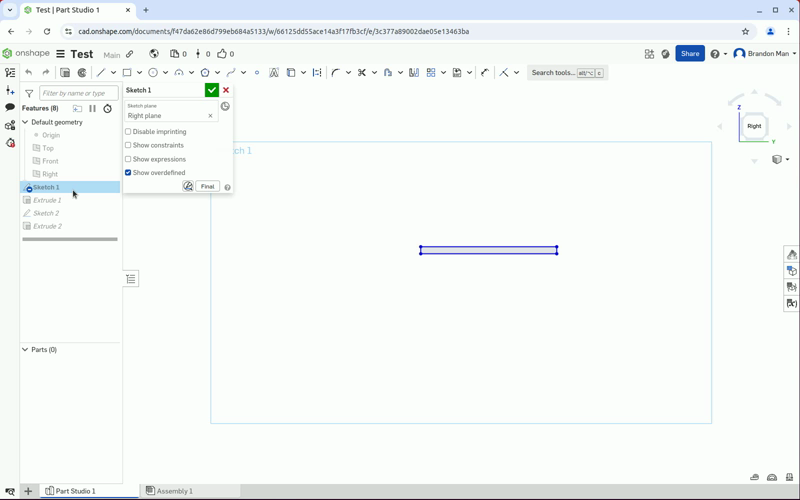
mouse_move(229, 92)
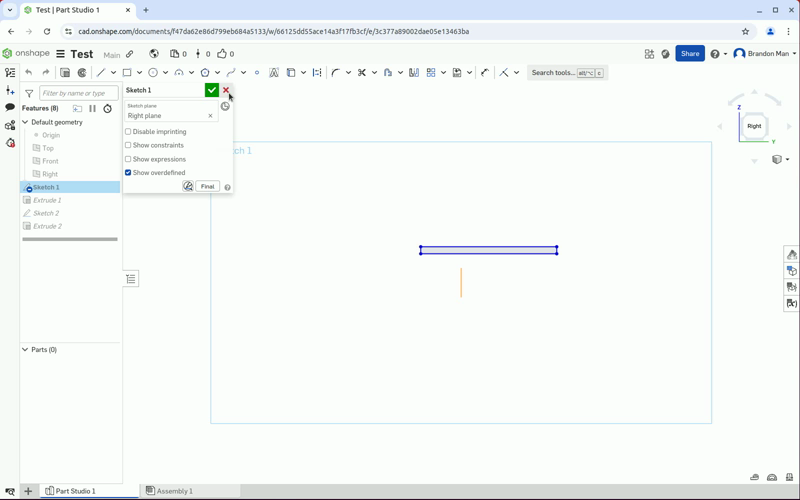
click(229, 92)
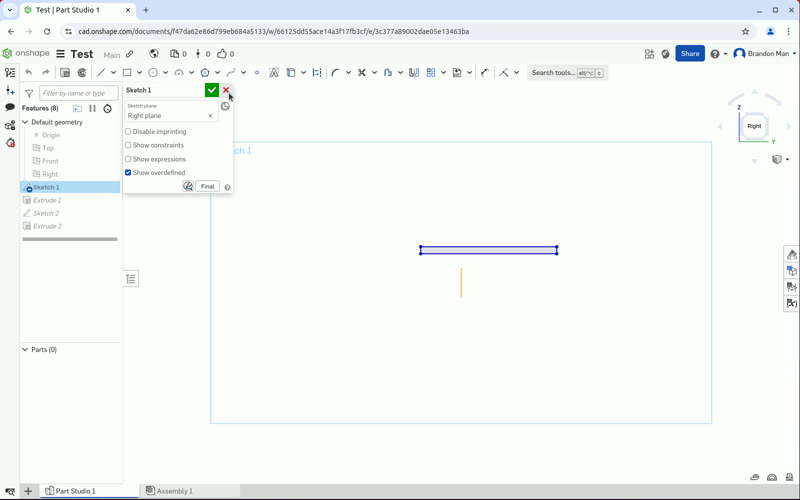
key(shift+s)
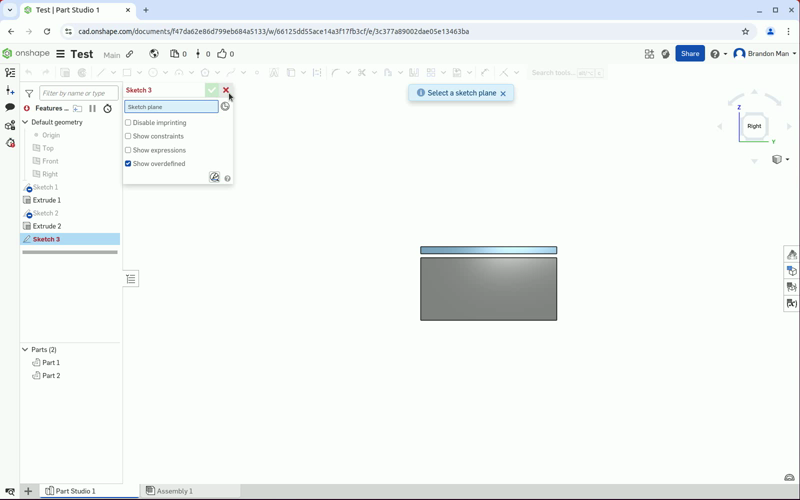
mouse_move(73, 176)
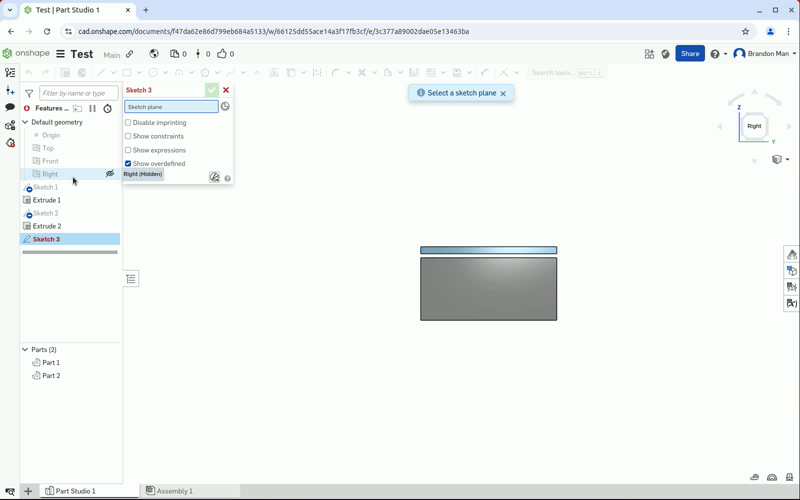
click(73, 176)
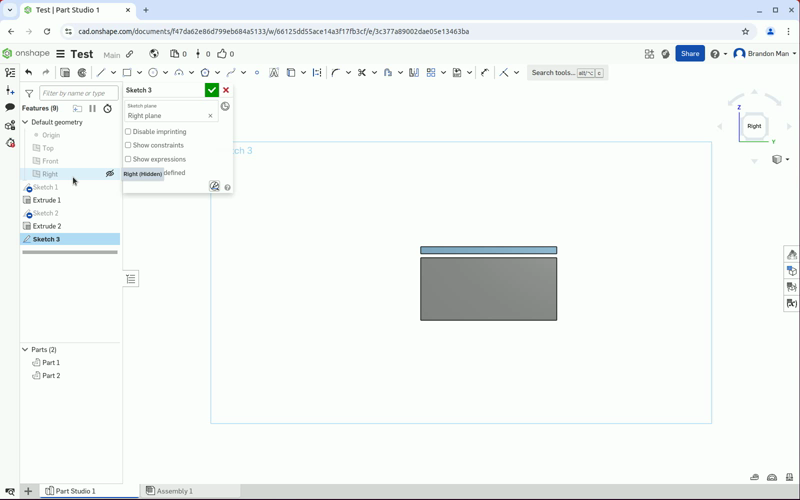
mouse_move(73, 352)
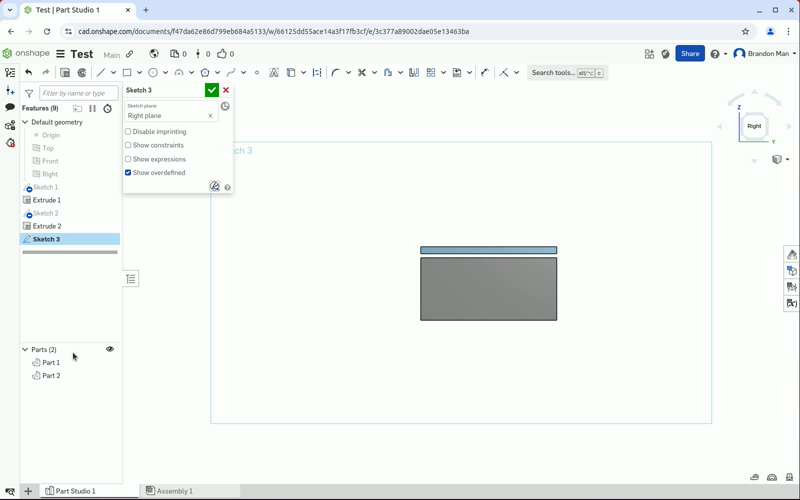
key(y)
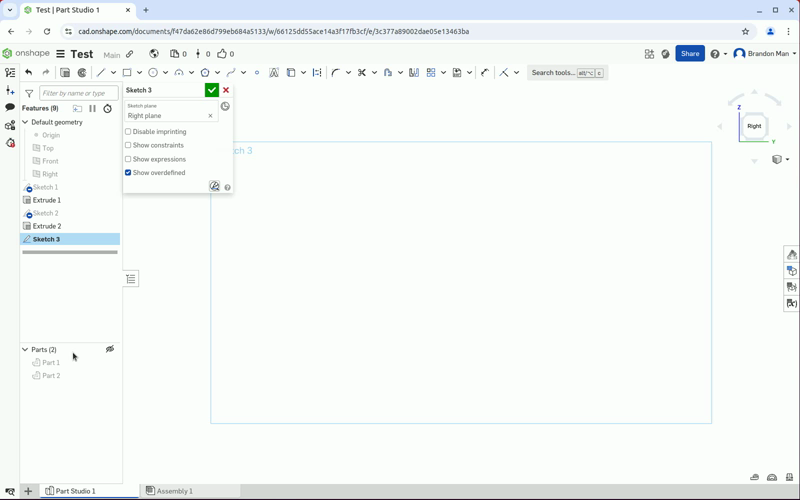
key(l)
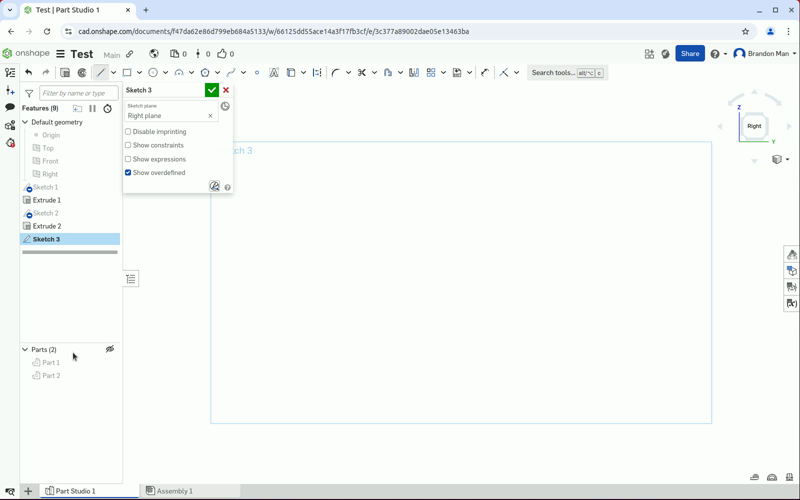
key_down(shift)
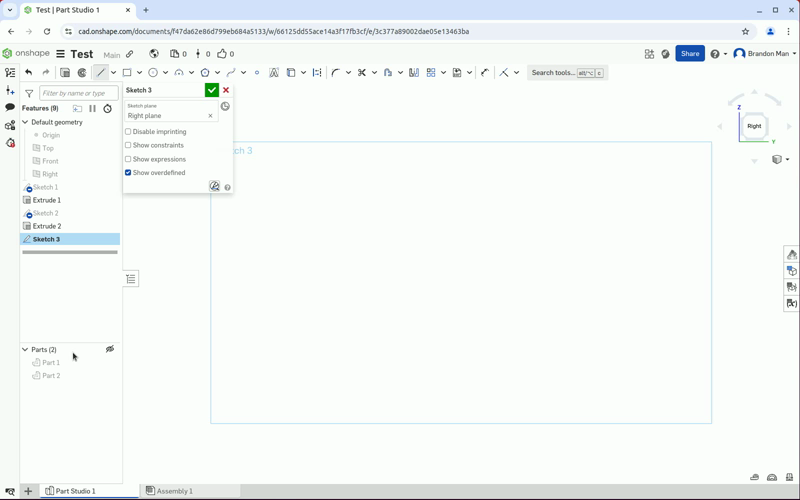
mouse_move(403, 324)
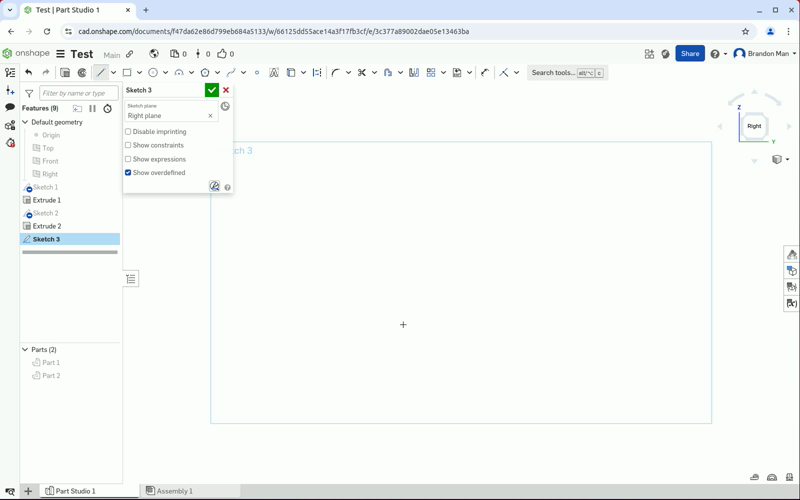
click(403, 324)
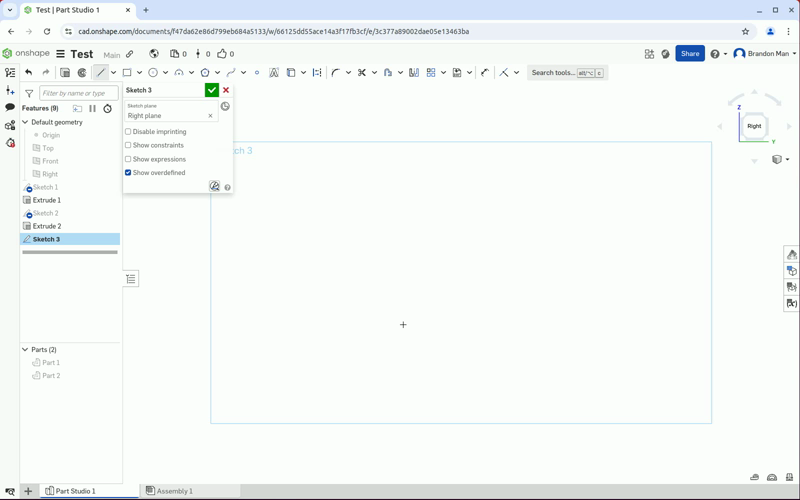
key_up(shift)
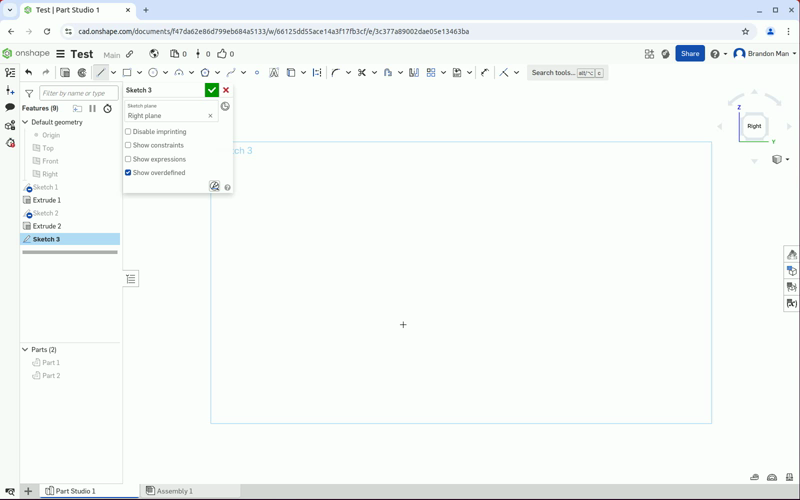
key_down(shift)
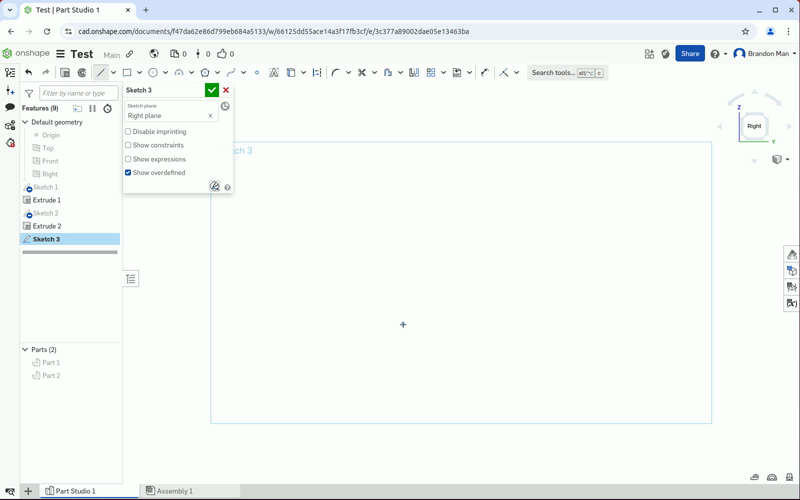
mouse_move(572, 324)
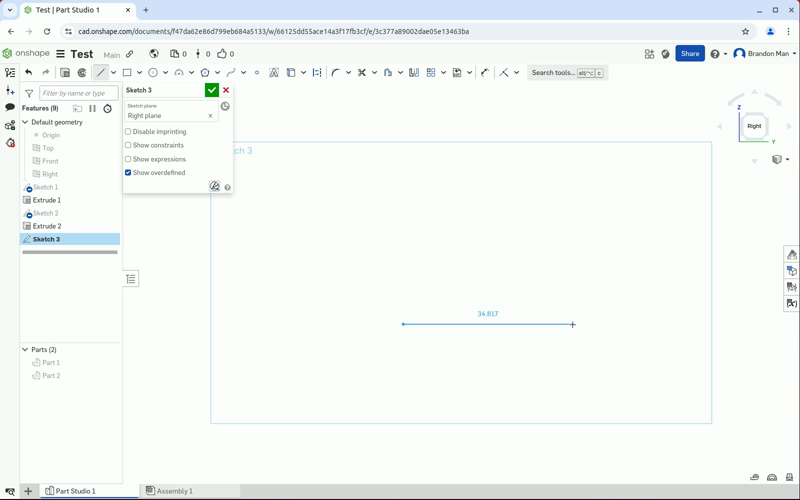
click(572, 324)
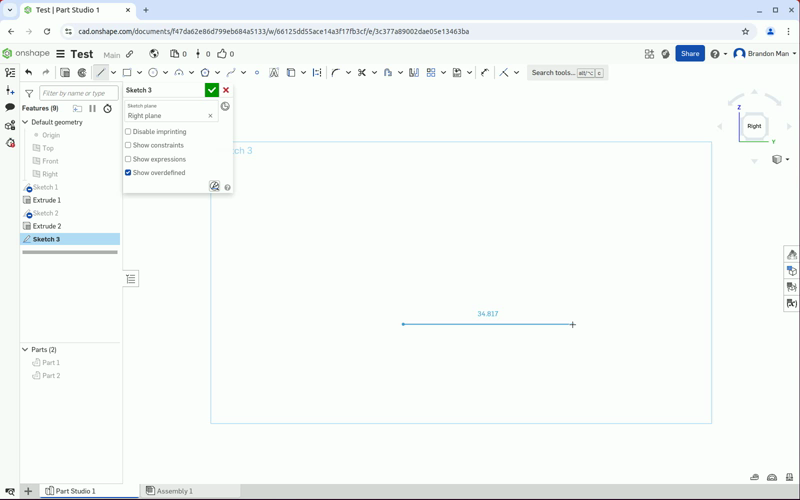
key_up(shift)
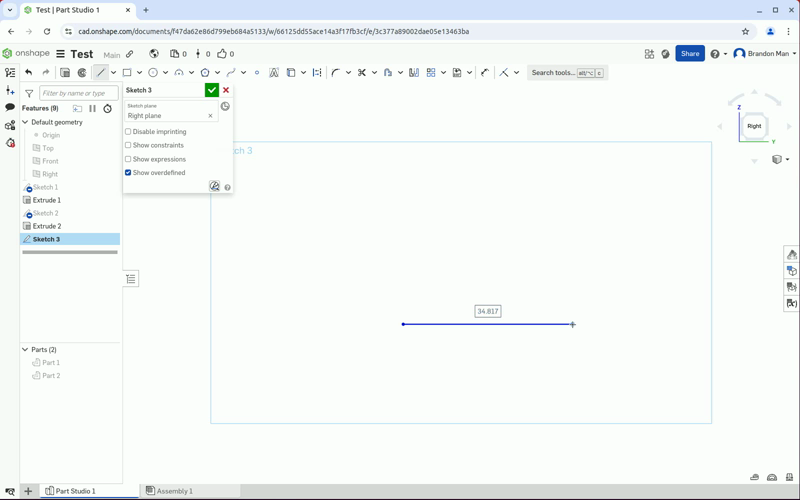
key_down(shift)
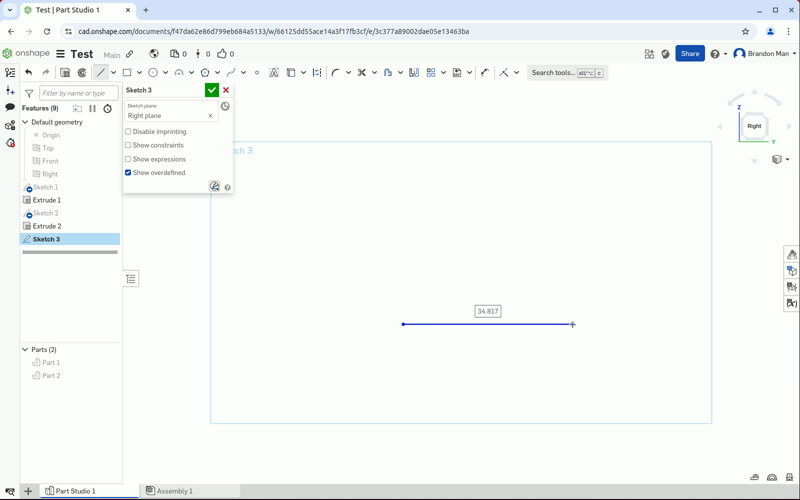
mouse_move(572, 247)
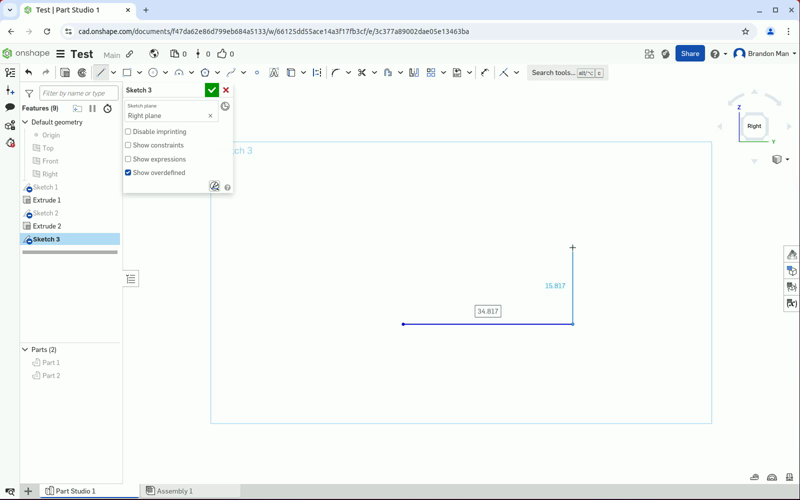
click(572, 247)
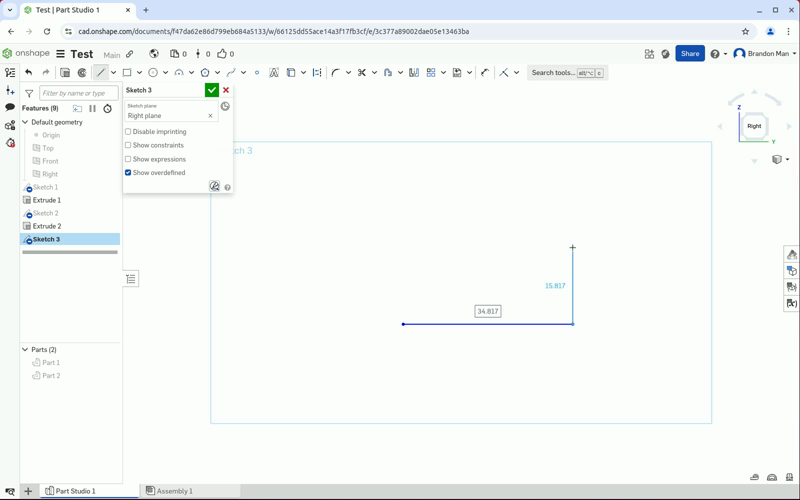
key_up(shift)
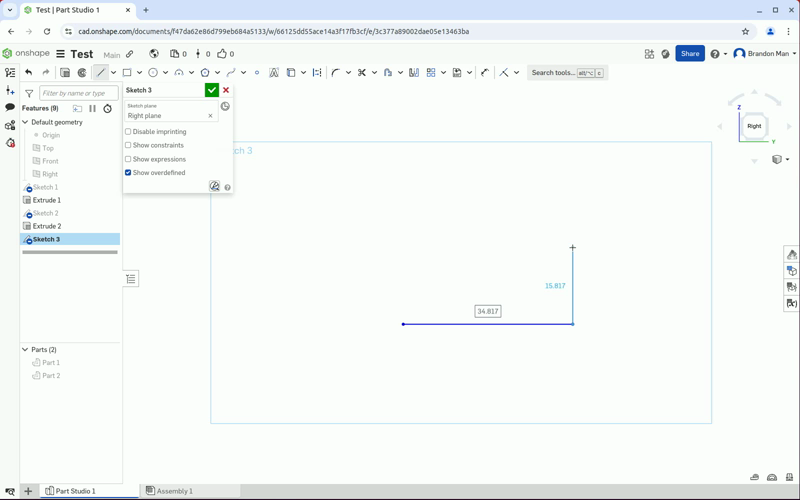
key_down(shift)
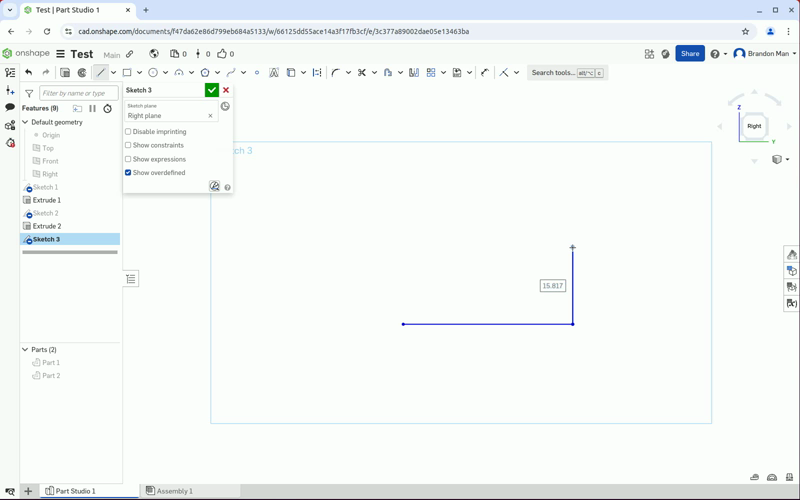
mouse_move(589, 247)
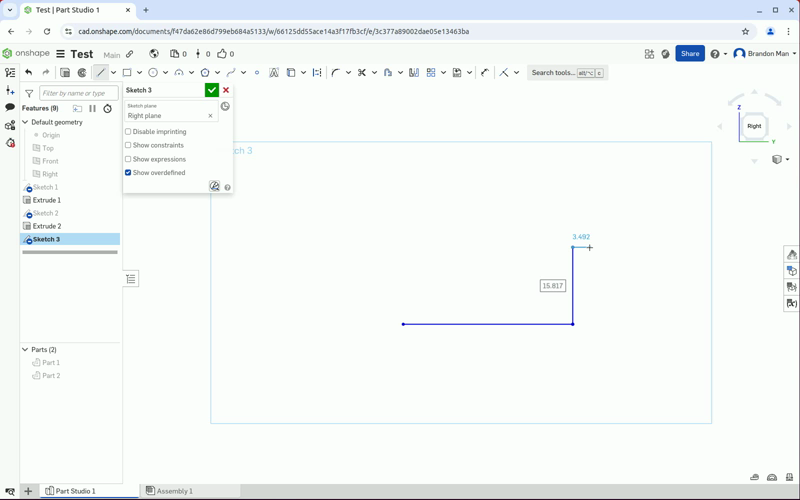
mouse_move(556, 247)
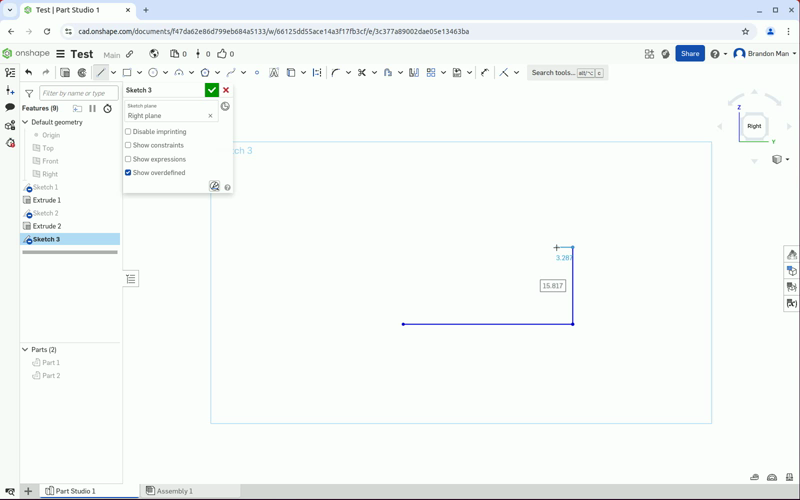
click(556, 247)
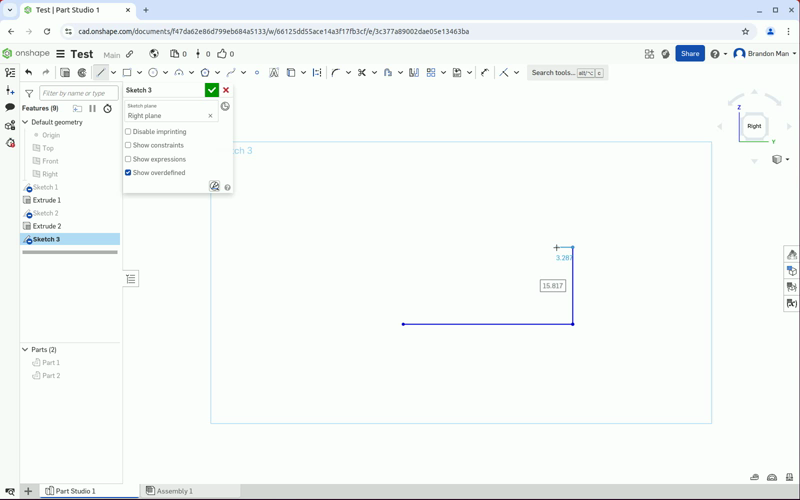
key_up(shift)
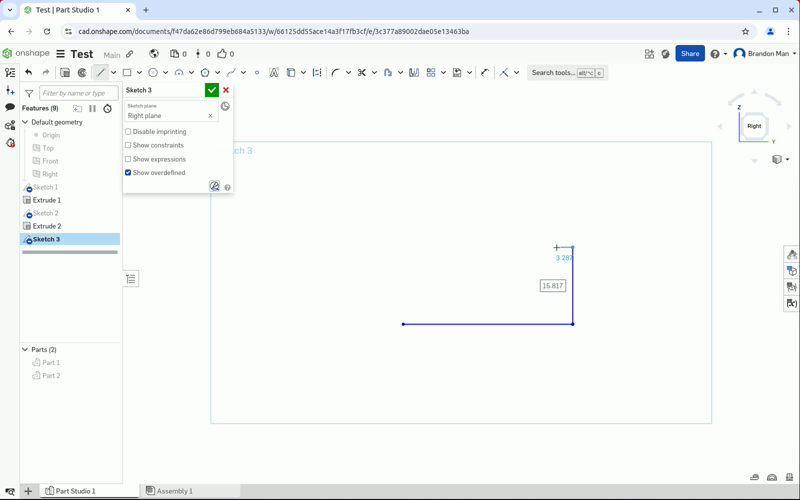
key_down(shift)
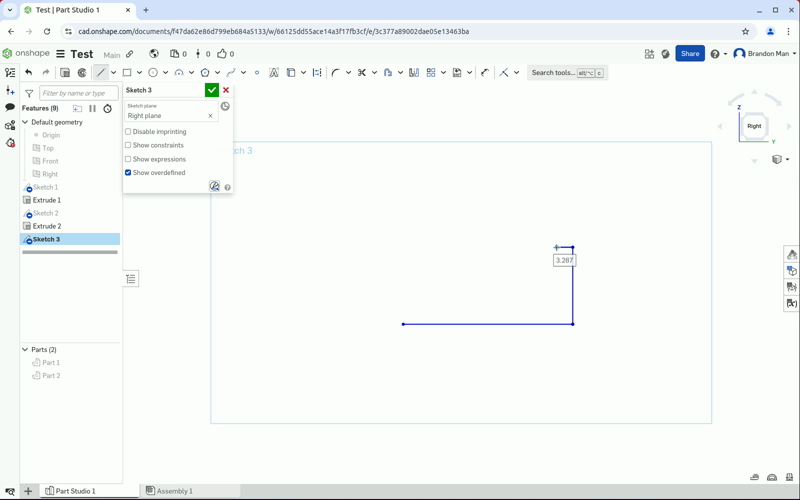
mouse_move(586, 247)
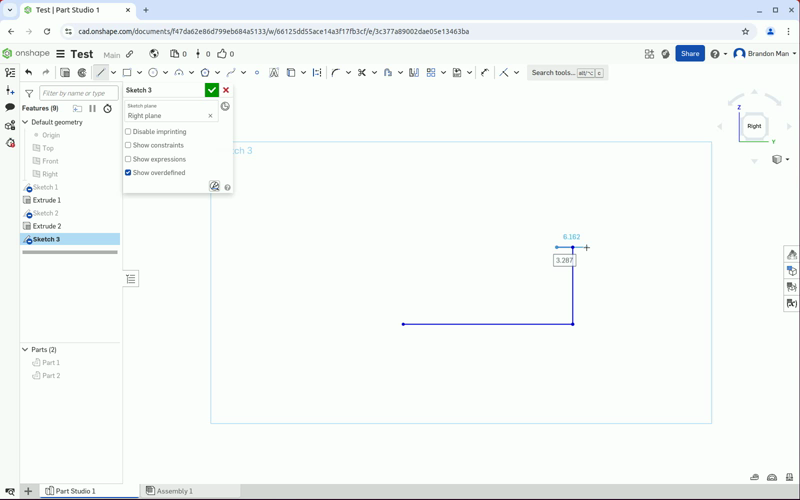
mouse_move(556, 254)
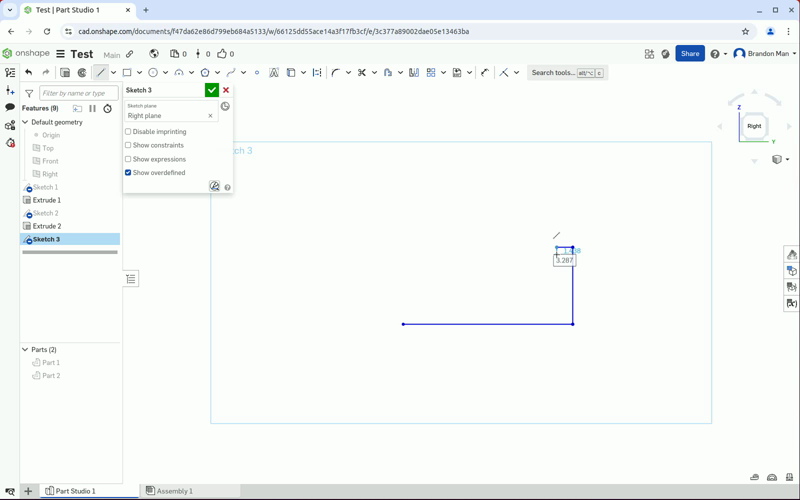
scroll(6)
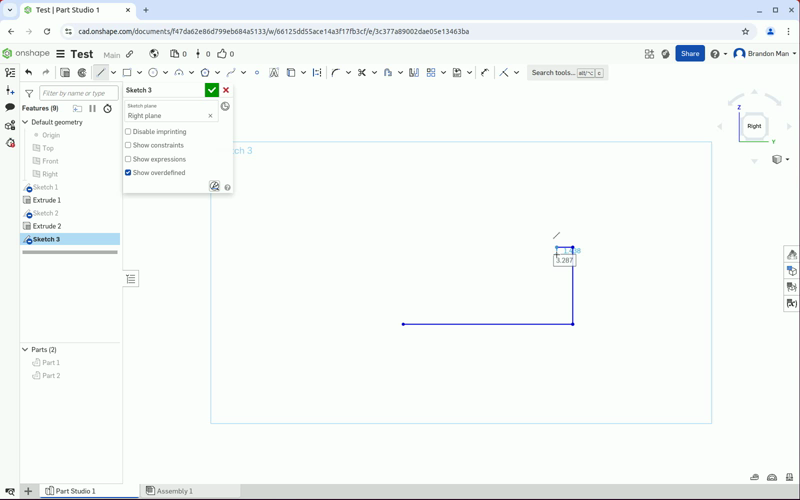
scroll(6)
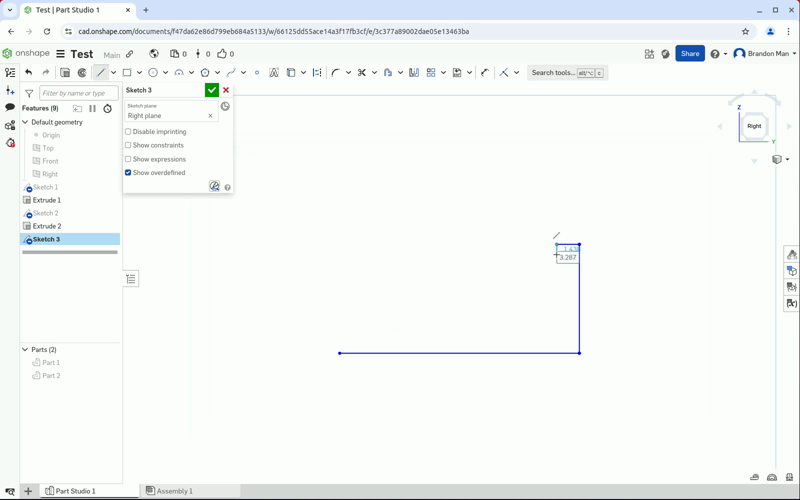
scroll(6)
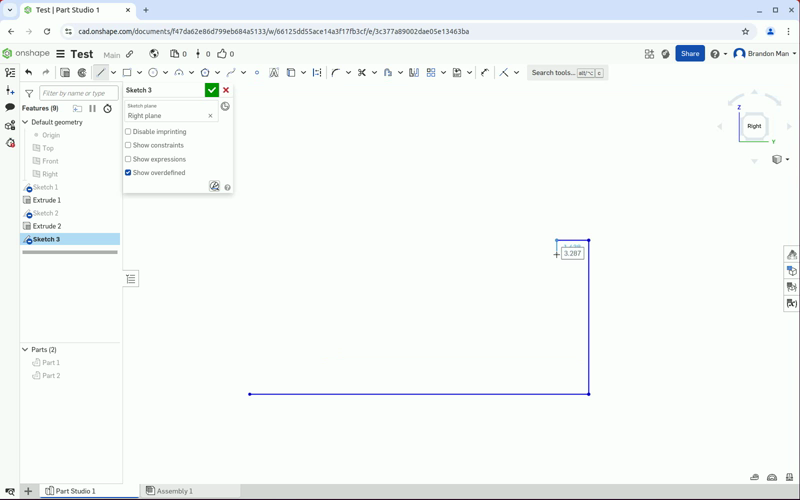
scroll(6)
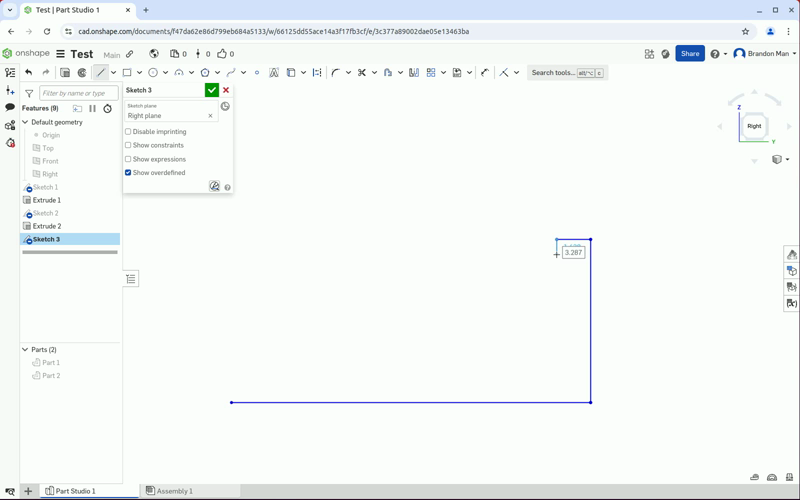
scroll(6)
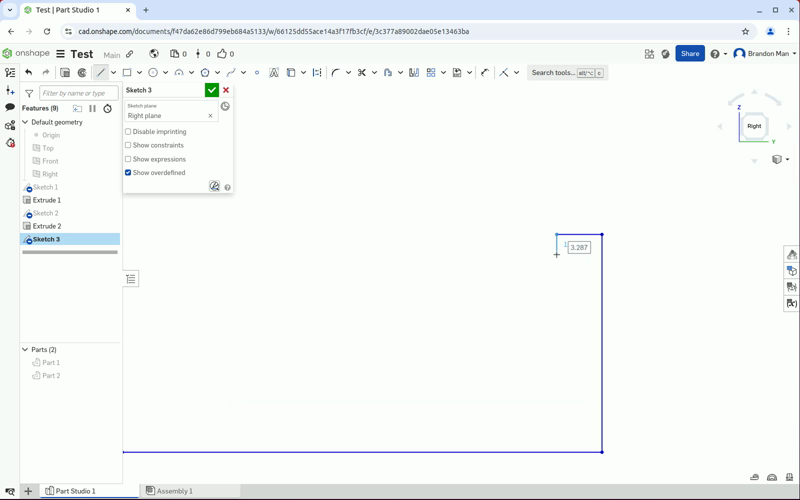
scroll(6)
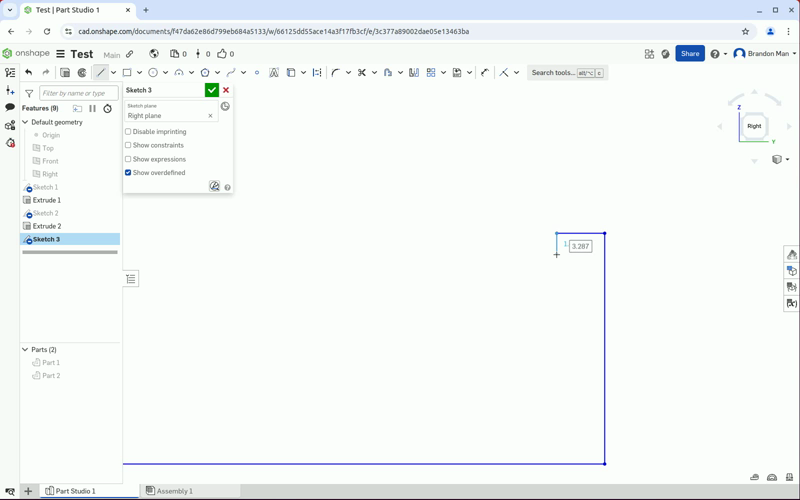
scroll(6)
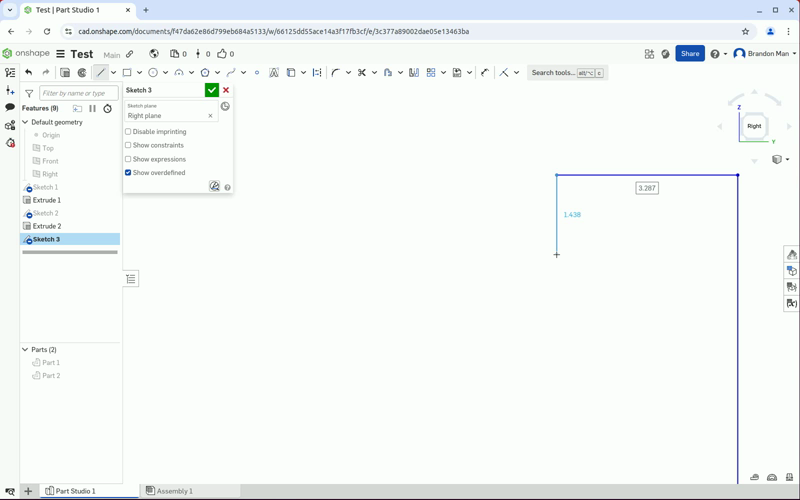
click(556, 254)
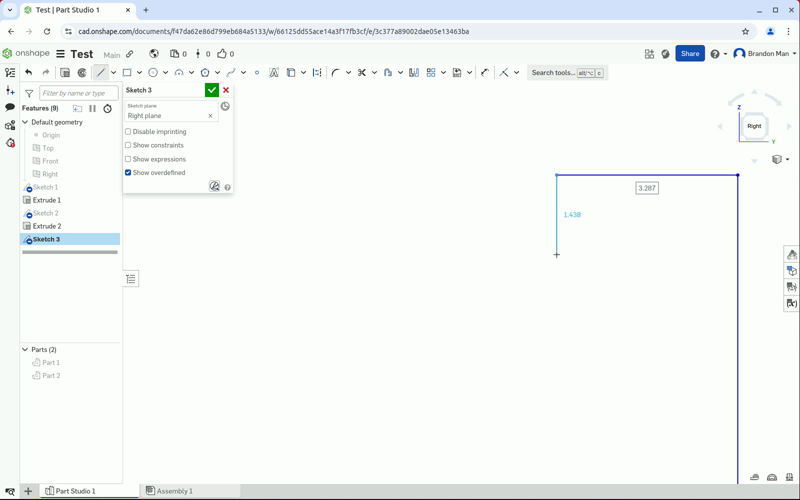
scroll(-6)
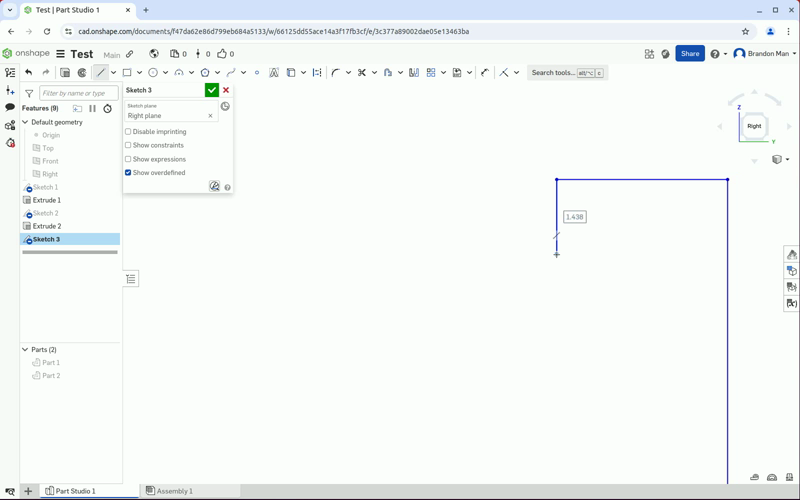
scroll(-6)
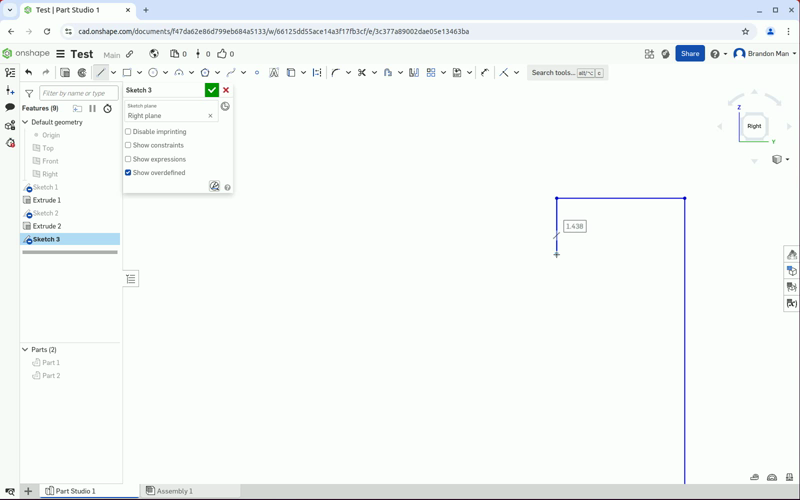
scroll(-6)
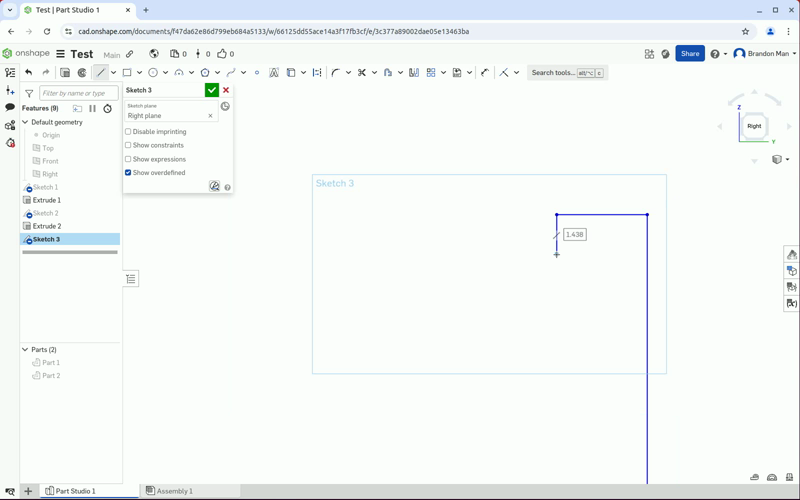
scroll(-6)
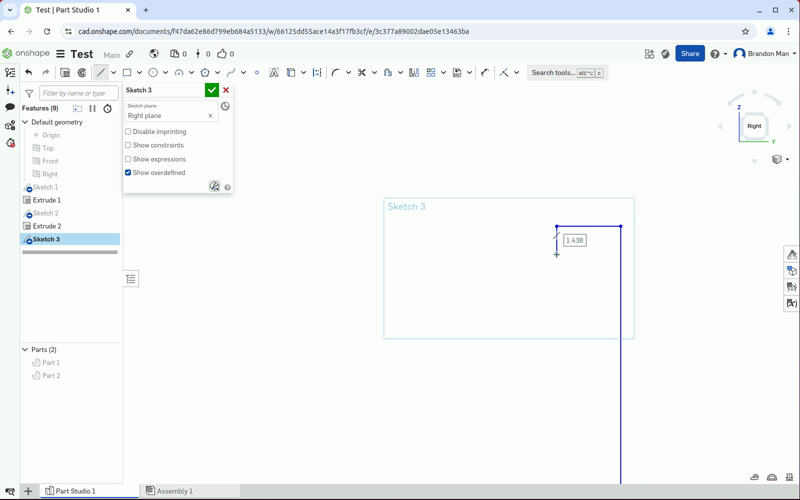
scroll(-6)
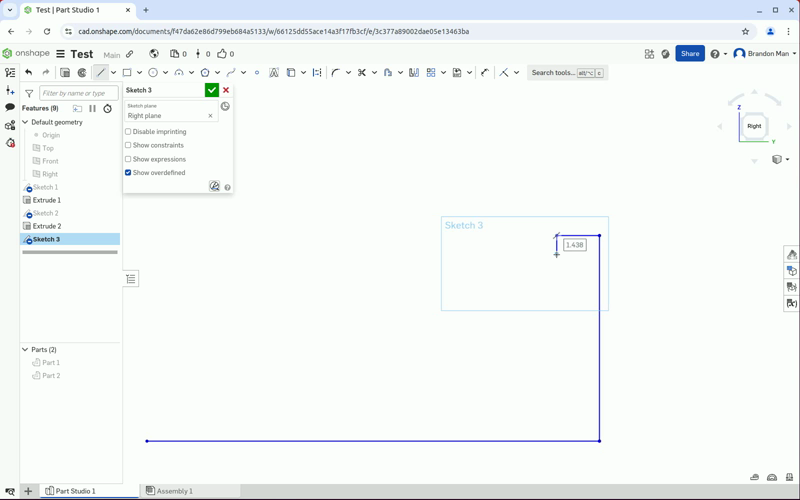
scroll(-6)
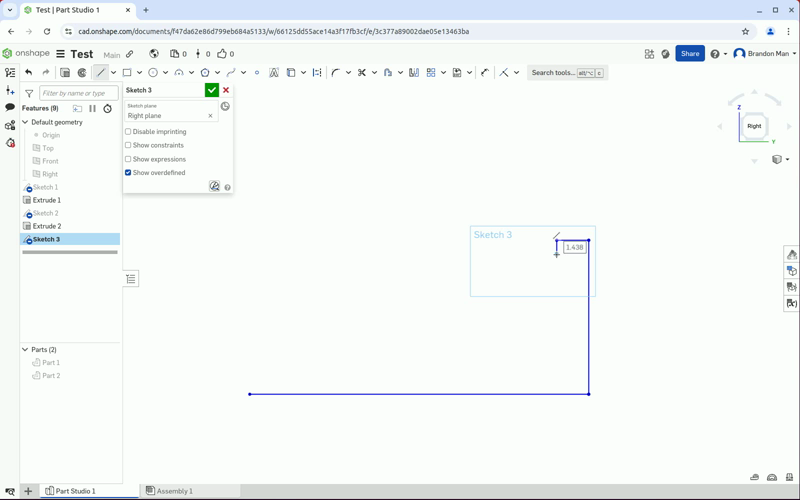
scroll(-6)
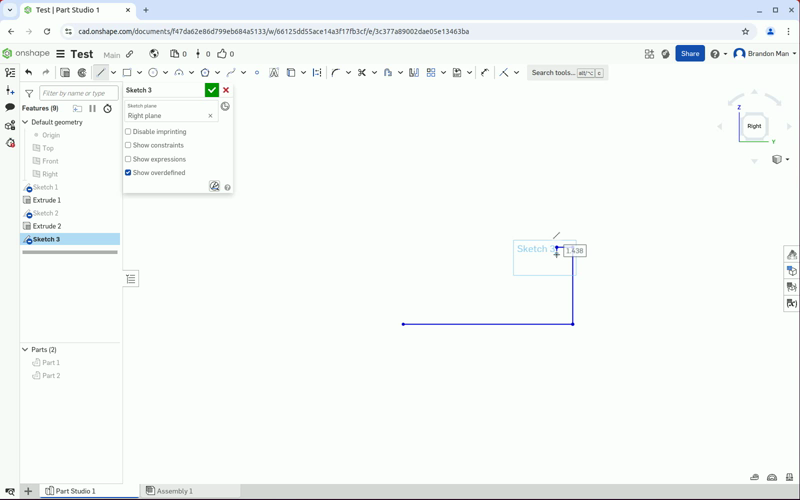
key_up(shift)
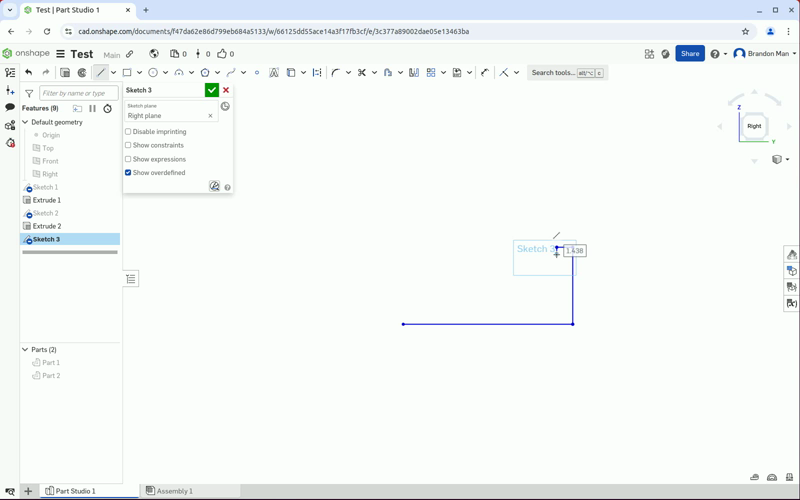
key_down(shift)
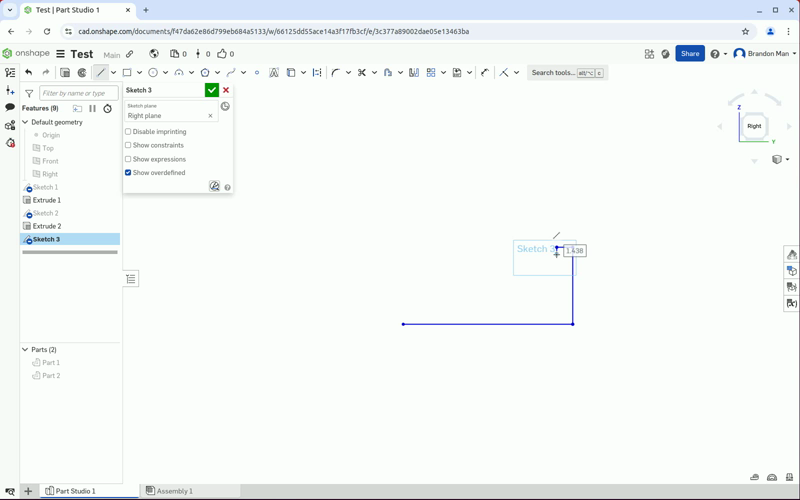
mouse_move(421, 254)
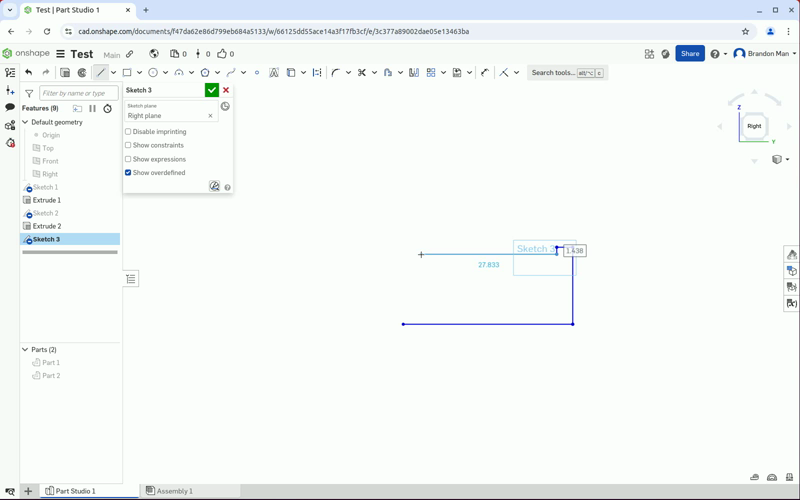
click(421, 254)
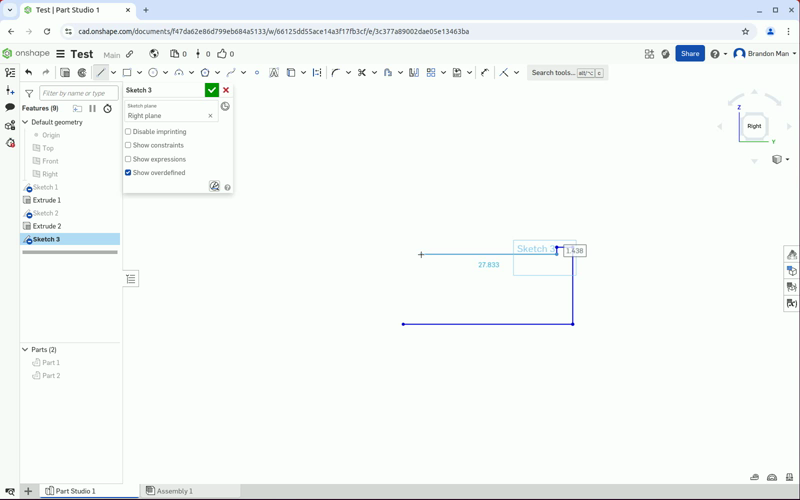
key_up(shift)
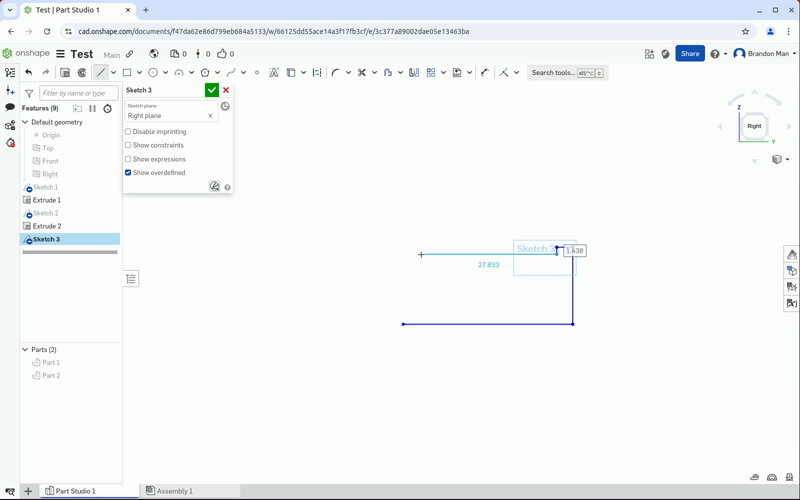
key_down(shift)
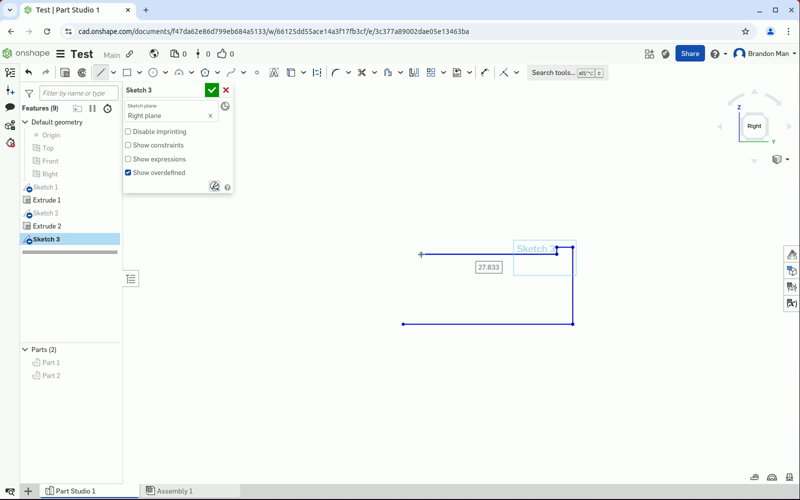
mouse_move(451, 254)
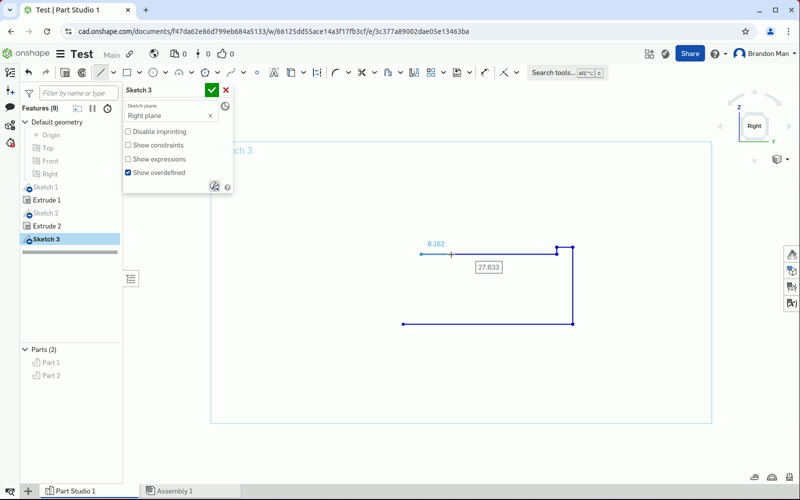
mouse_move(421, 247)
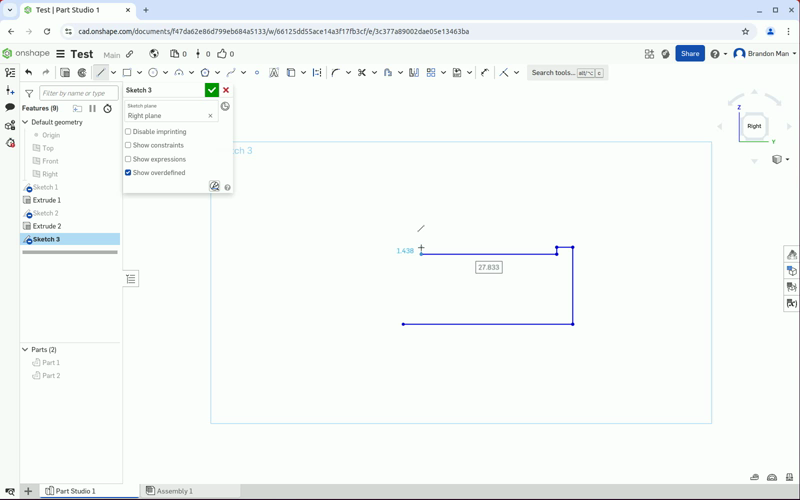
scroll(6)
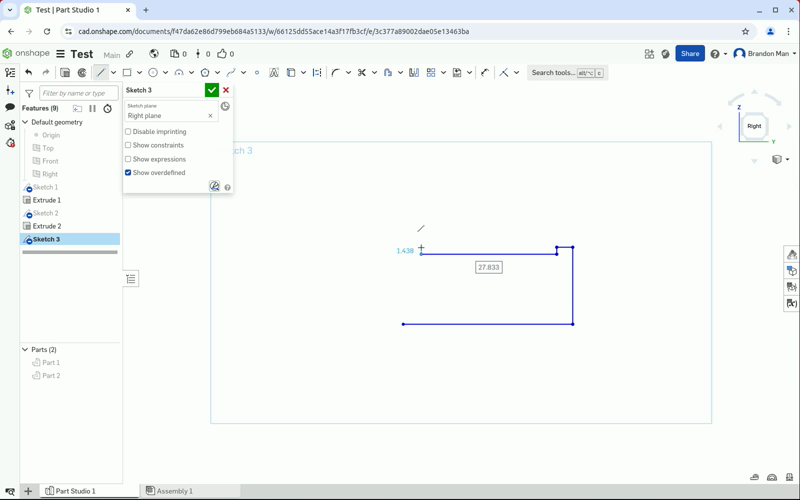
scroll(6)
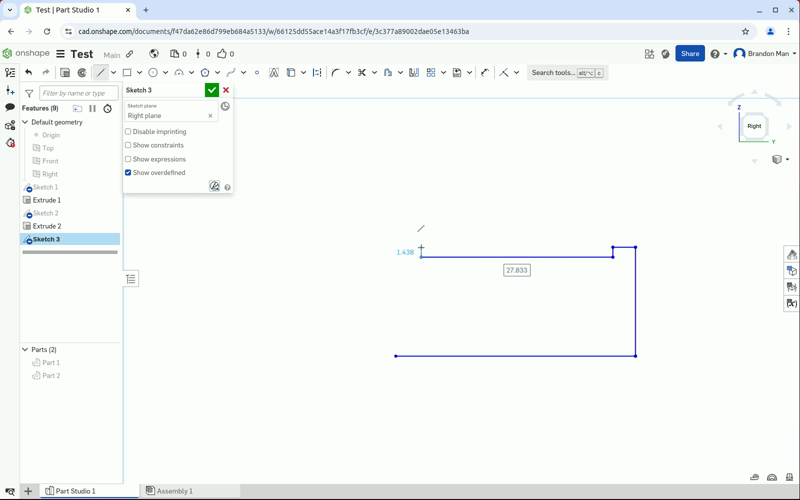
scroll(6)
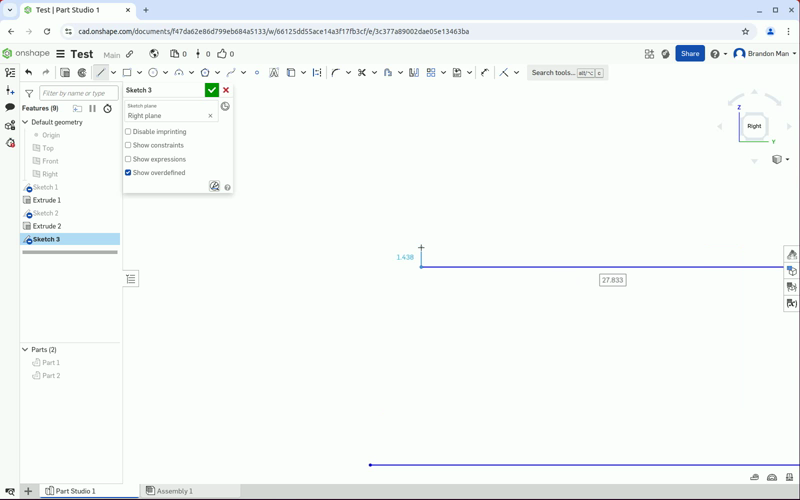
scroll(6)
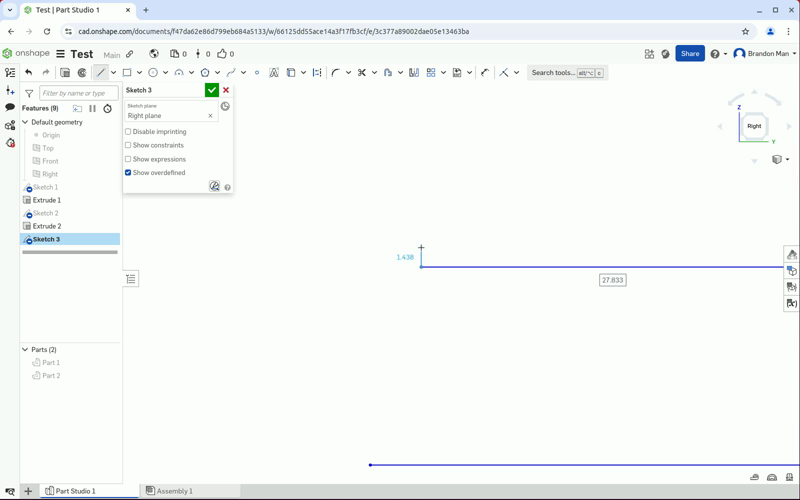
scroll(6)
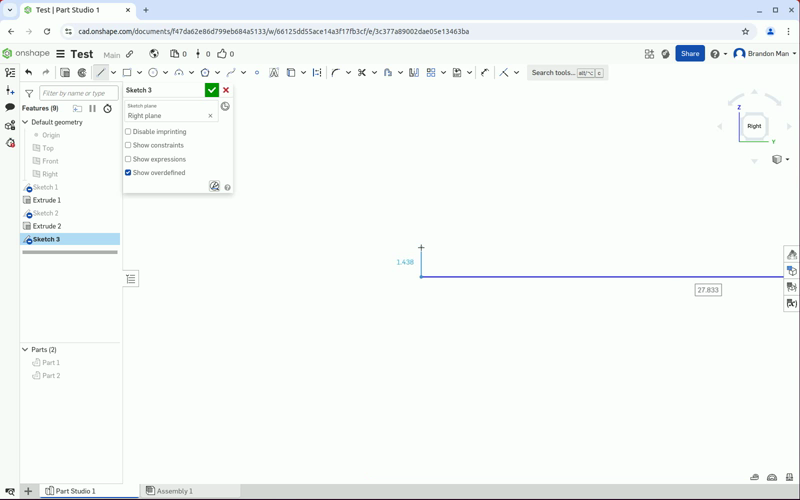
scroll(6)
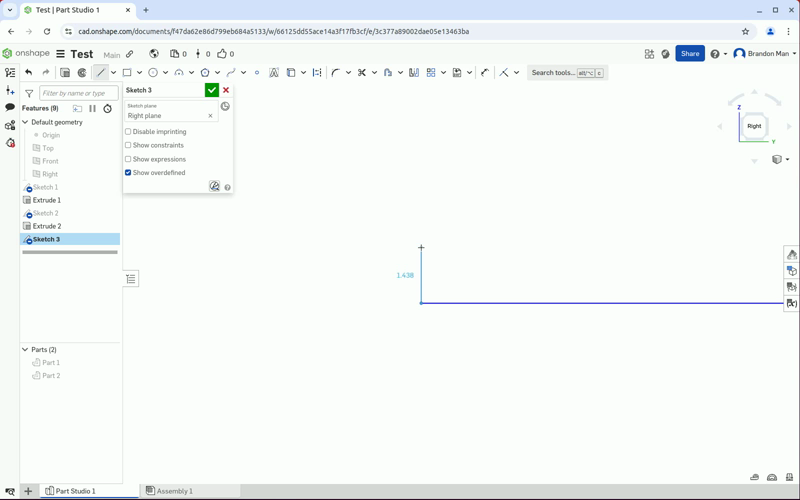
scroll(6)
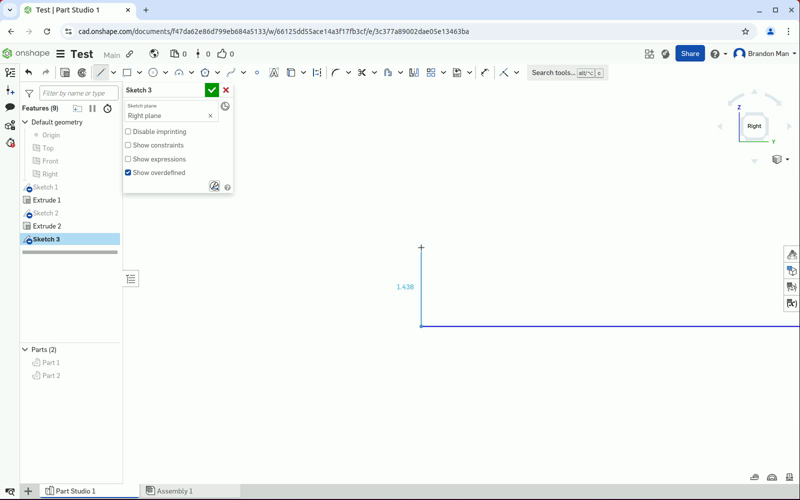
click(421, 247)
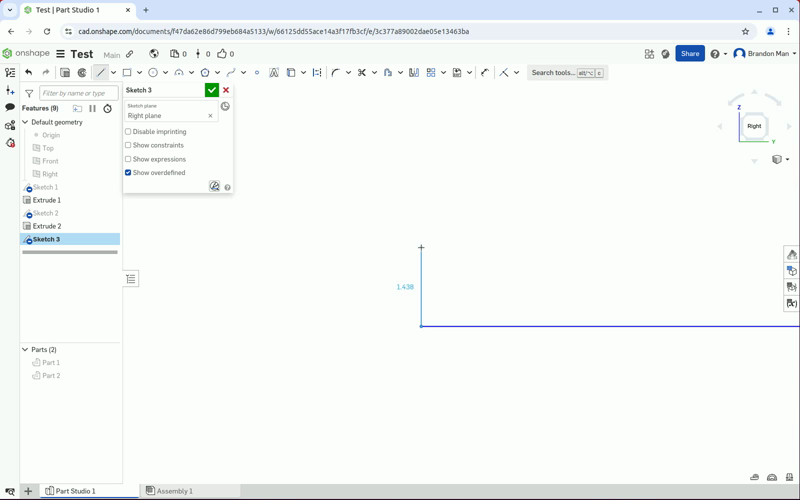
scroll(-6)
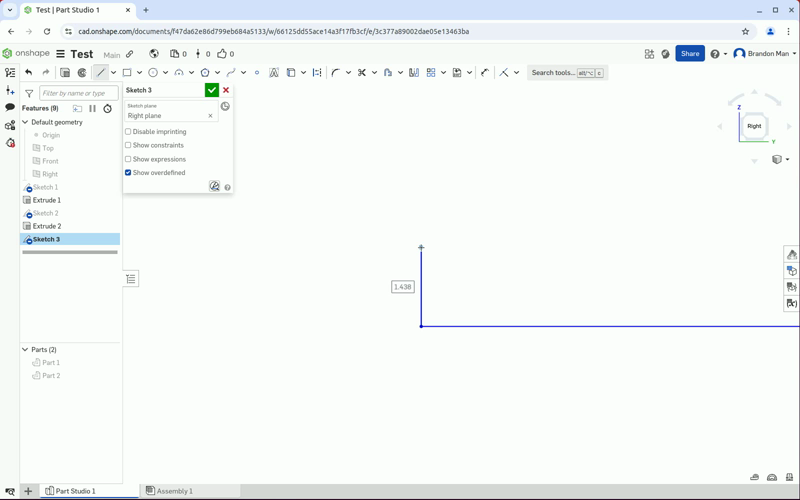
scroll(-6)
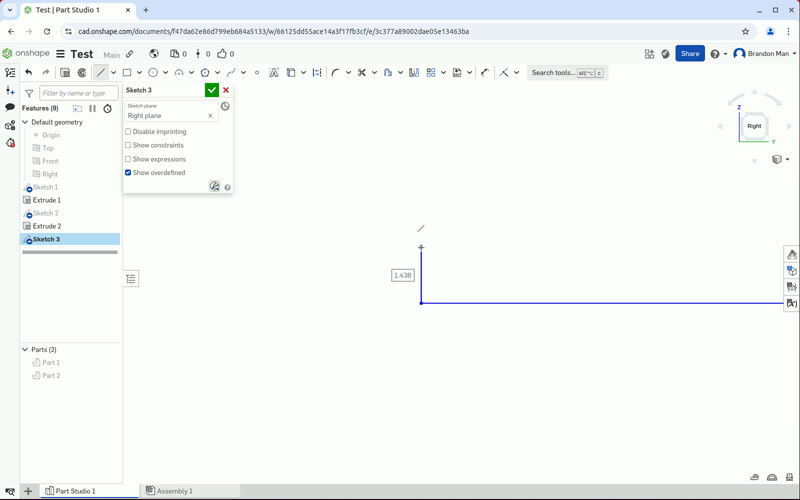
scroll(-6)
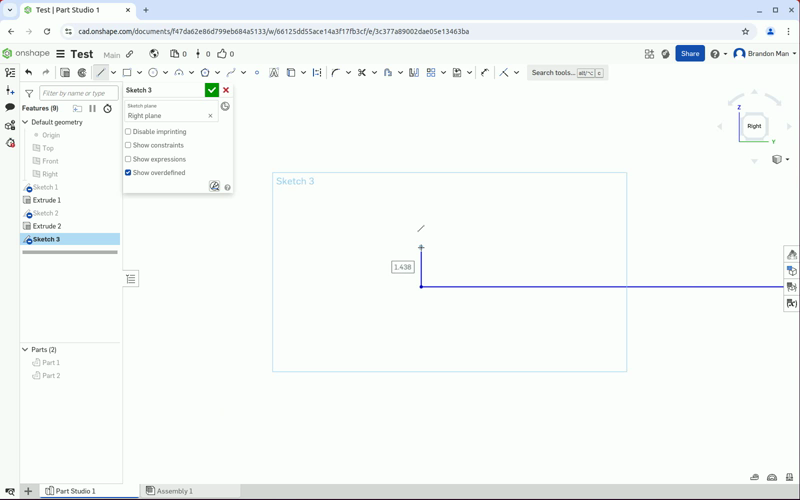
scroll(-6)
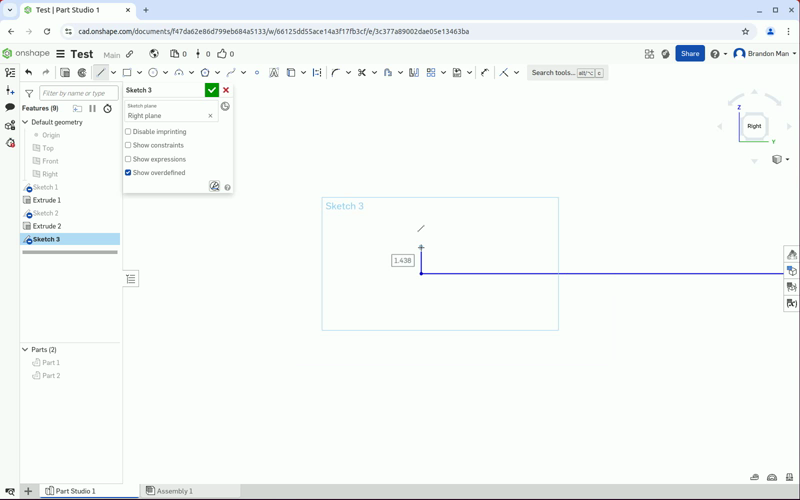
scroll(-6)
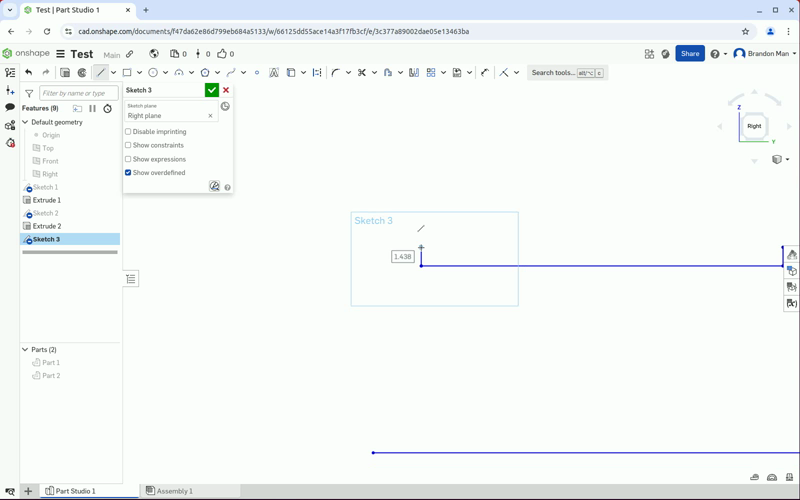
scroll(-6)
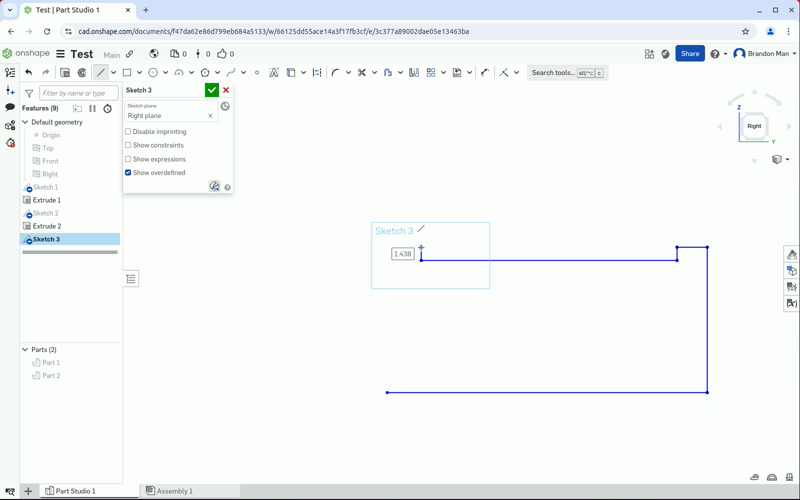
scroll(-6)
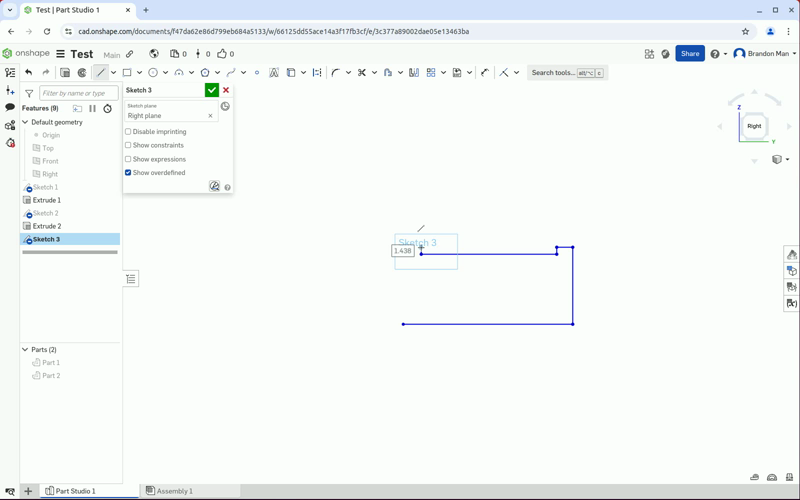
key_up(shift)
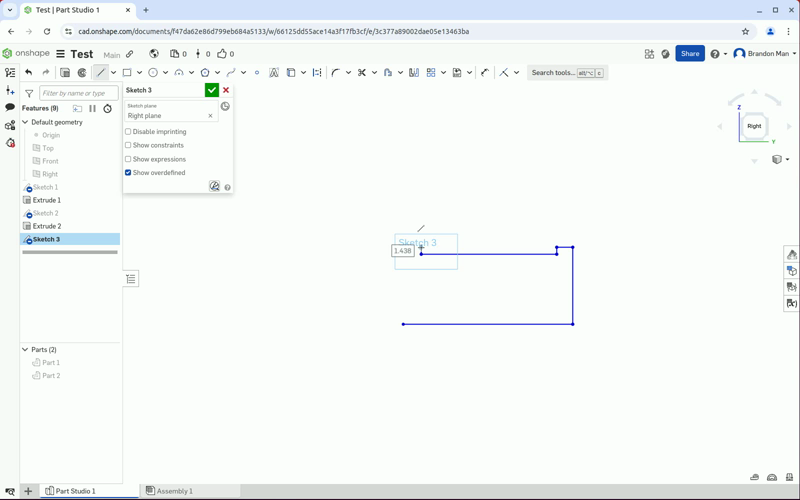
key_down(shift)
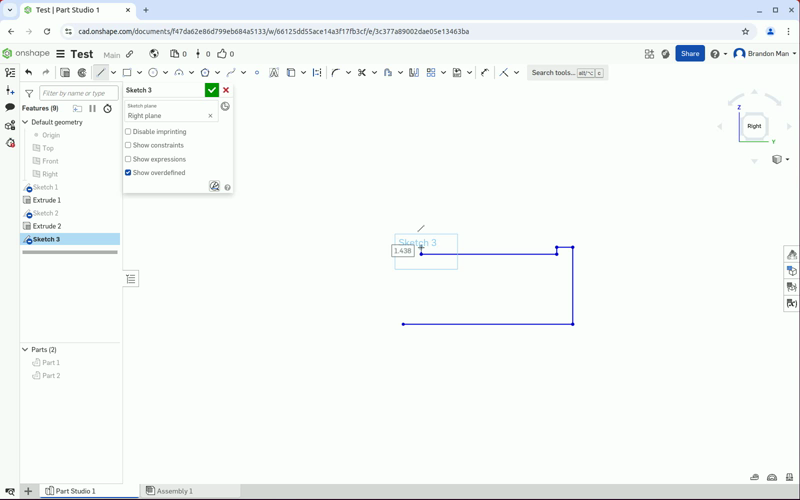
mouse_move(451, 247)
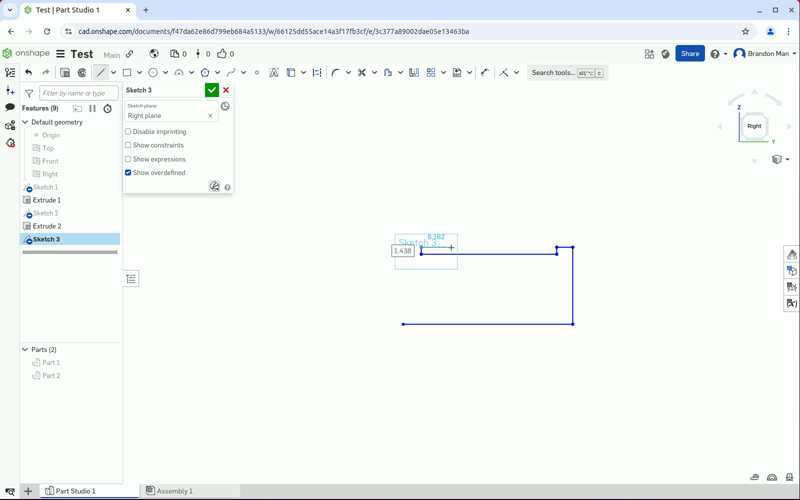
mouse_move(403, 247)
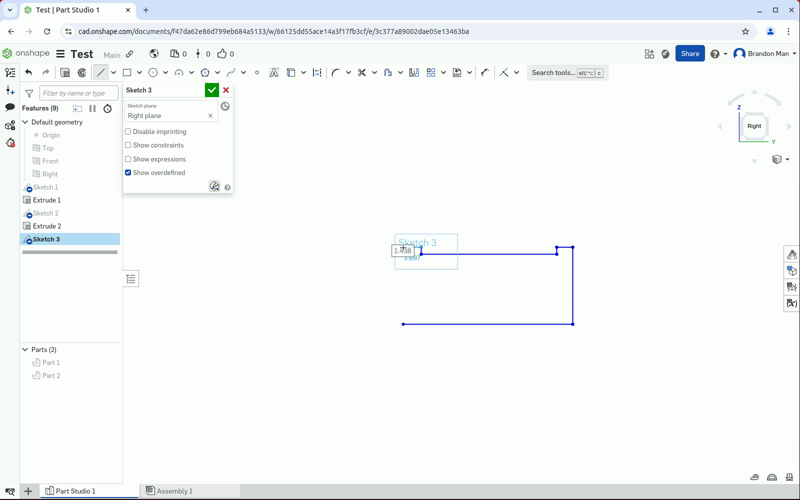
click(403, 247)
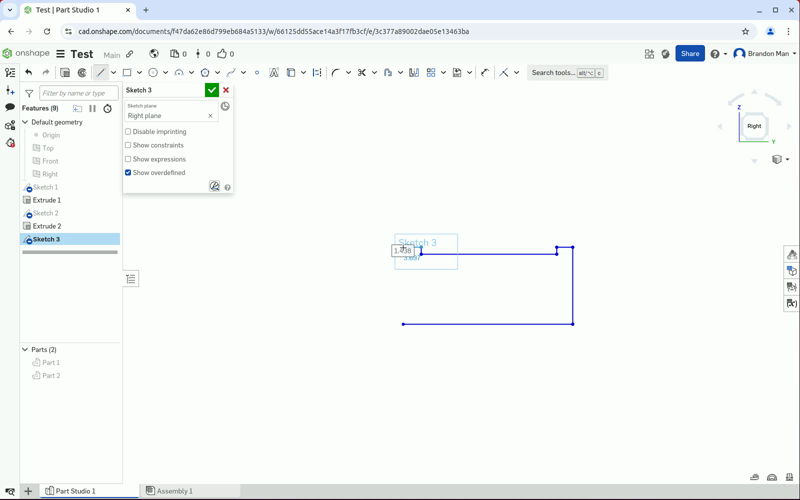
key_up(shift)
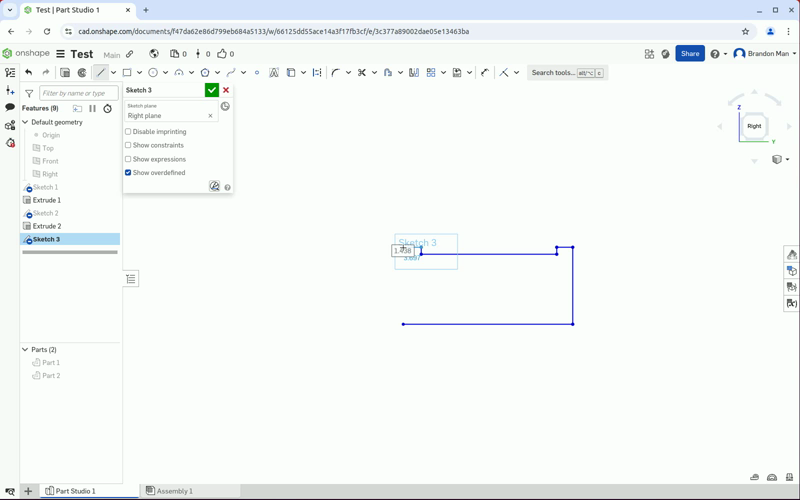
key_down(shift)
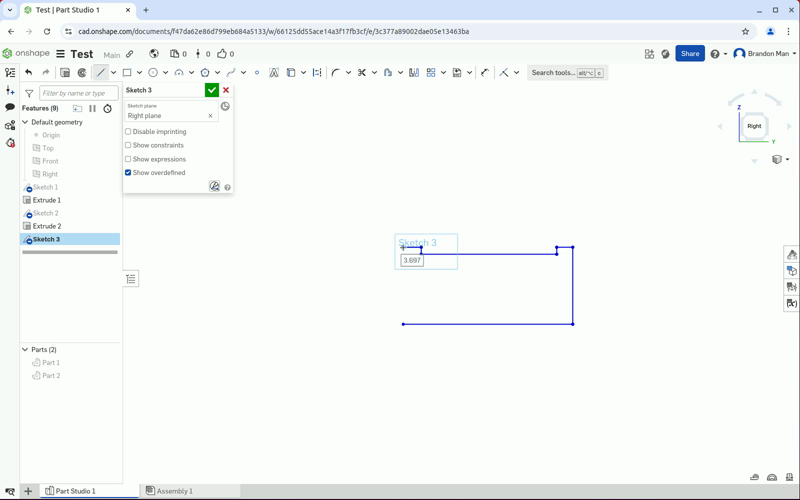
mouse_move(403, 324)
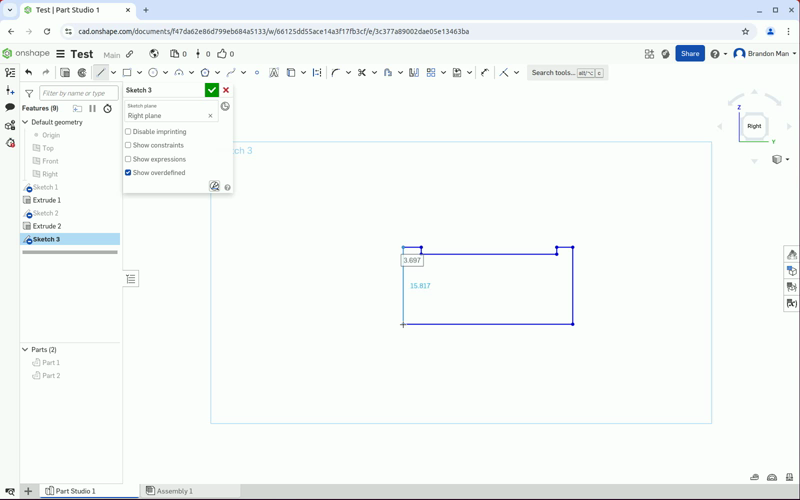
key_up(shift)
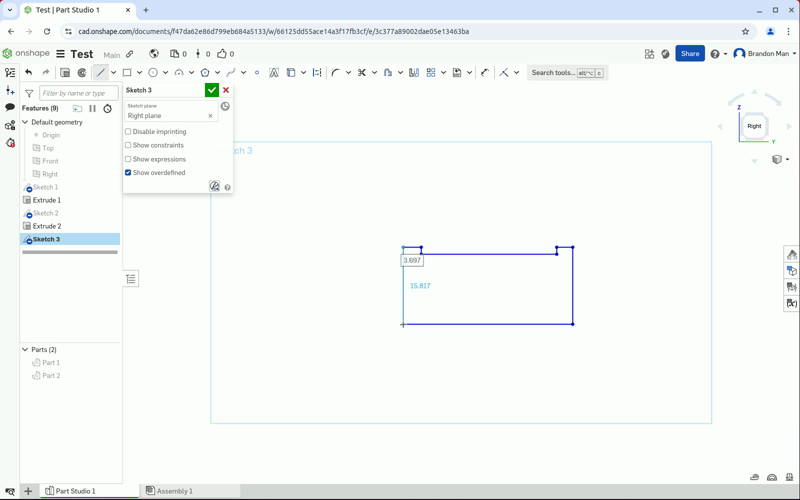
click(403, 324)
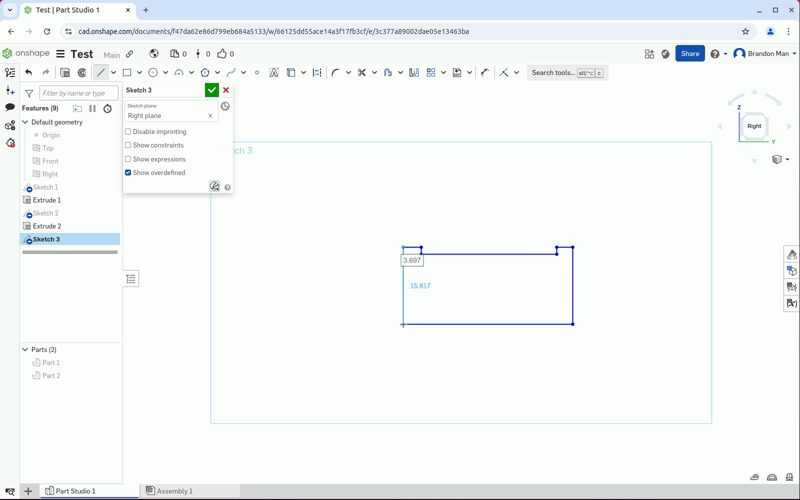
key(esc)
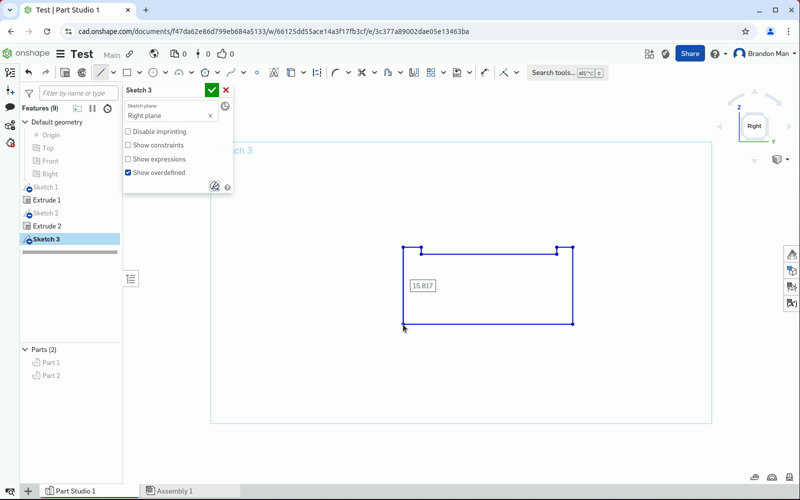
key(l)
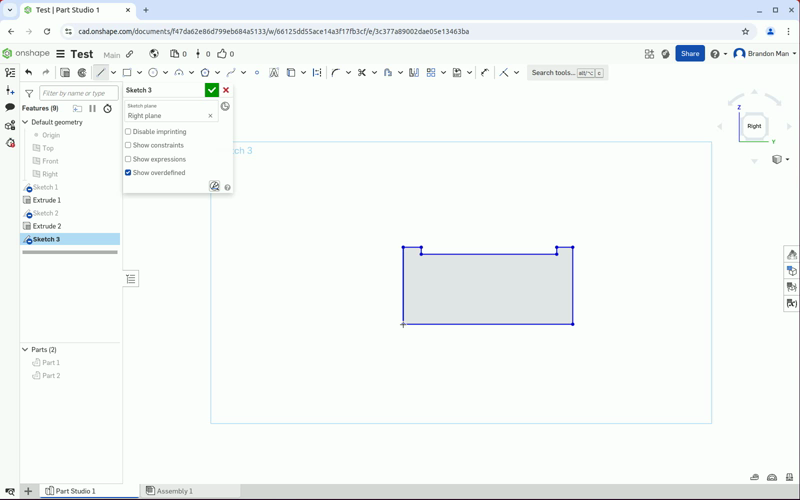
key_down(shift)
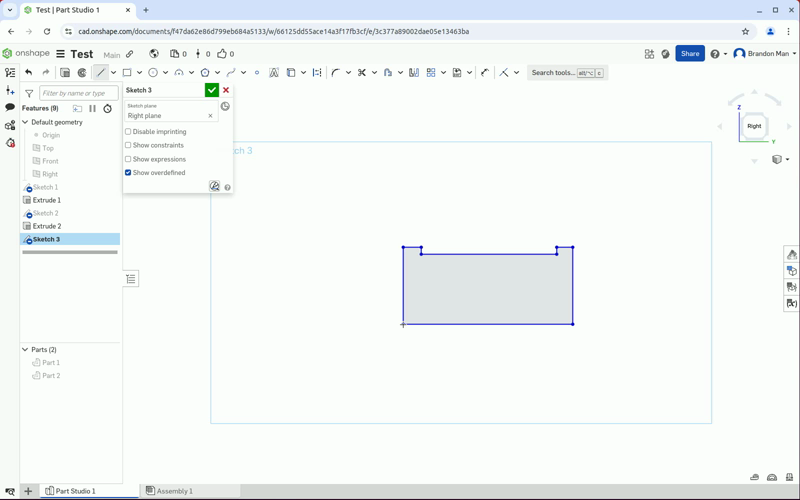
mouse_move(421, 320)
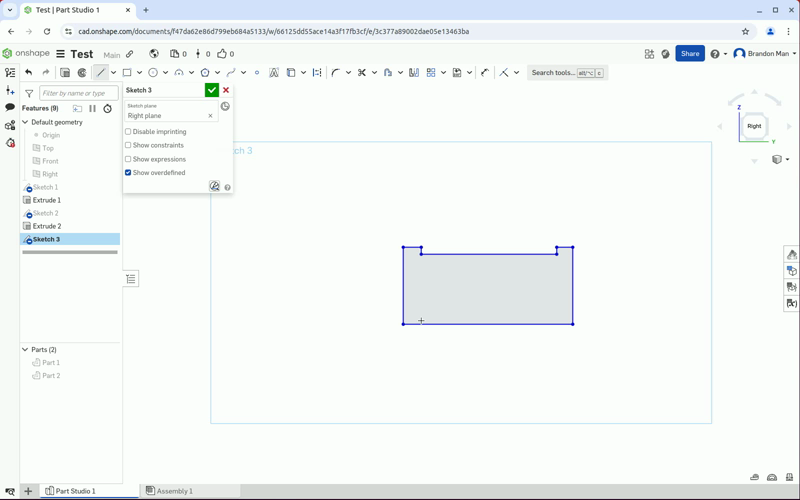
click(421, 320)
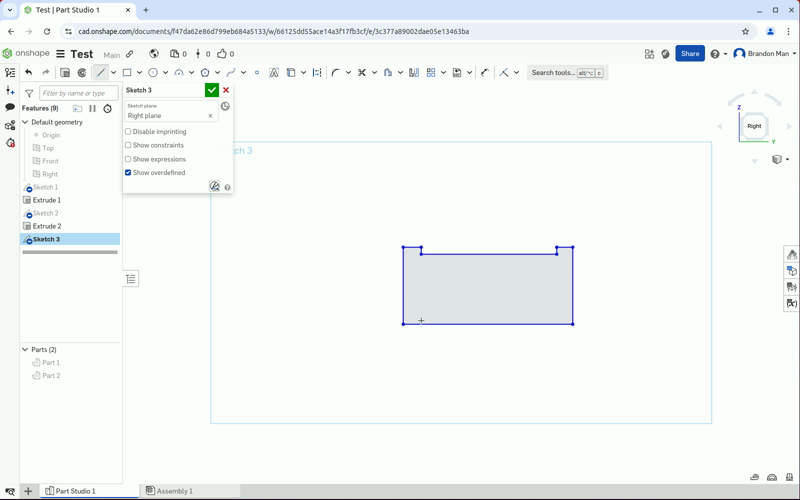
key_up(shift)
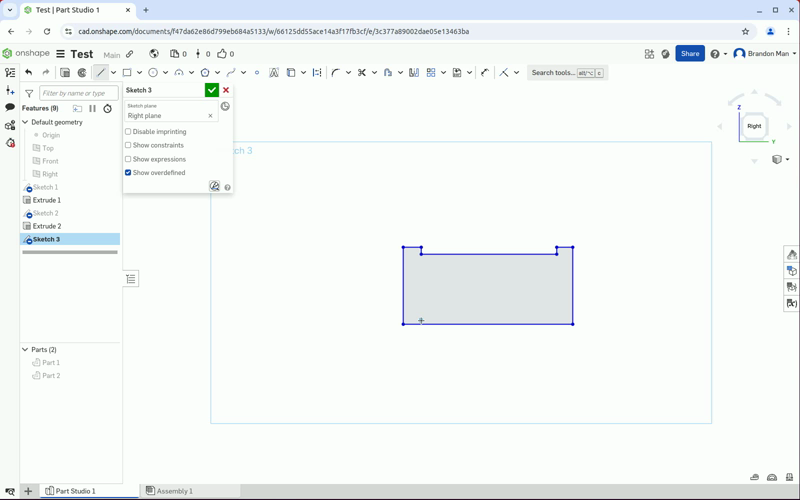
key_down(shift)
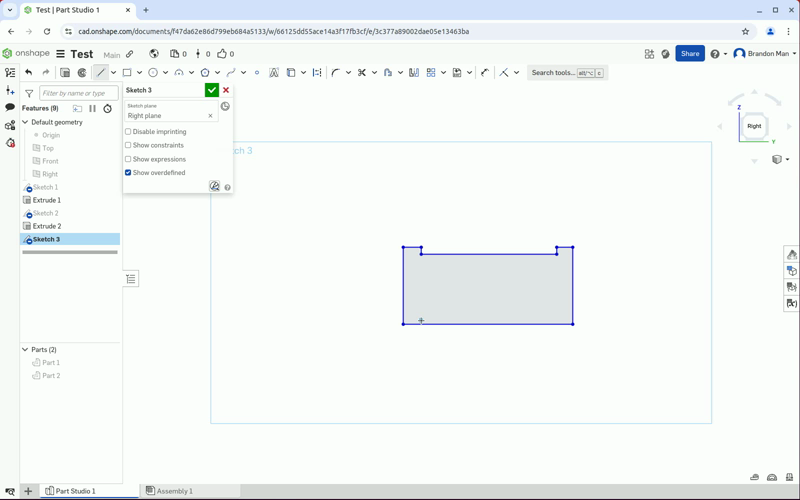
mouse_move(556, 320)
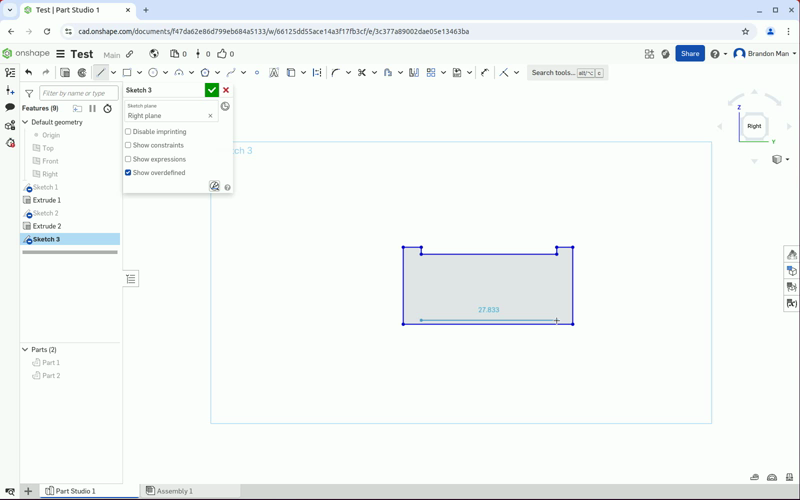
click(556, 320)
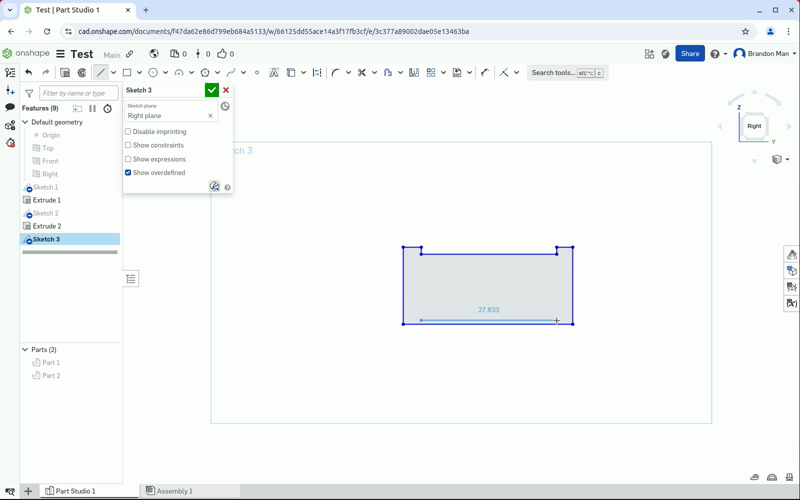
key_up(shift)
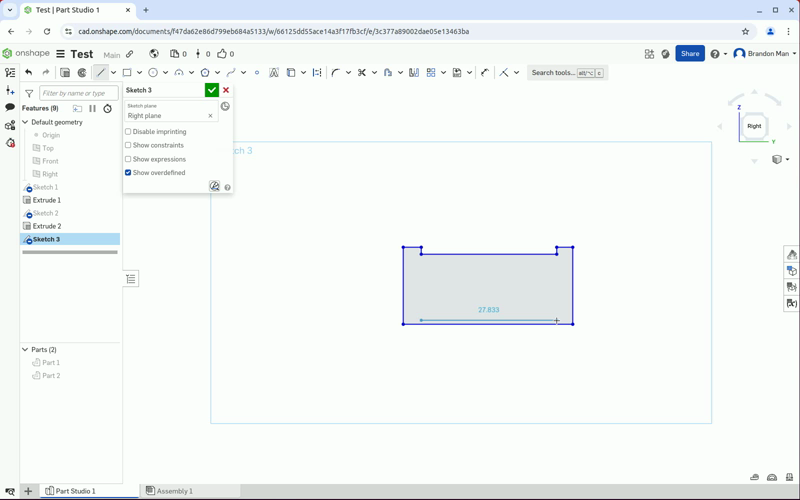
key_down(shift)
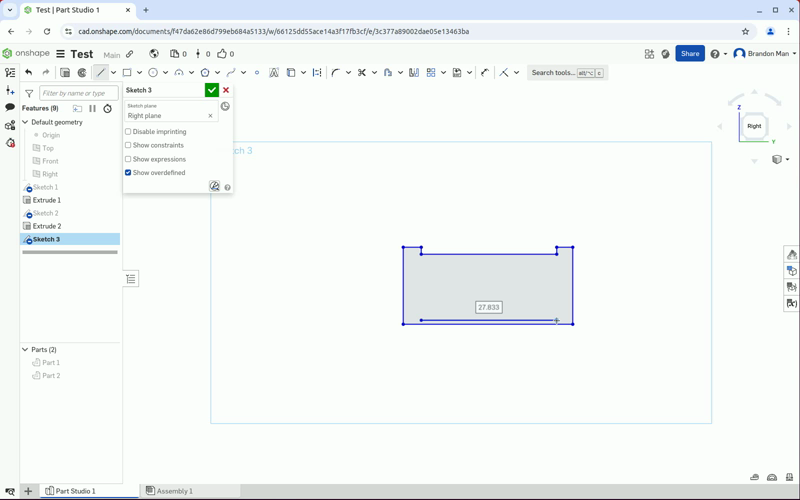
mouse_move(556, 258)
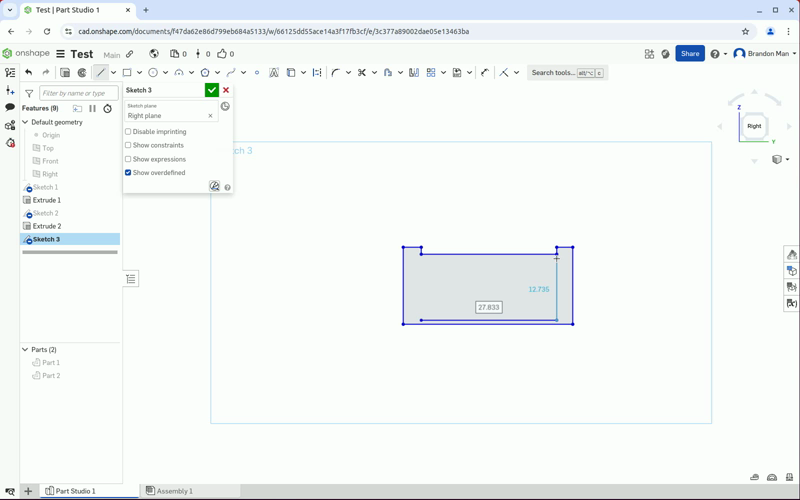
scroll(6)
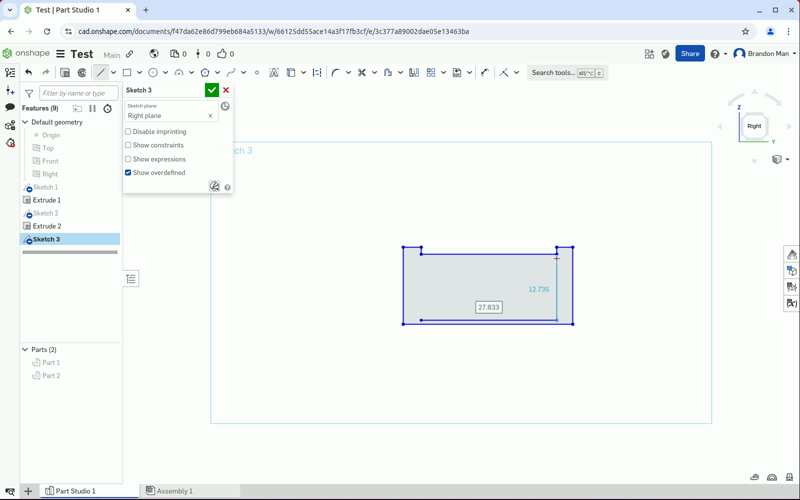
scroll(6)
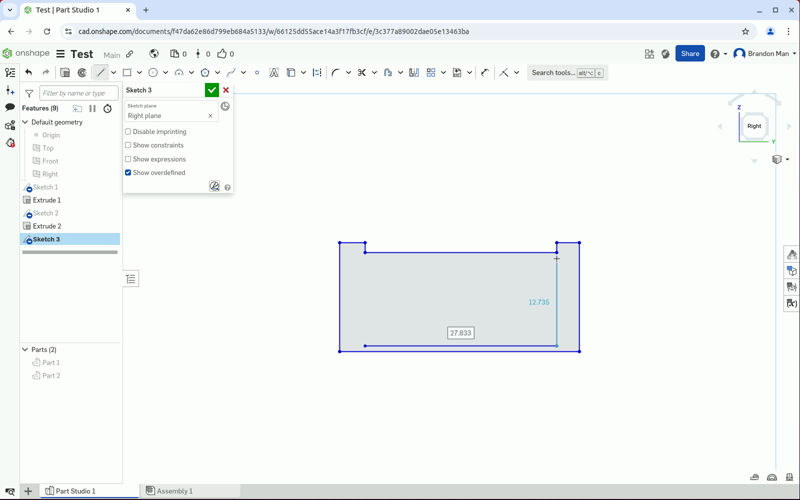
scroll(6)
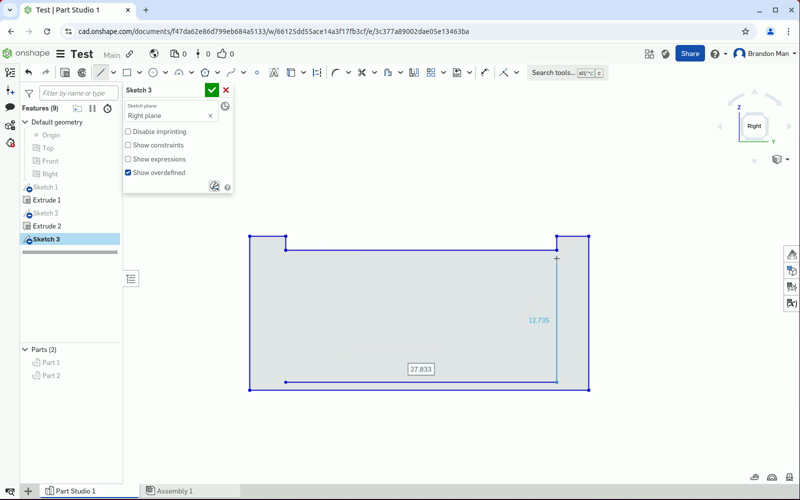
scroll(6)
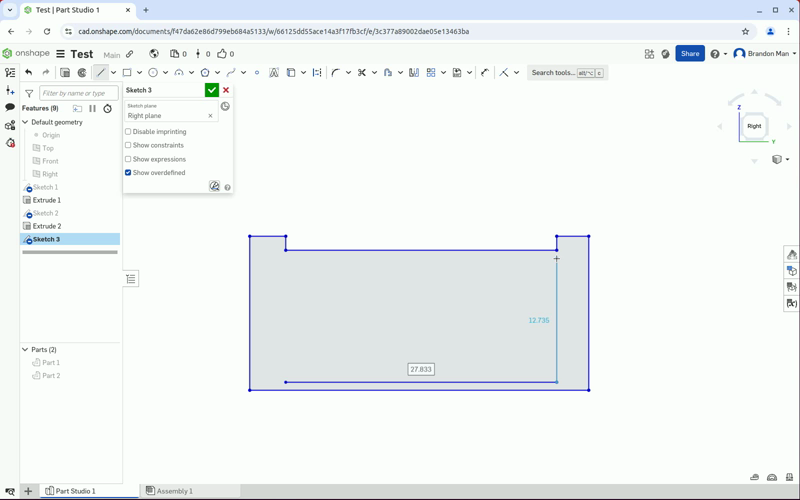
scroll(6)
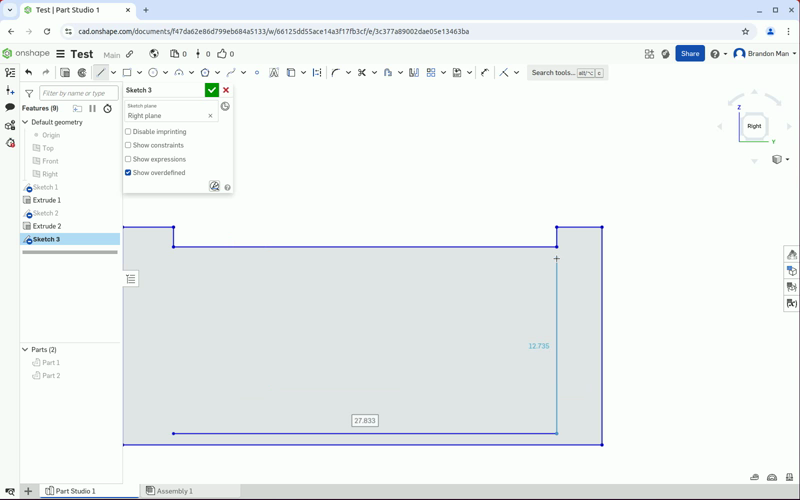
scroll(6)
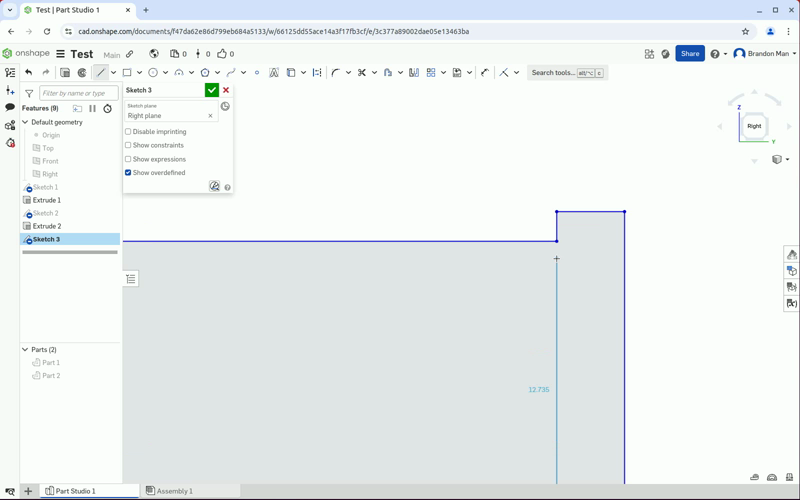
scroll(6)
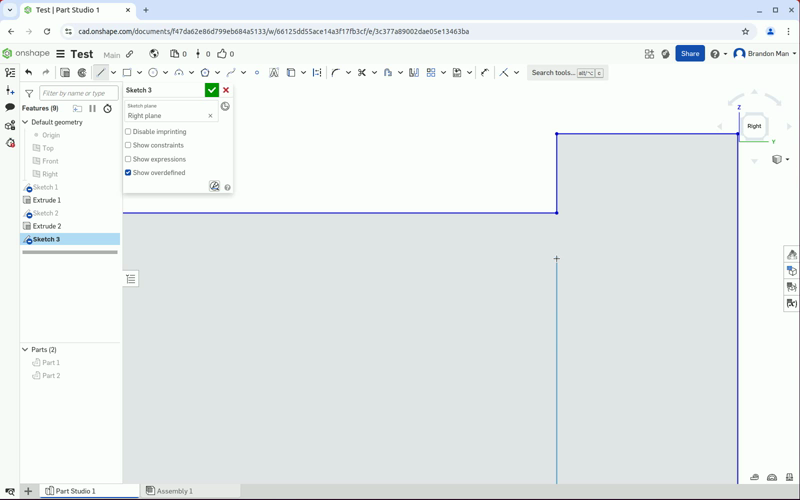
click(556, 258)
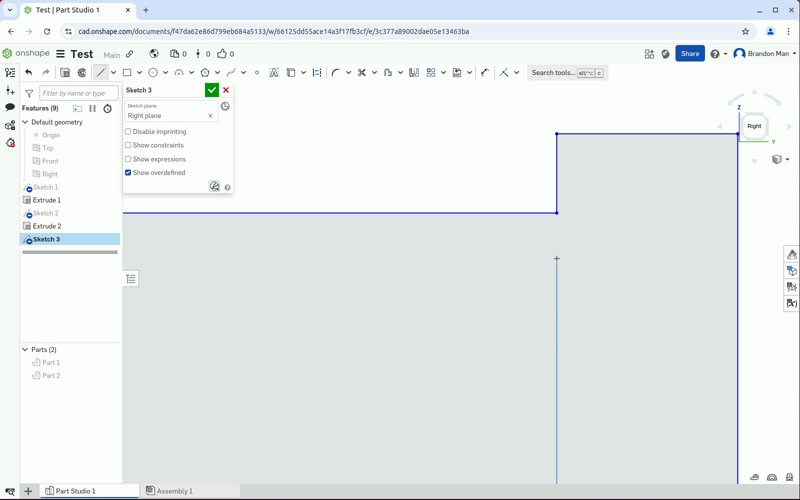
scroll(-6)
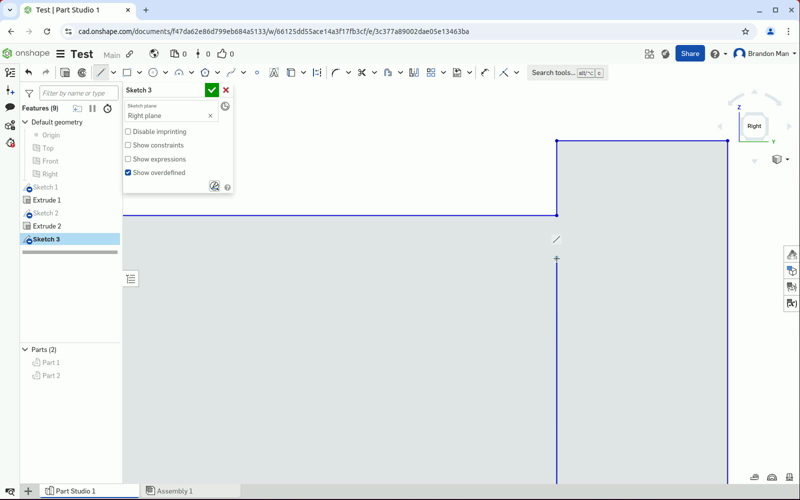
scroll(-6)
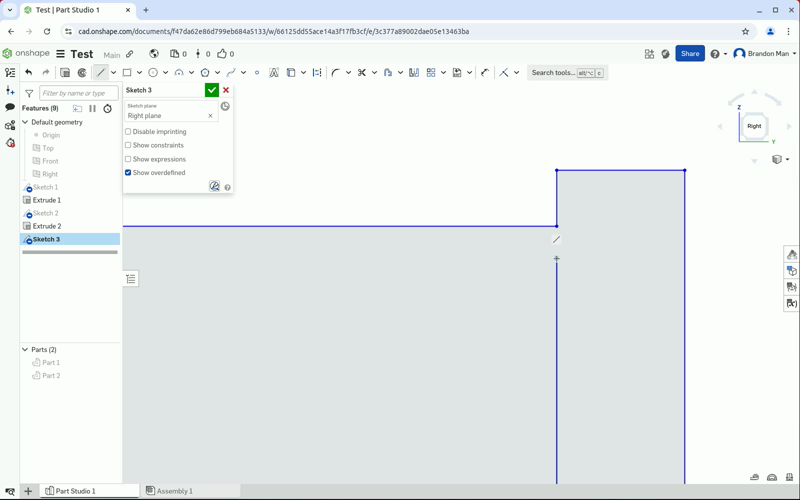
scroll(-6)
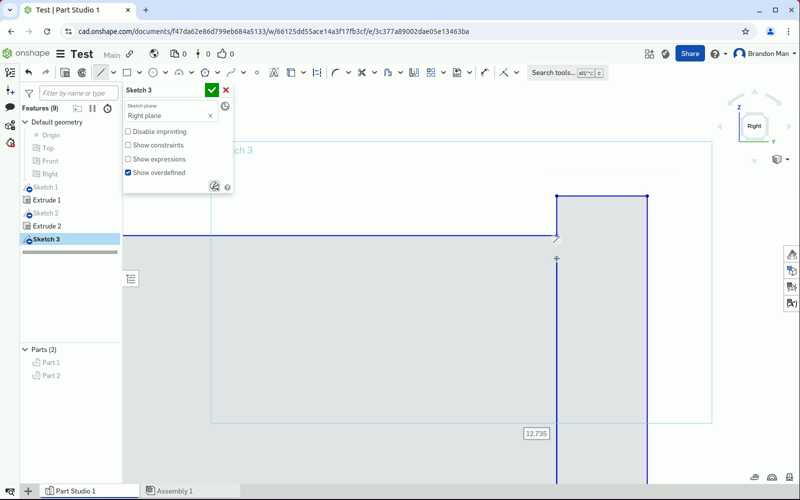
scroll(-6)
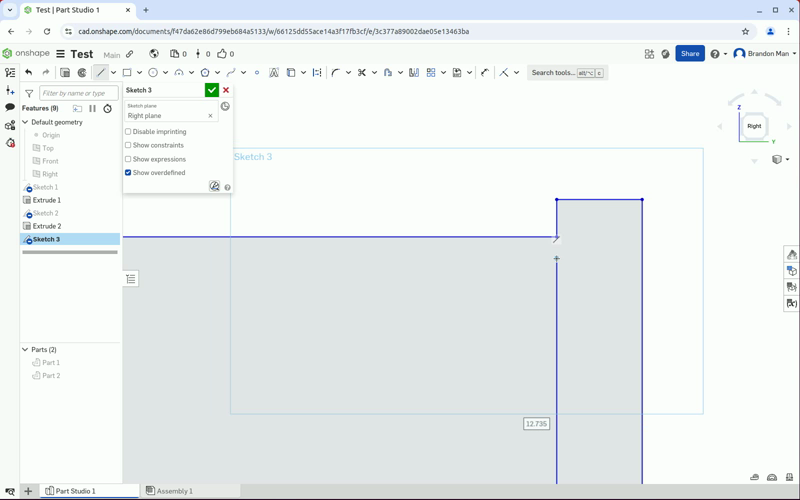
scroll(-6)
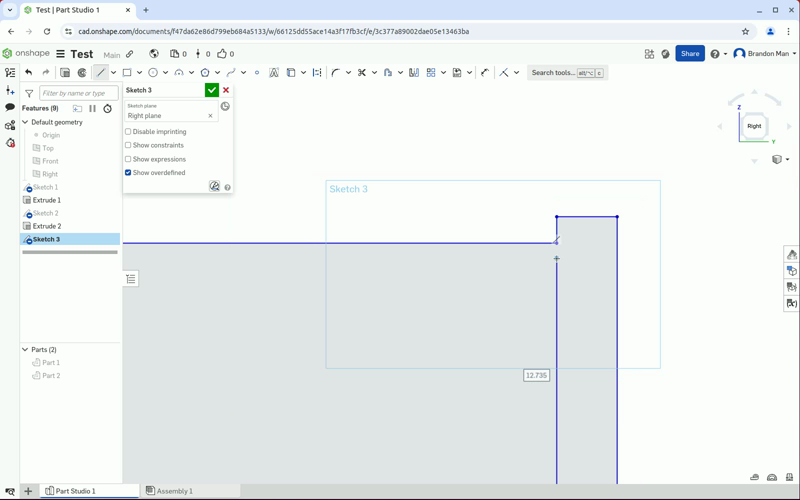
scroll(-6)
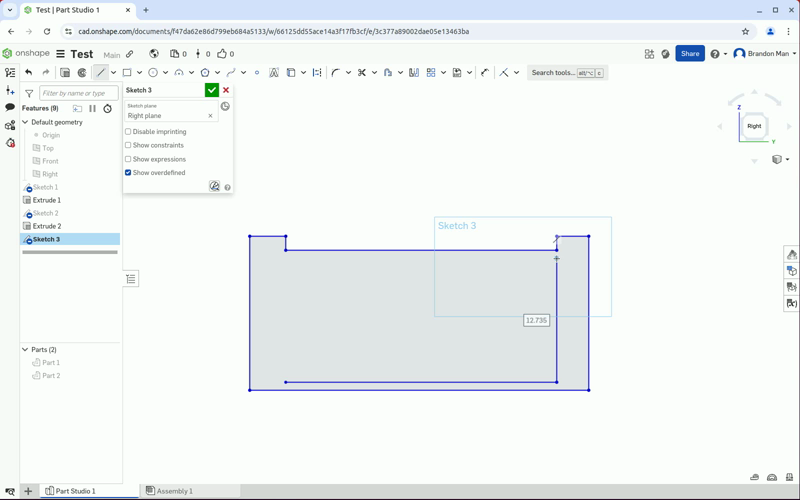
scroll(-6)
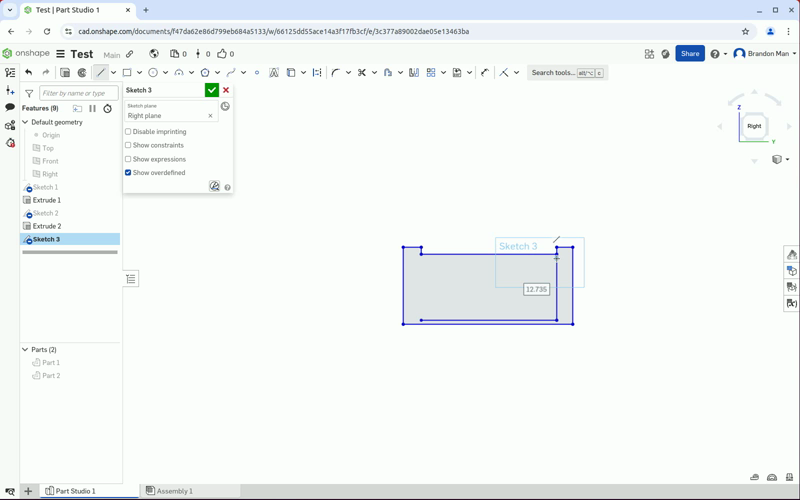
key_up(shift)
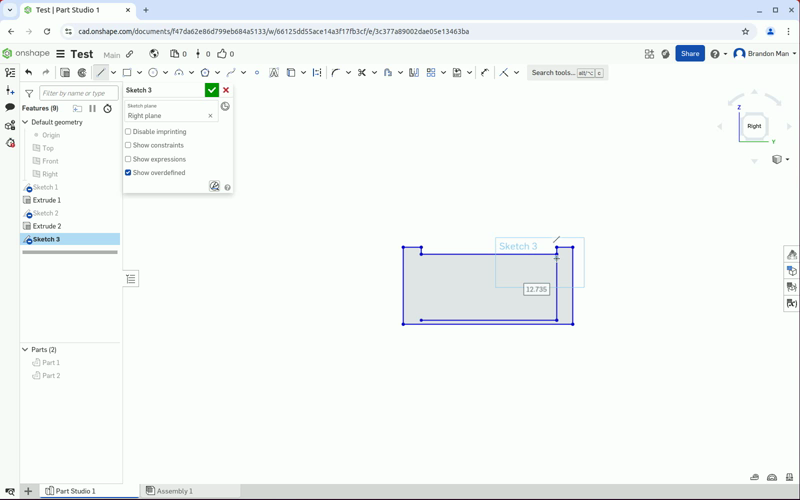
key_down(shift)
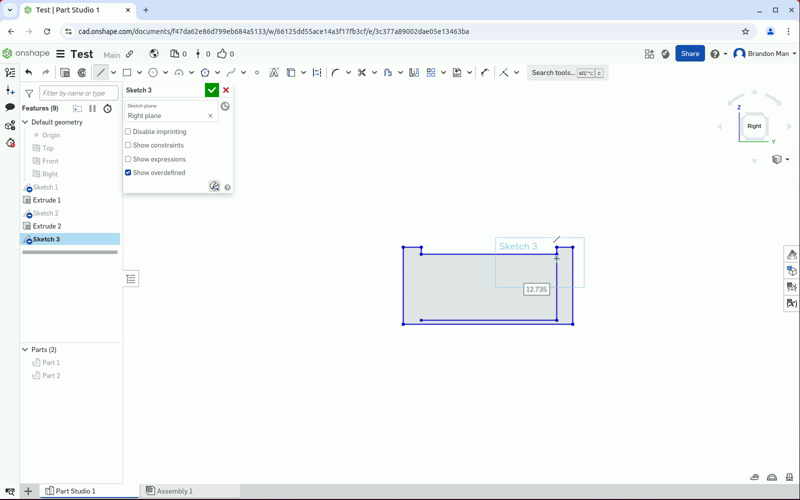
mouse_move(421, 258)
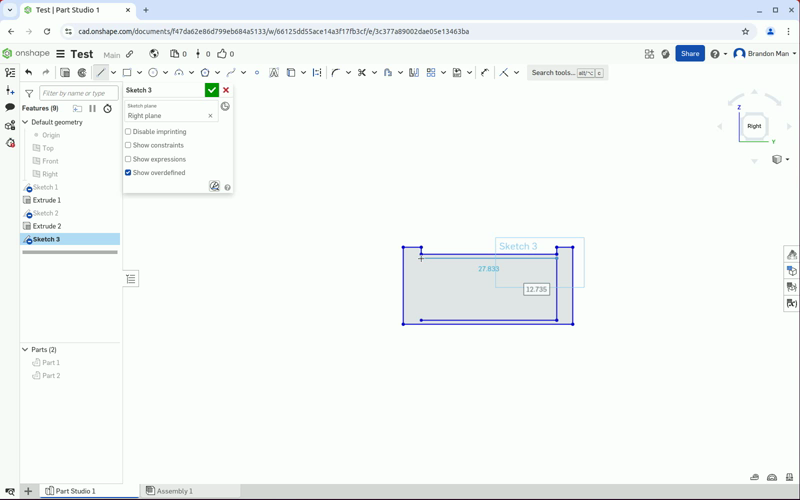
scroll(6)
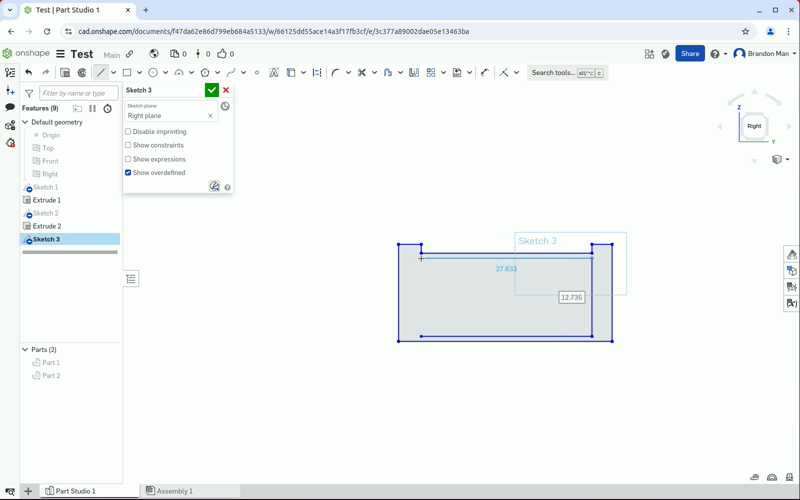
scroll(6)
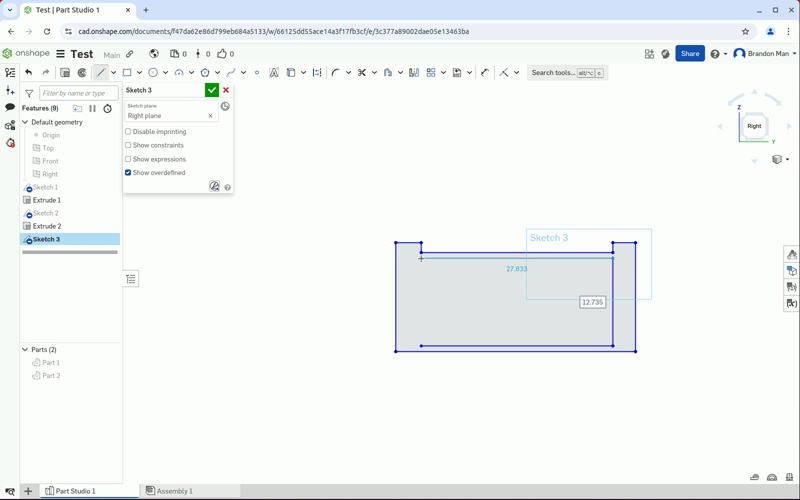
scroll(6)
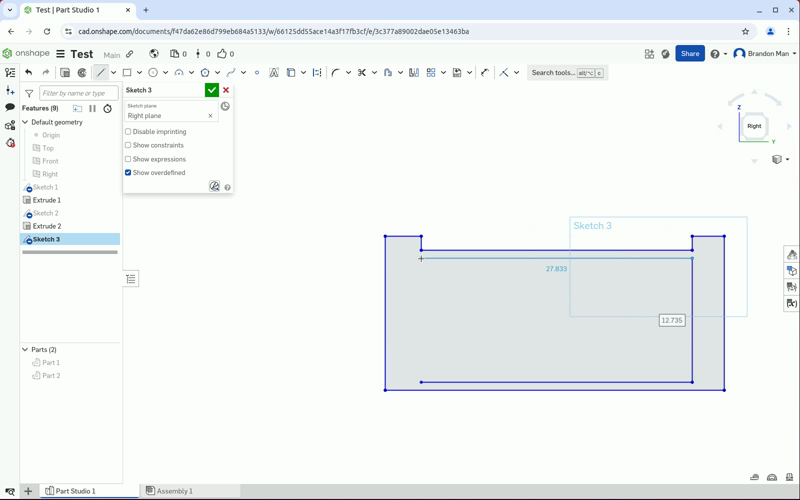
scroll(6)
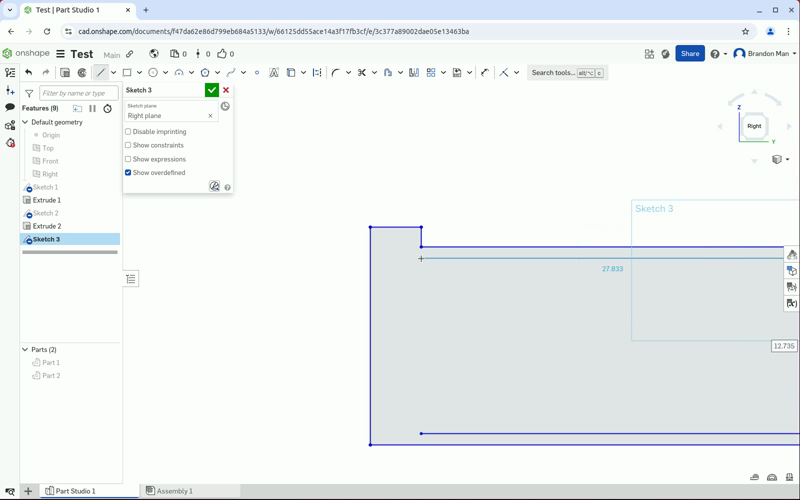
scroll(6)
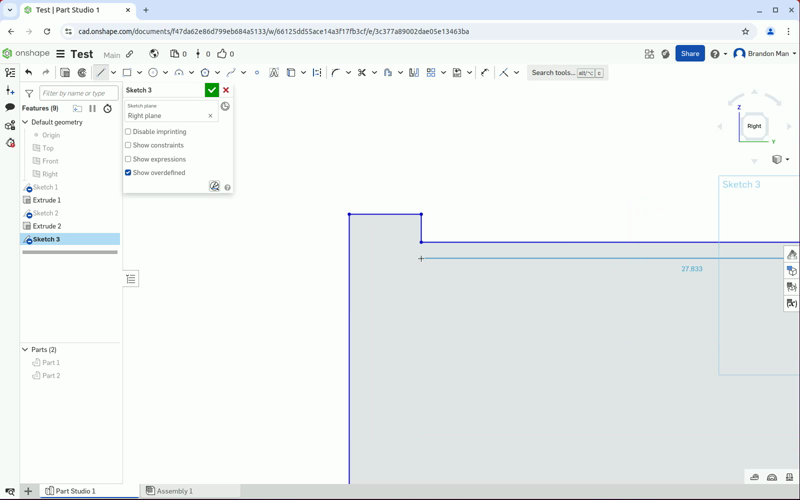
scroll(6)
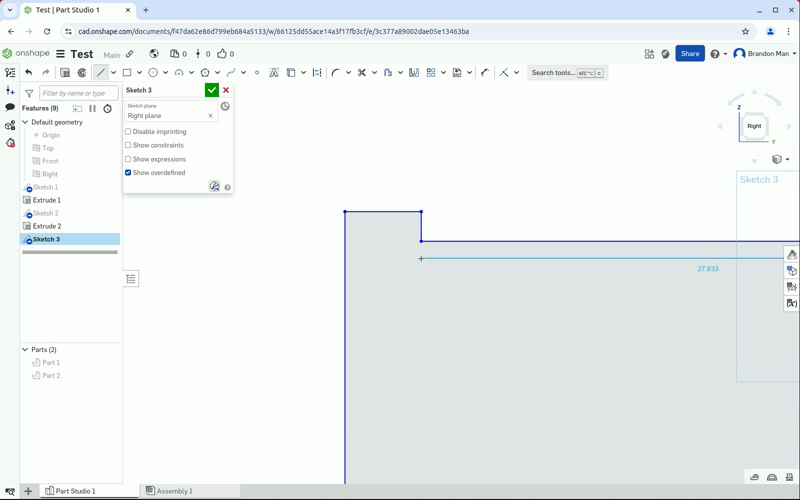
scroll(6)
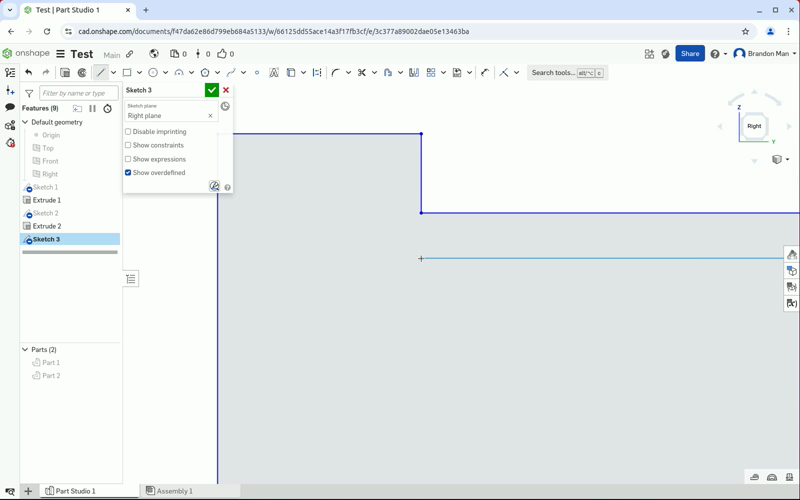
click(421, 258)
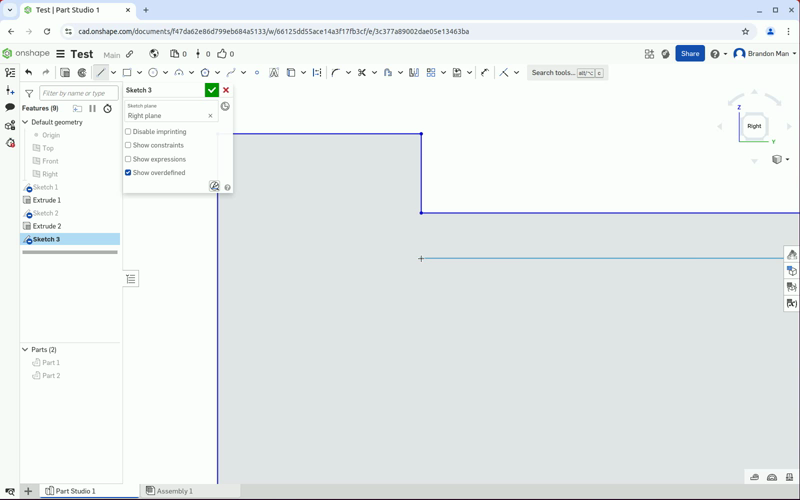
scroll(-6)
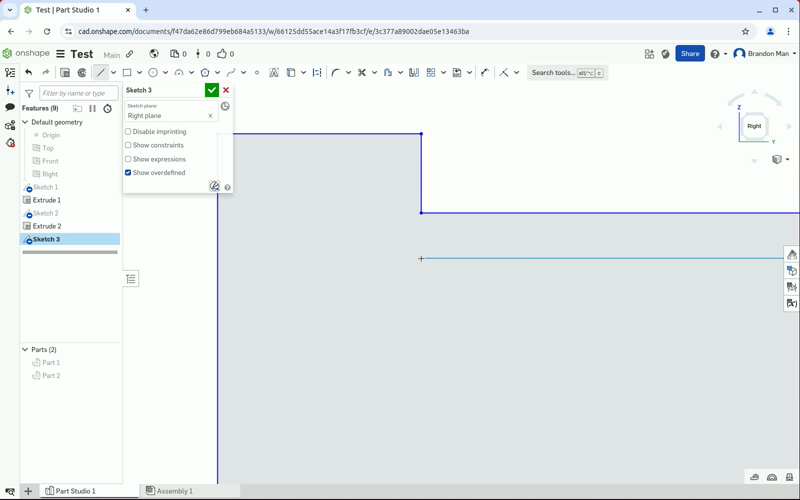
scroll(-6)
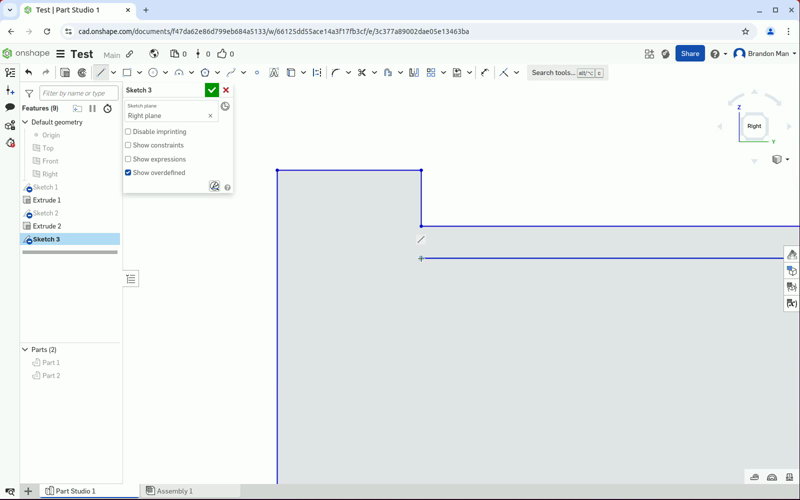
scroll(-6)
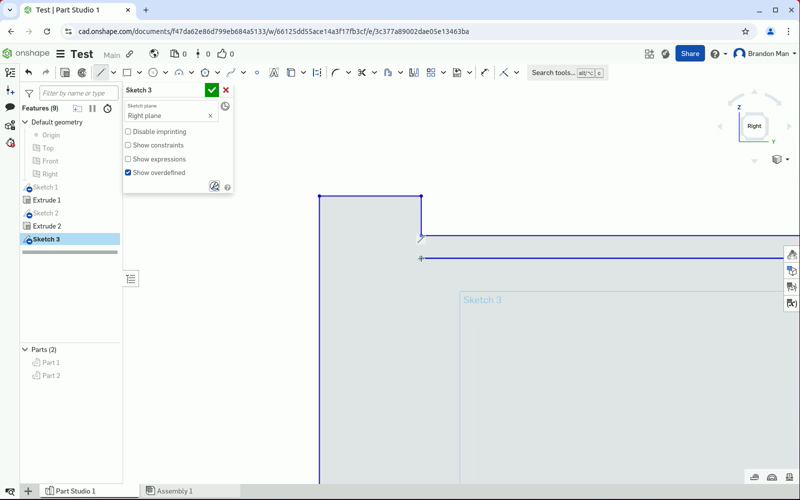
scroll(-6)
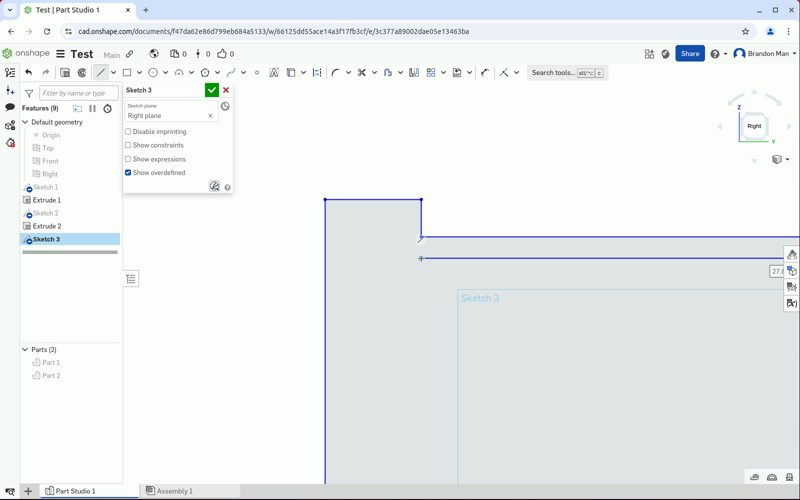
scroll(-6)
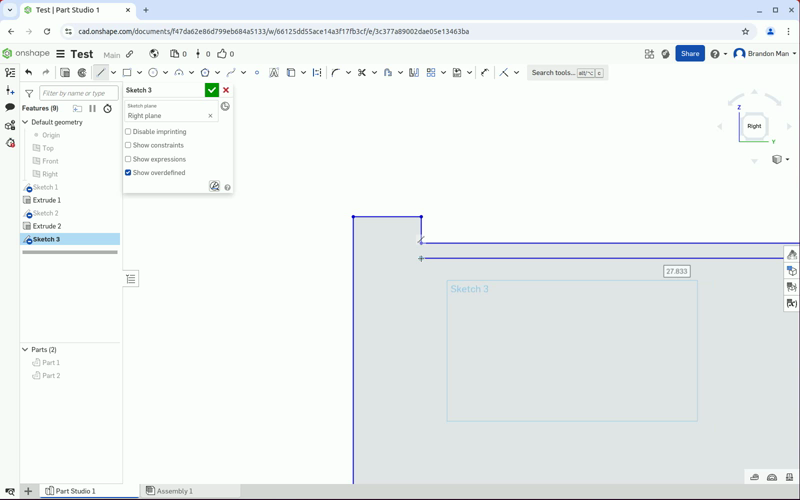
scroll(-6)
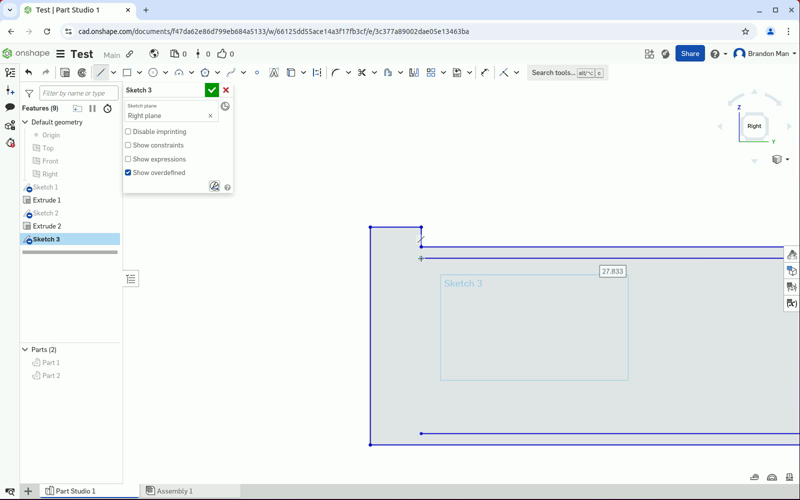
scroll(-6)
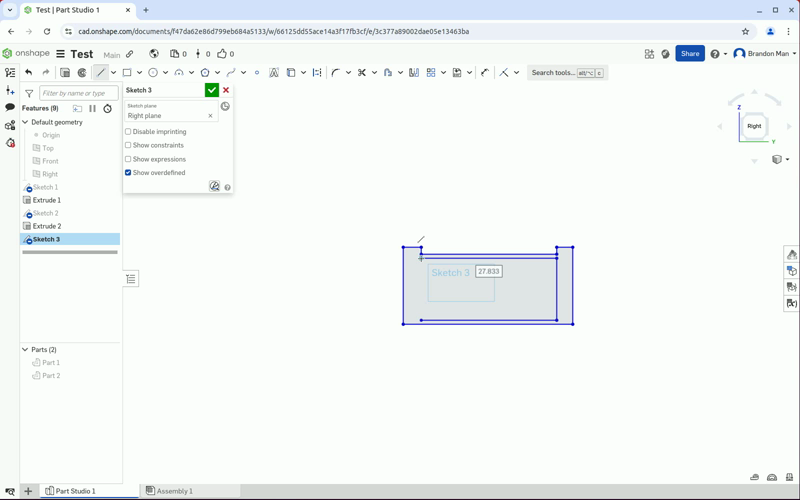
key_up(shift)
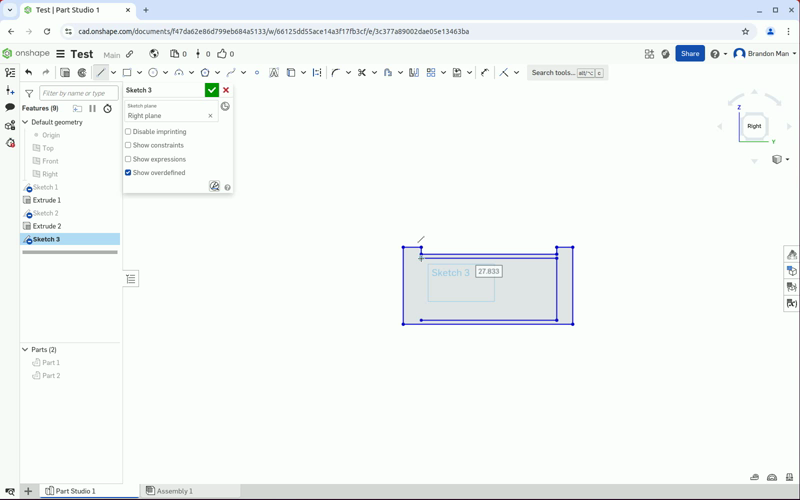
key_down(shift)
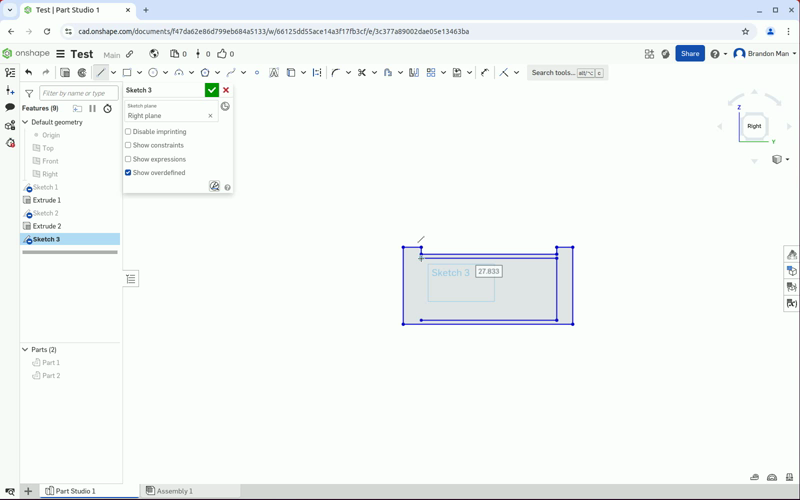
mouse_move(421, 320)
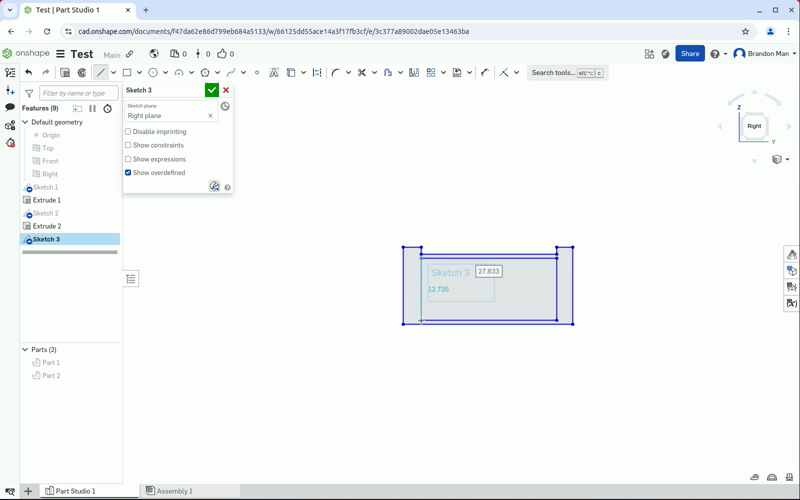
key_up(shift)
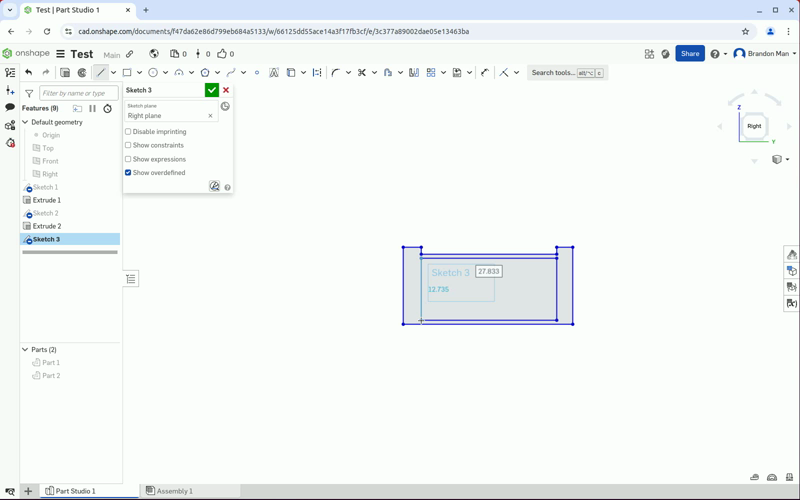
click(421, 320)
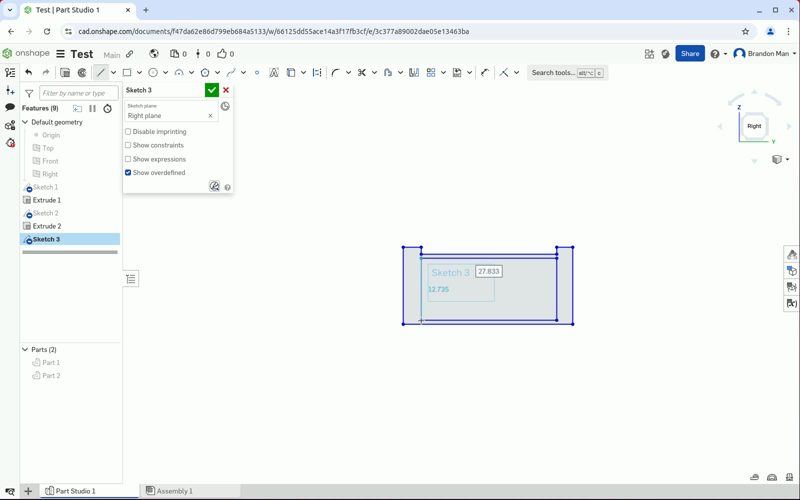
key(esc)
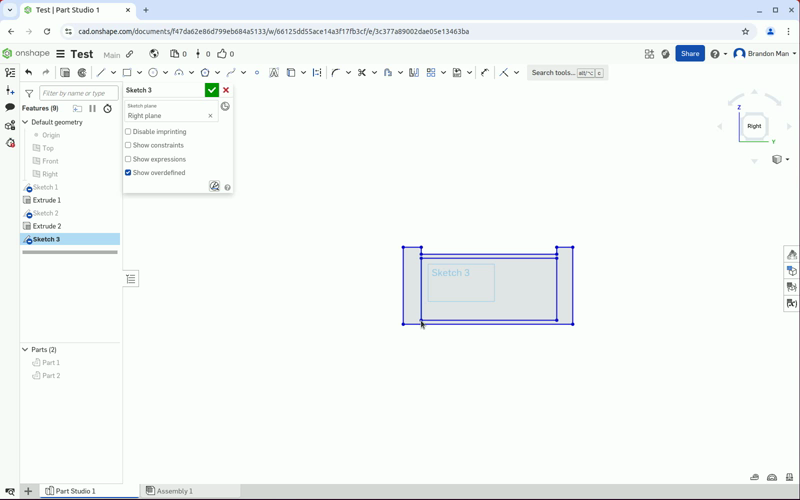
mouse_move(411, 312)
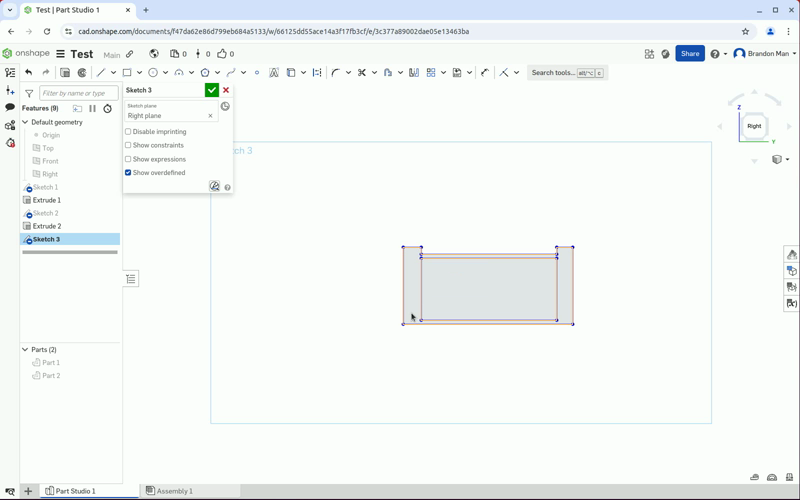
click(411, 312)
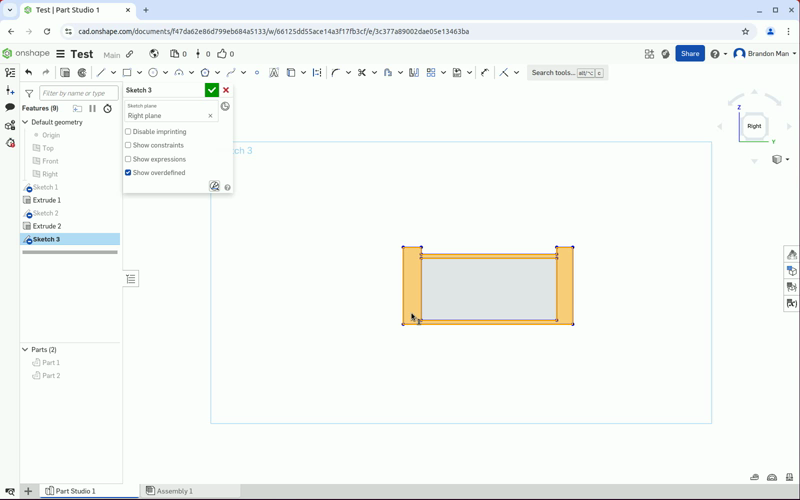
mouse_move(73, 352)
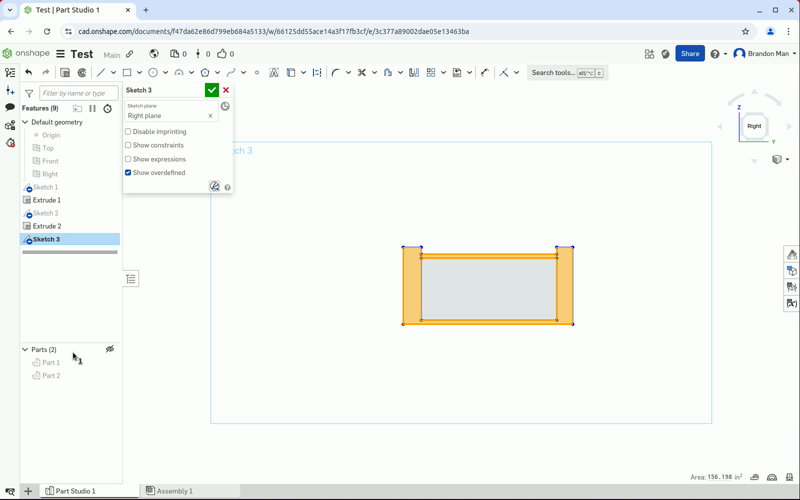
key(shift+y)
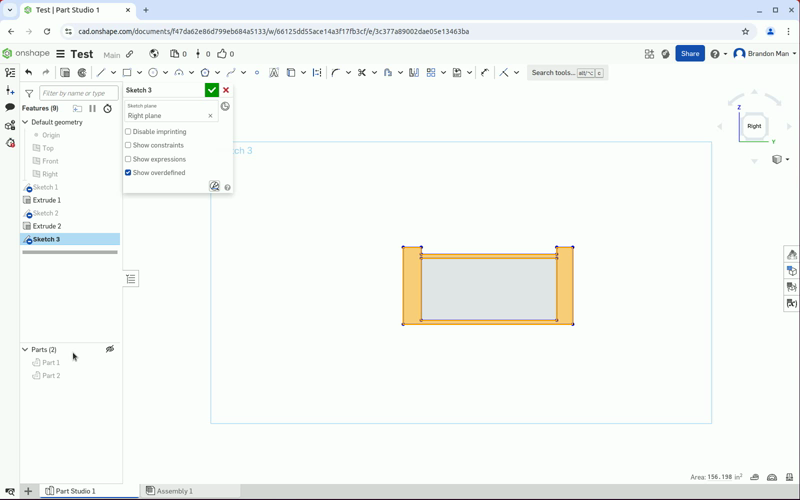
key(shift+e)
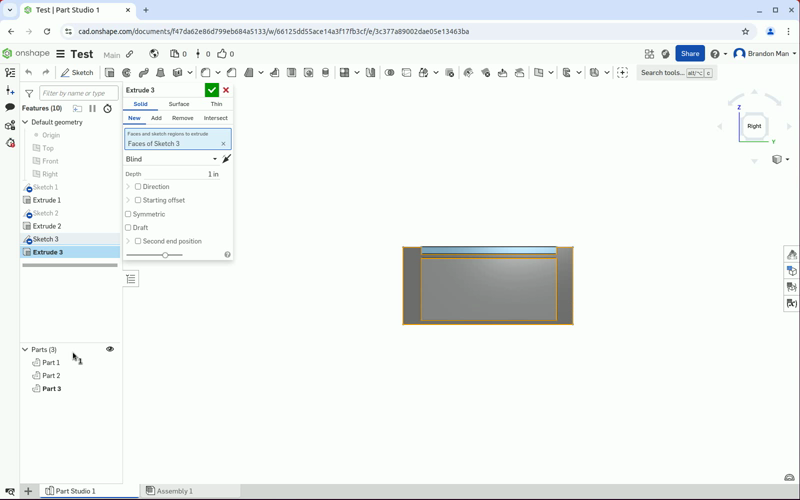
mouse_move(143, 106)
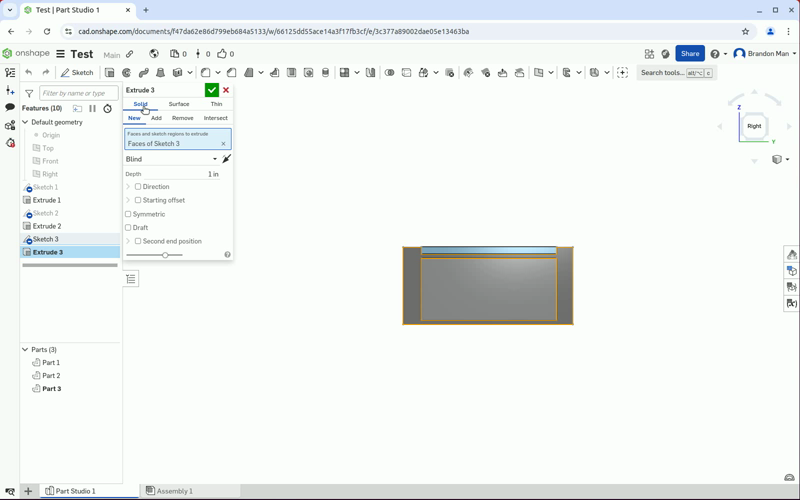
click(143, 106)
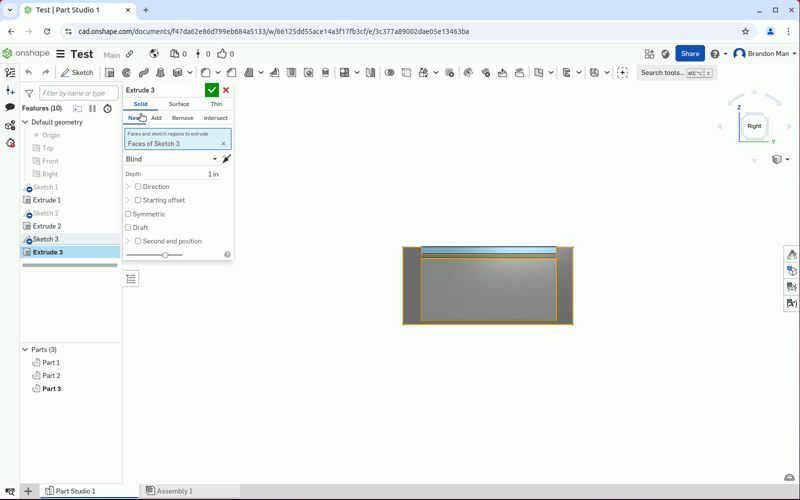
mouse_move(137, 120)
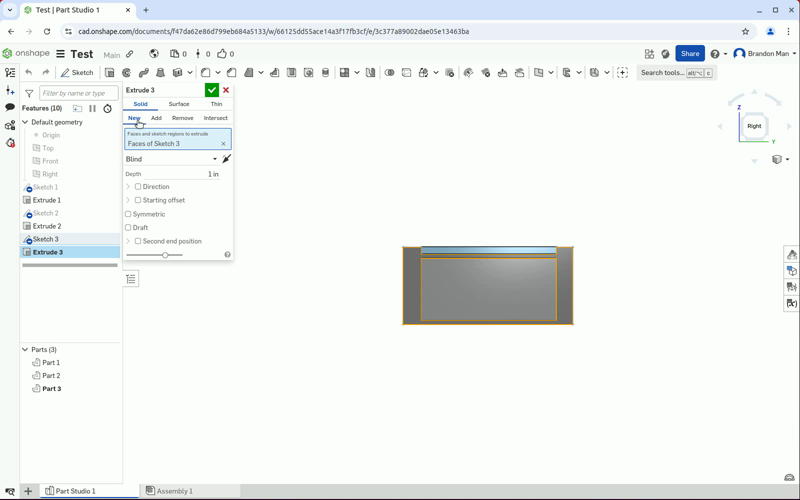
click(137, 120)
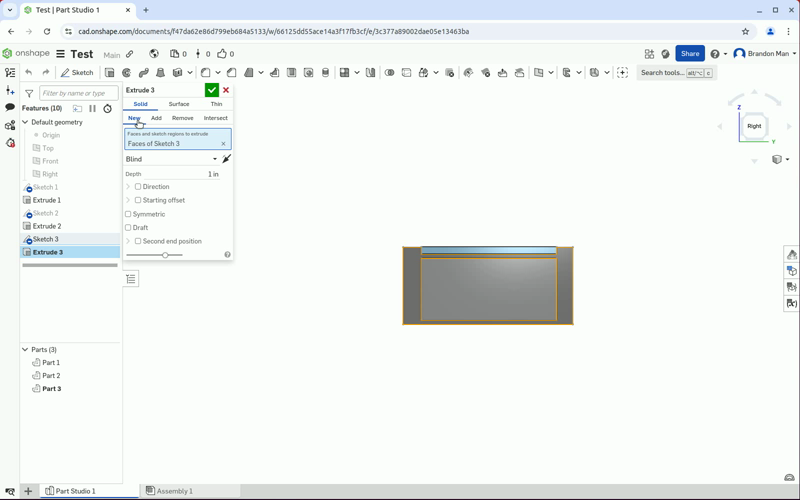
key(tab, 4)
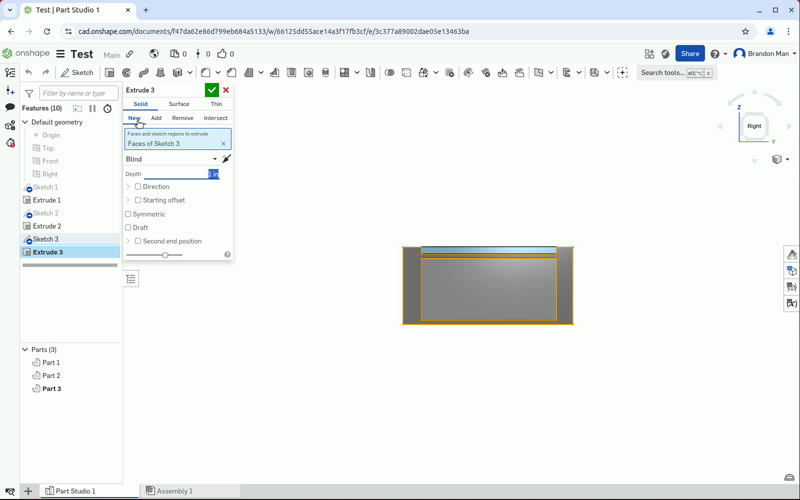
text(2.166)
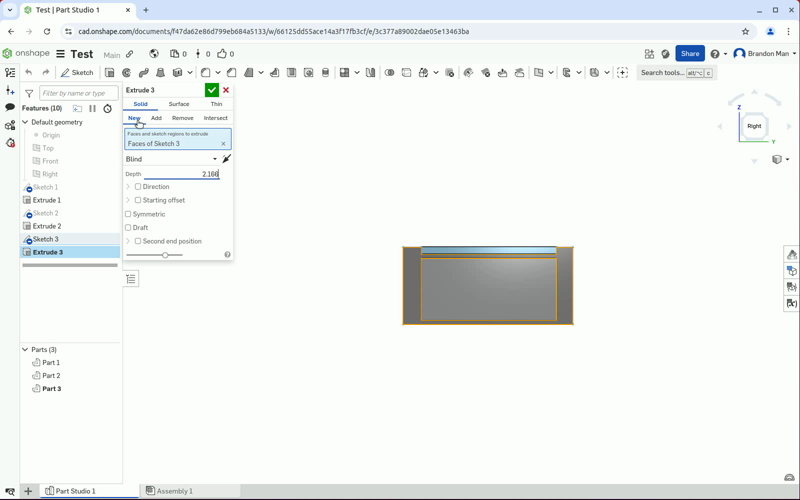
key(enter)
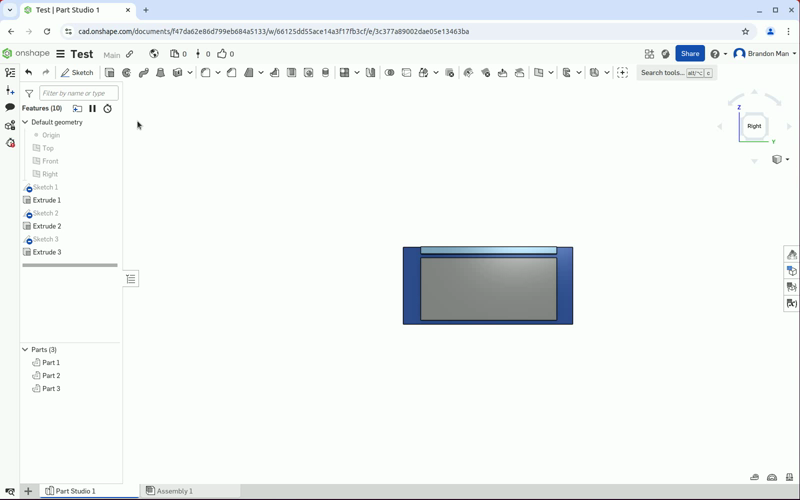
key(shift+h)
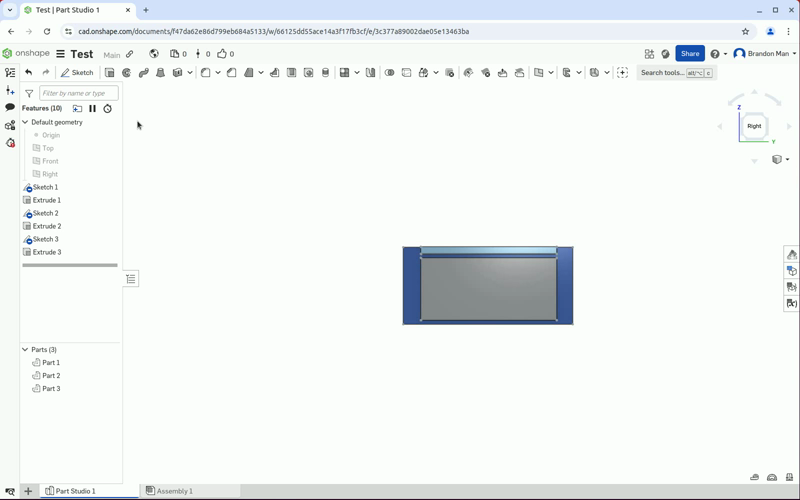
key(shift+h)
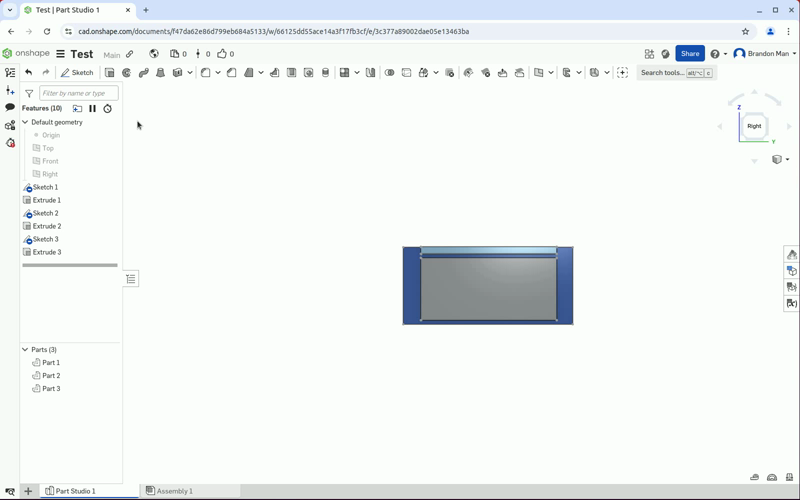
key(shift+7)
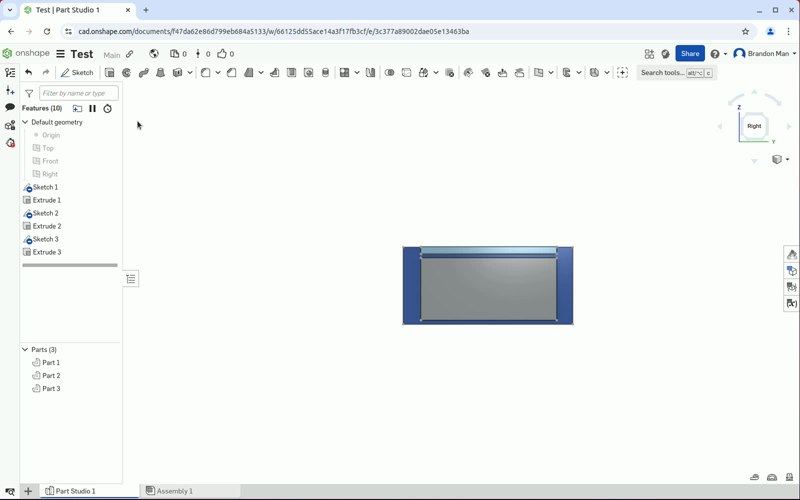
key(right, 2)
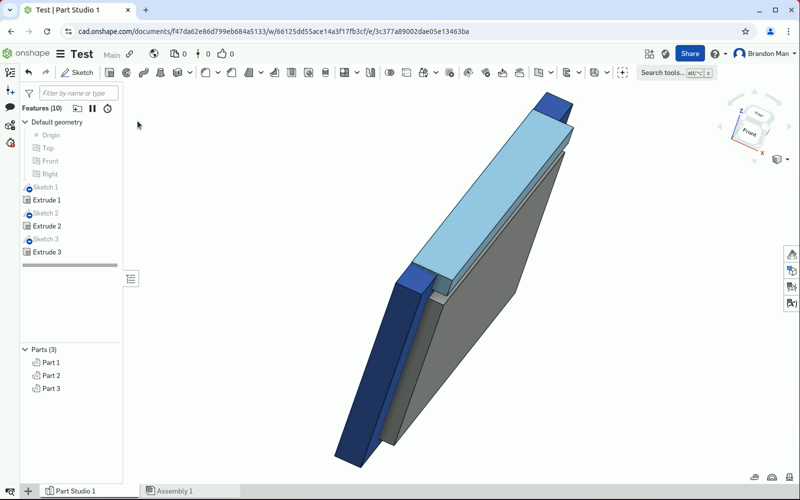
key(down, 2)
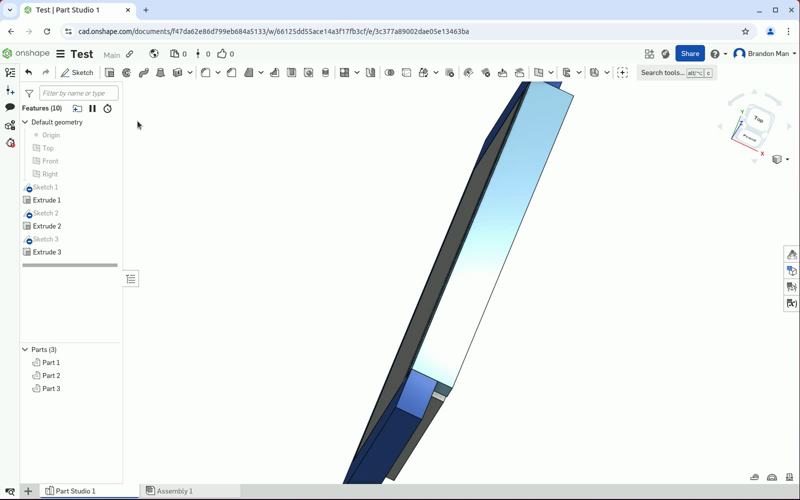
key(up, 2)
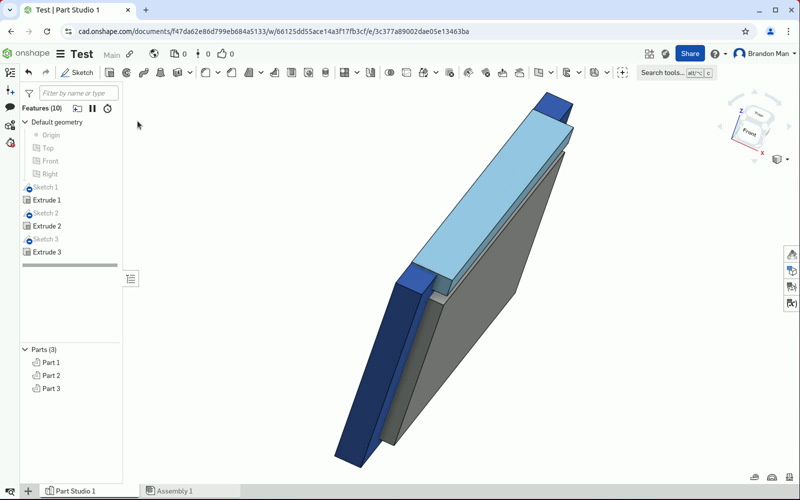
key(left, 2)
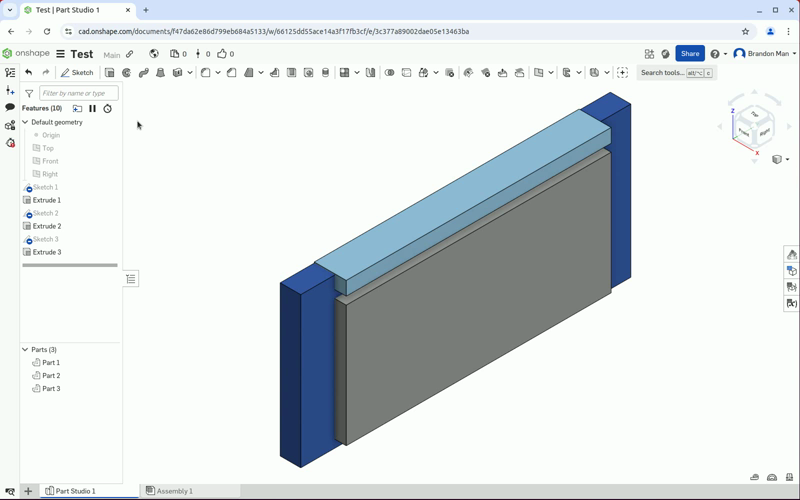
mouse_move(73, 189)
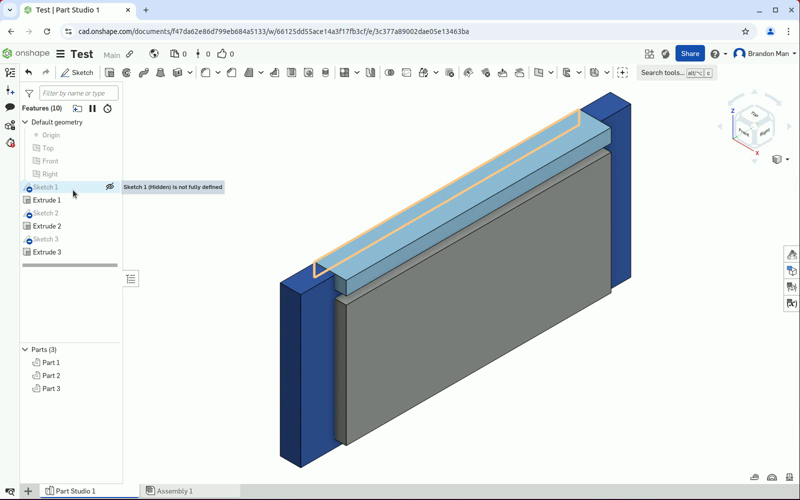
click(73, 189)